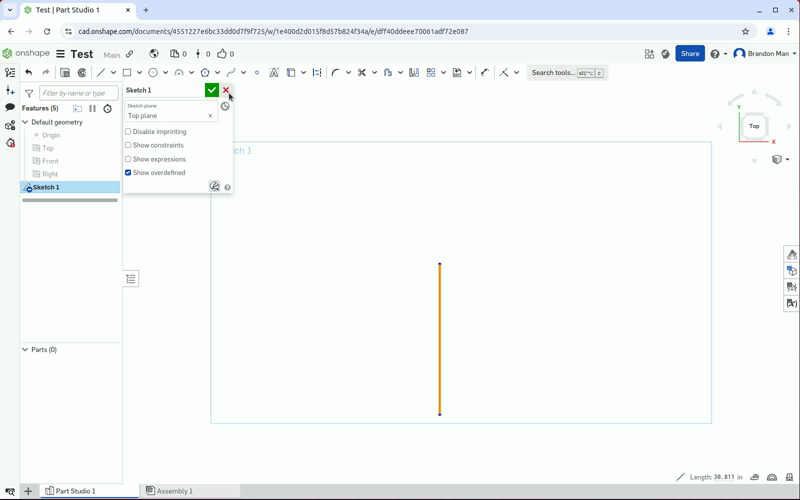
key(shift+h)
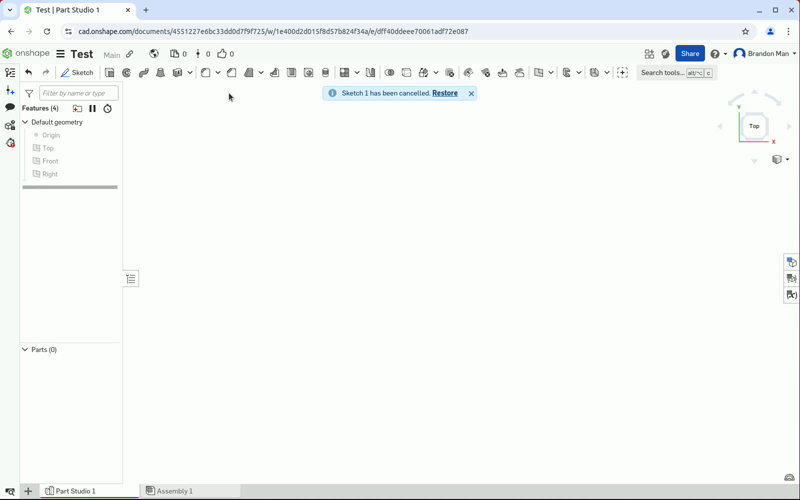
mouse_move(73, 352)
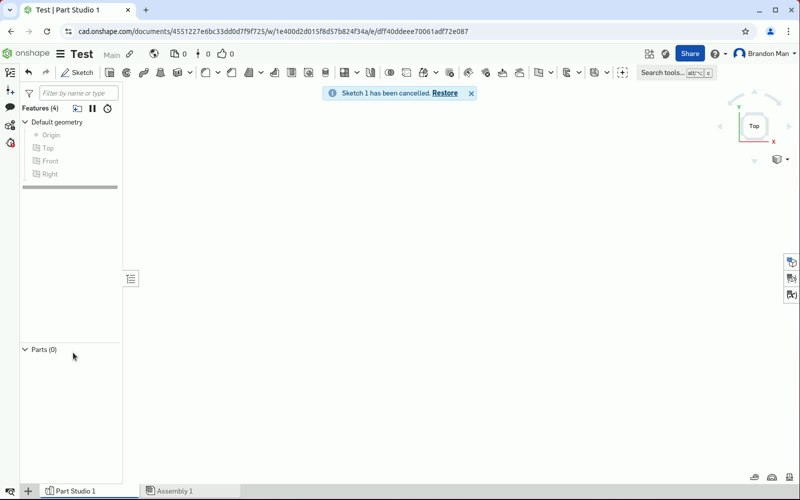
key(y)
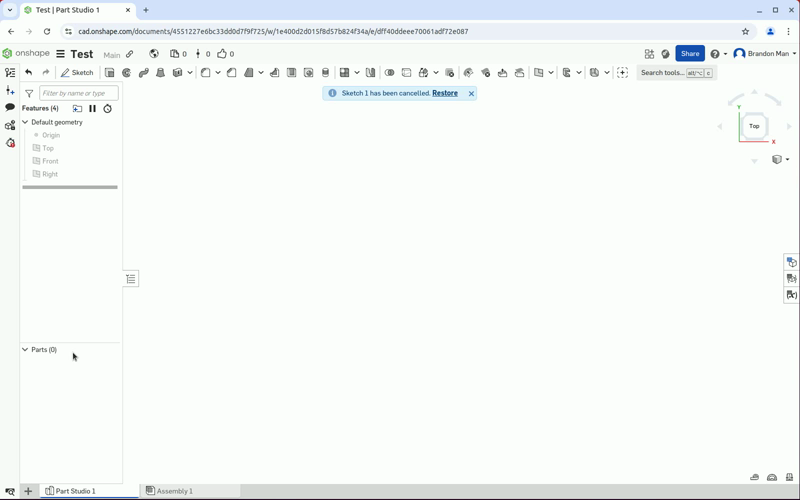
key(shift+p)
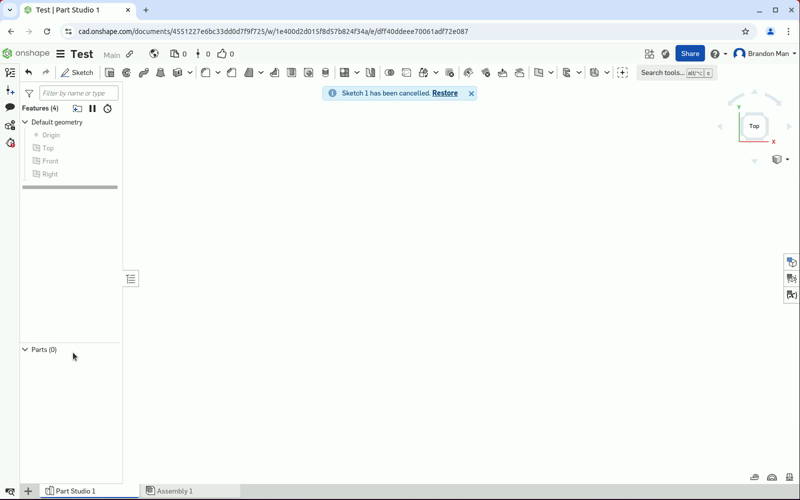
key(space)
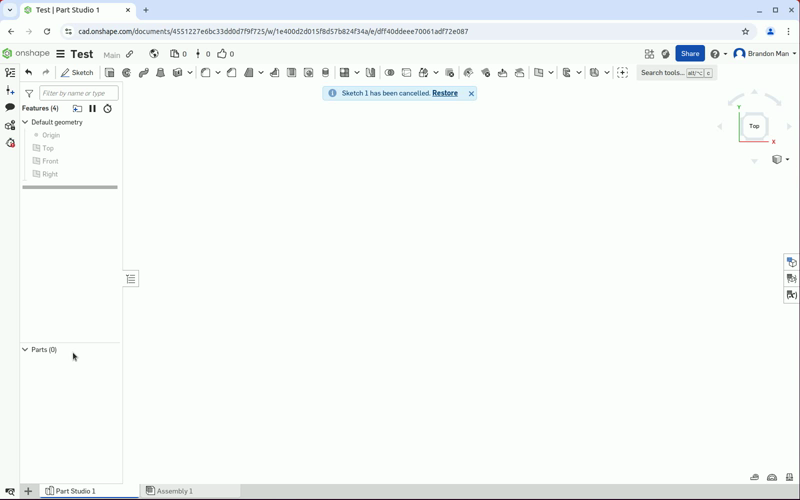
key_down(shift)
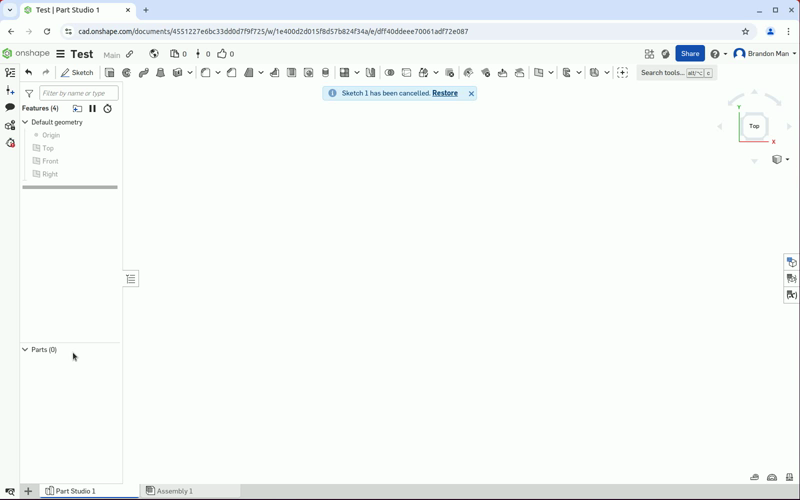
key(up)
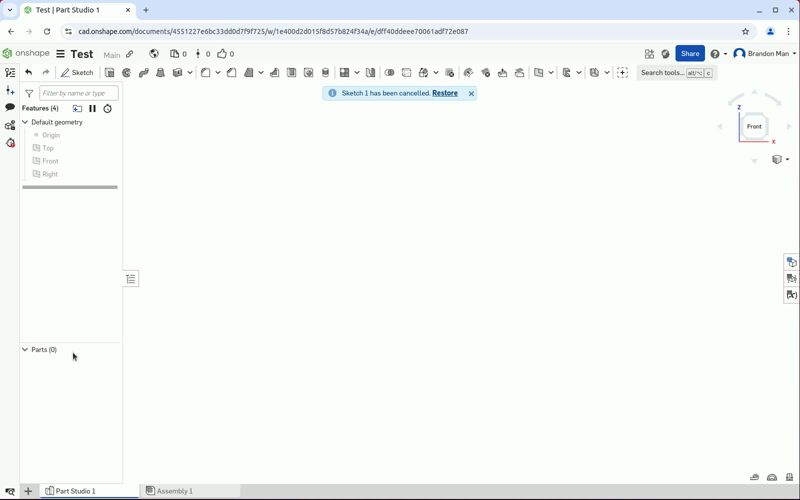
key_up(shift)
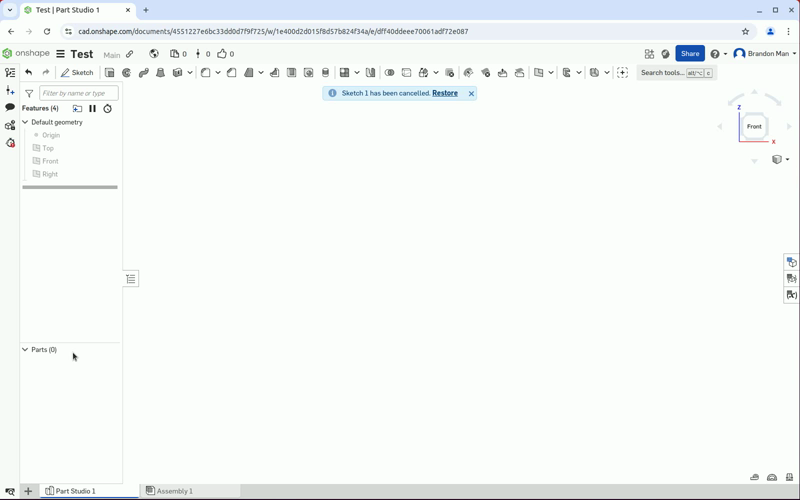
mouse_move(73, 352)
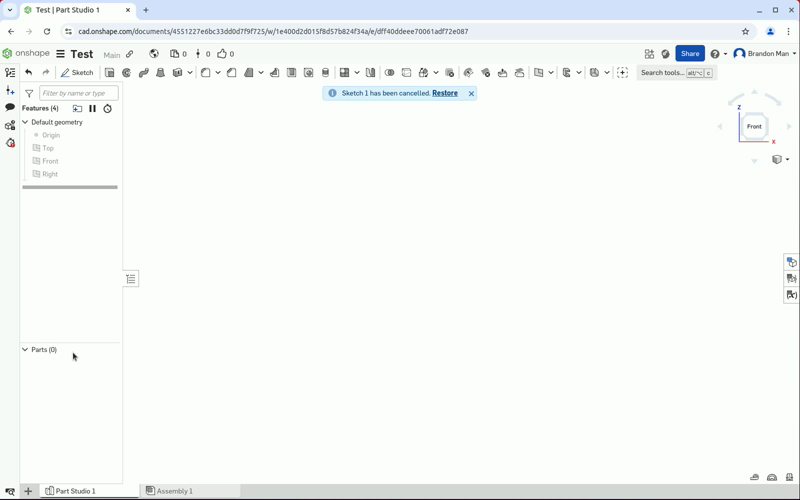
key(shift+y)
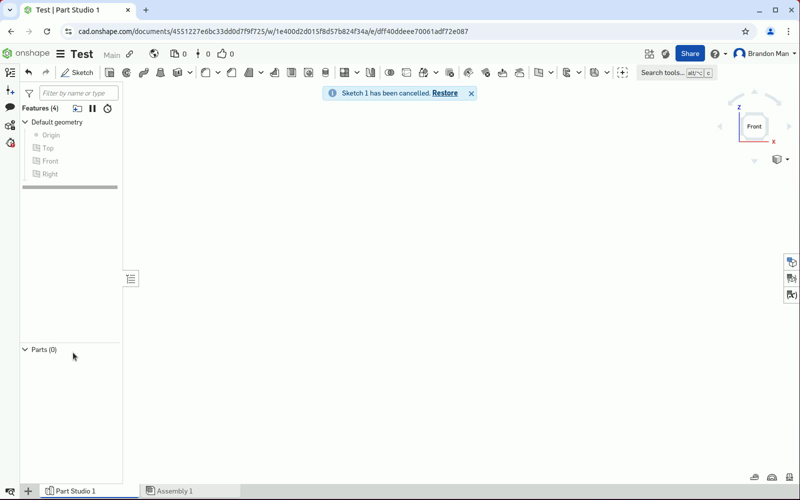
key(shift+s)
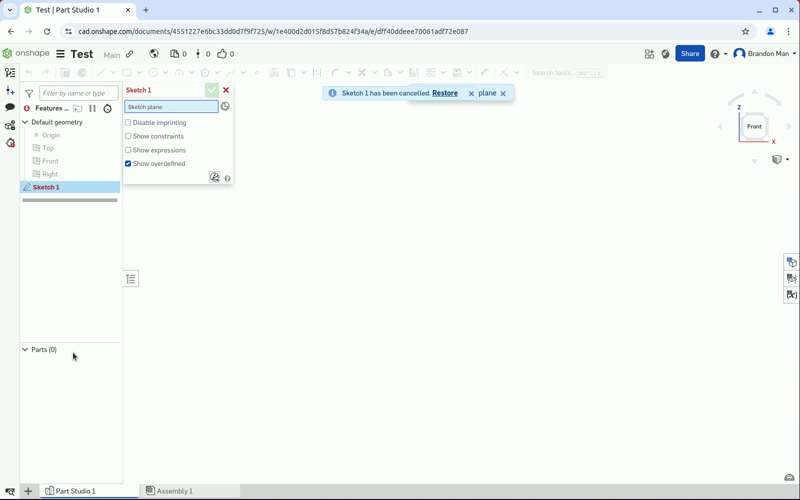
mouse_move(73, 163)
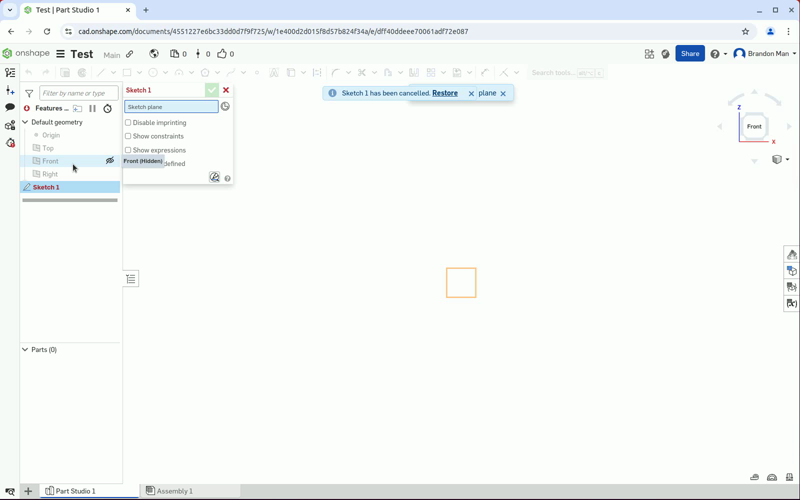
click(73, 163)
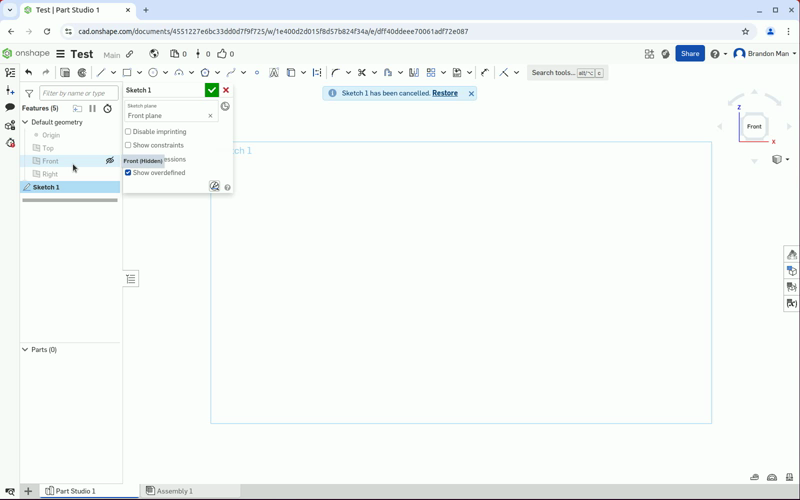
mouse_move(73, 352)
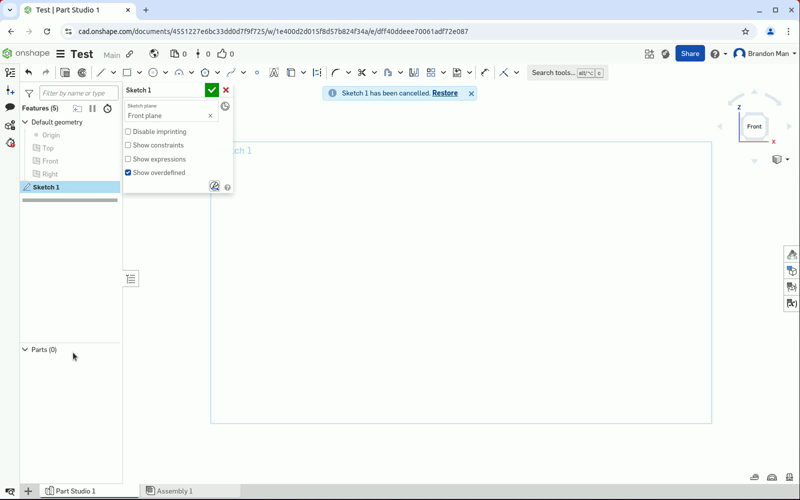
key(y)
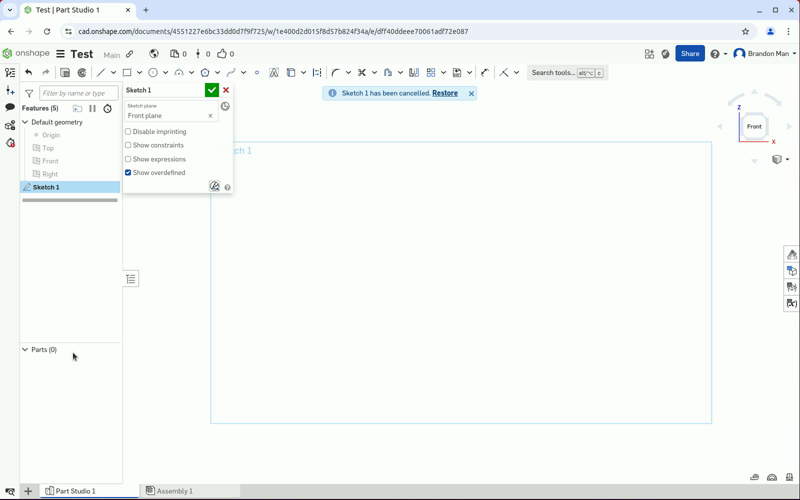
key(l)
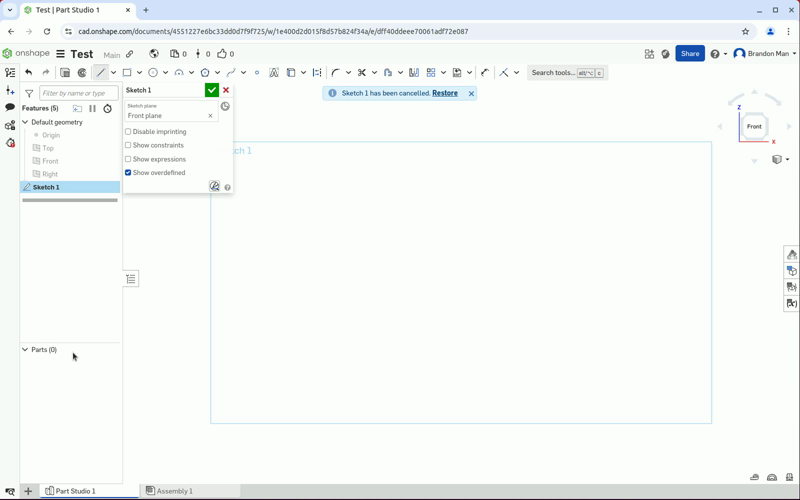
key_down(shift)
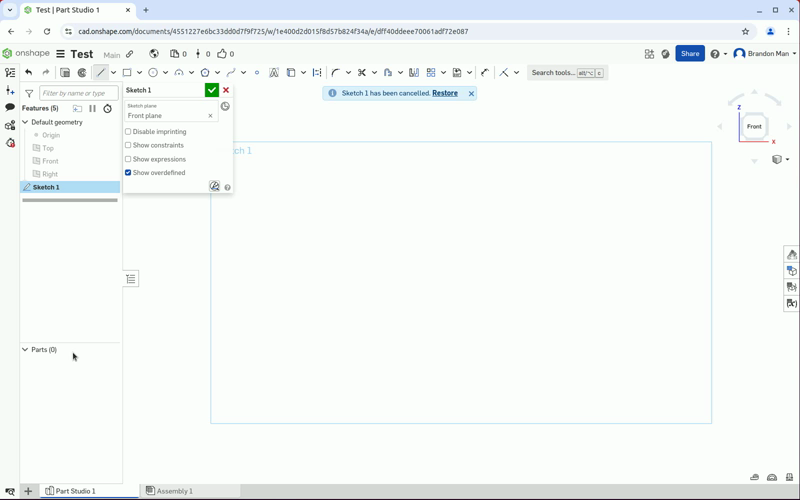
mouse_move(376, 282)
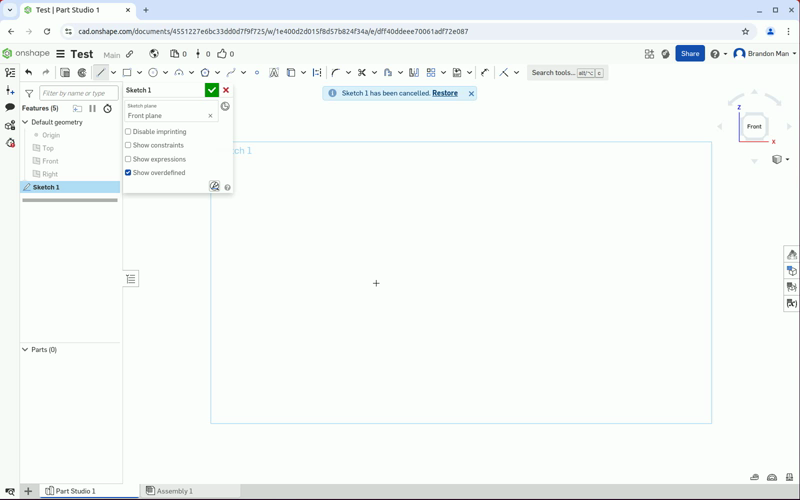
click(376, 282)
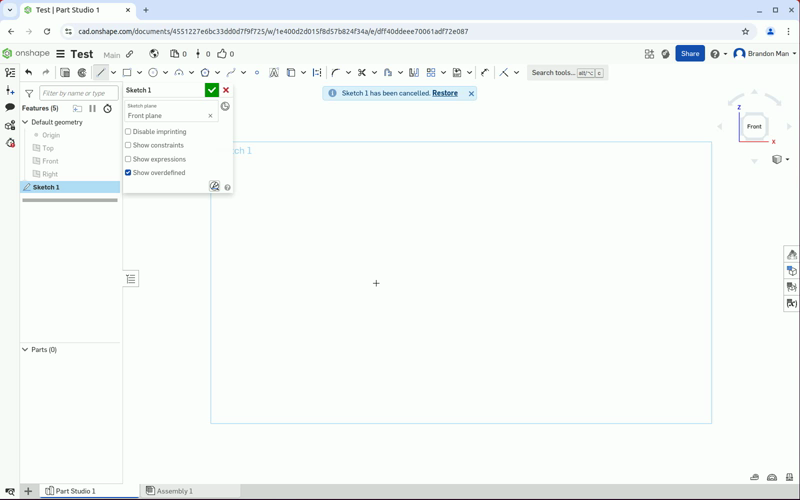
key_up(shift)
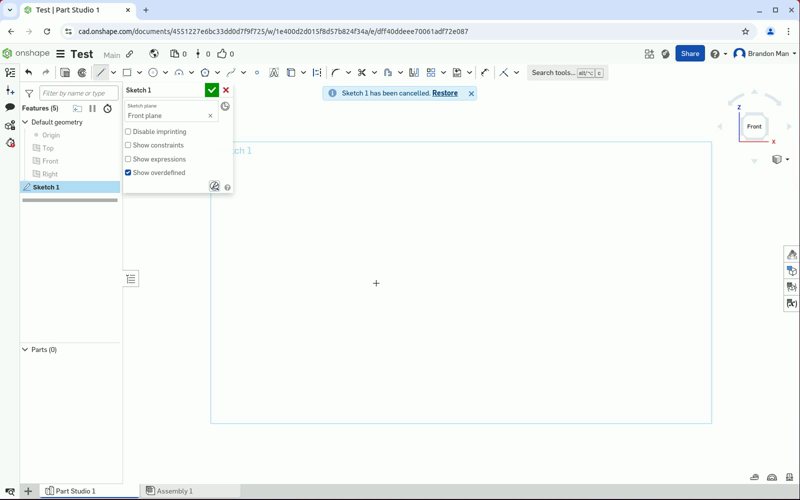
key_down(shift)
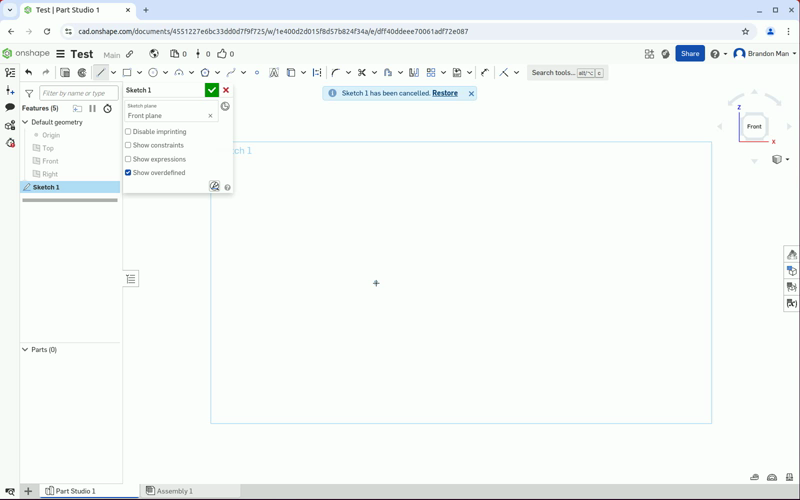
mouse_move(489, 282)
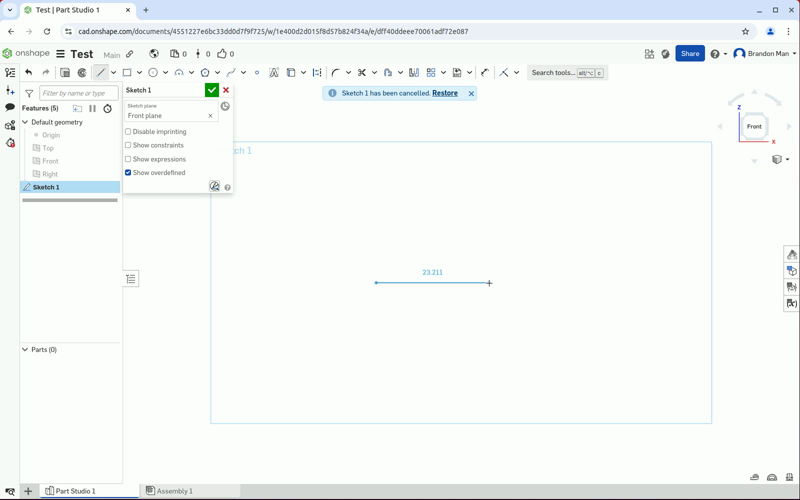
click(489, 282)
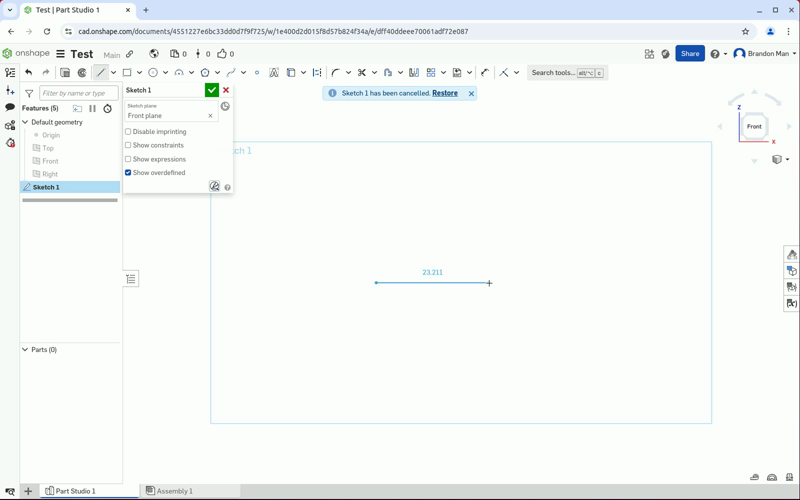
key_up(shift)
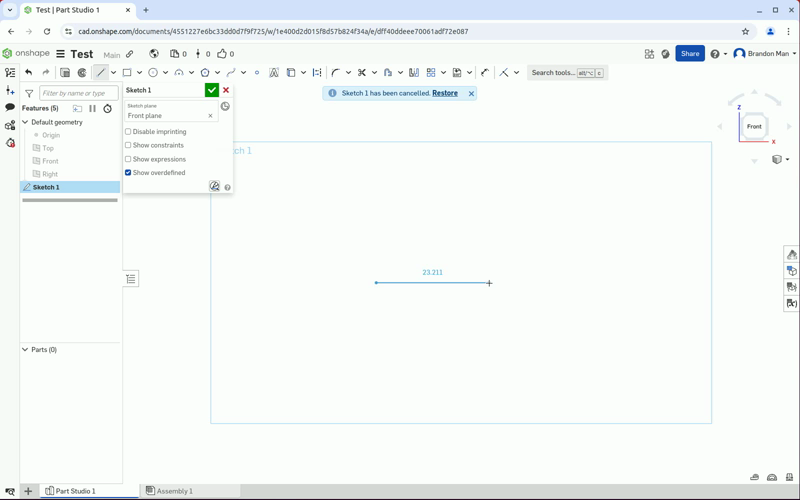
key_down(shift)
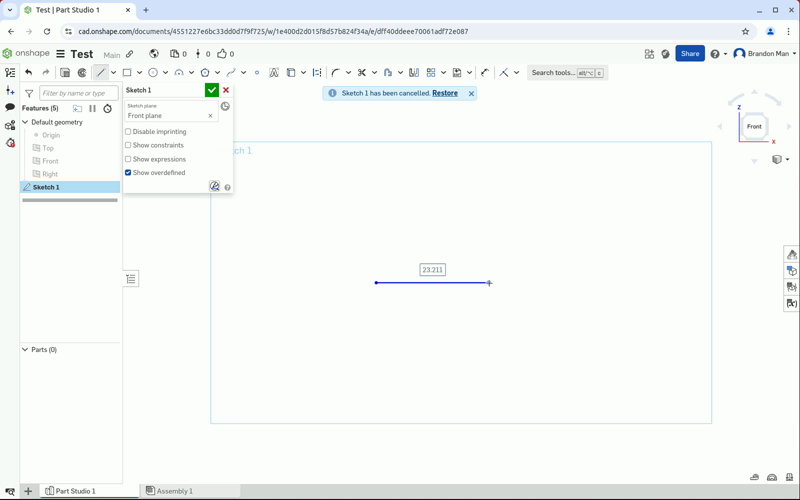
mouse_move(519, 282)
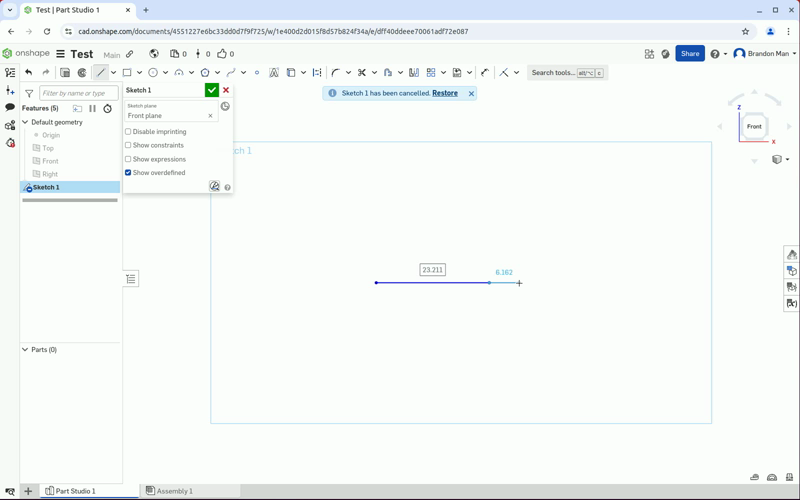
mouse_move(489, 226)
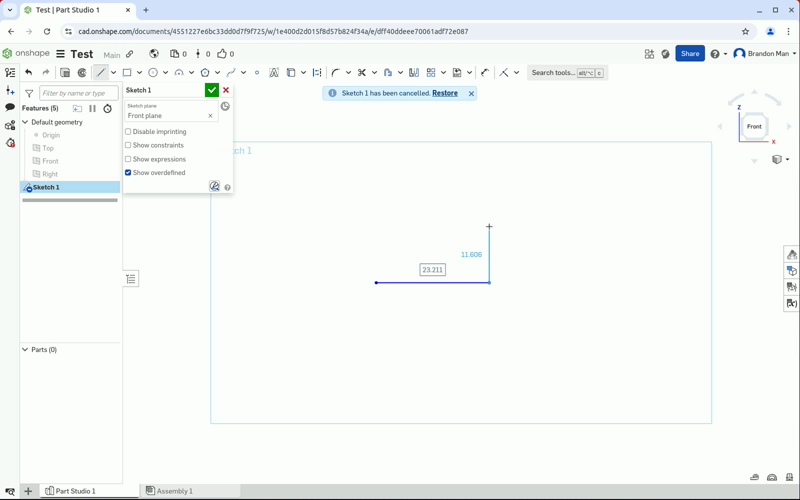
click(489, 226)
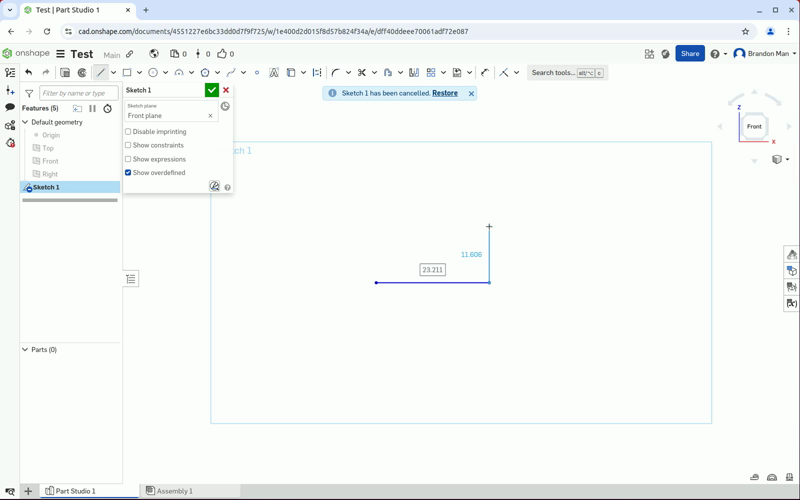
key_up(shift)
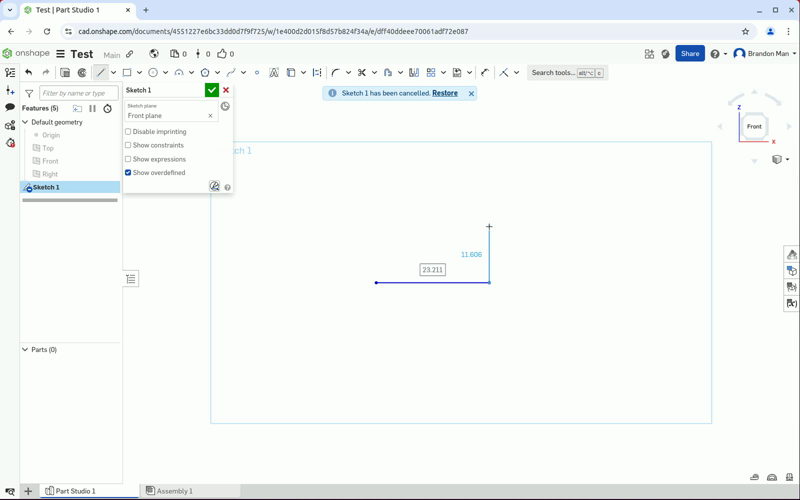
key_down(shift)
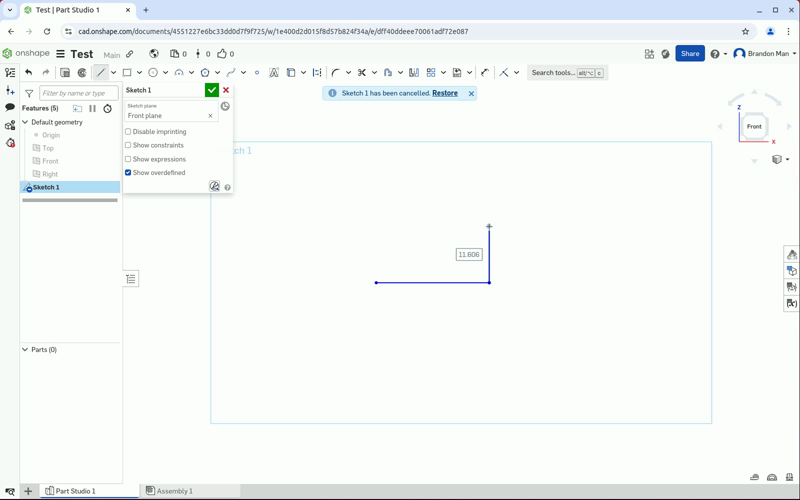
mouse_move(404, 226)
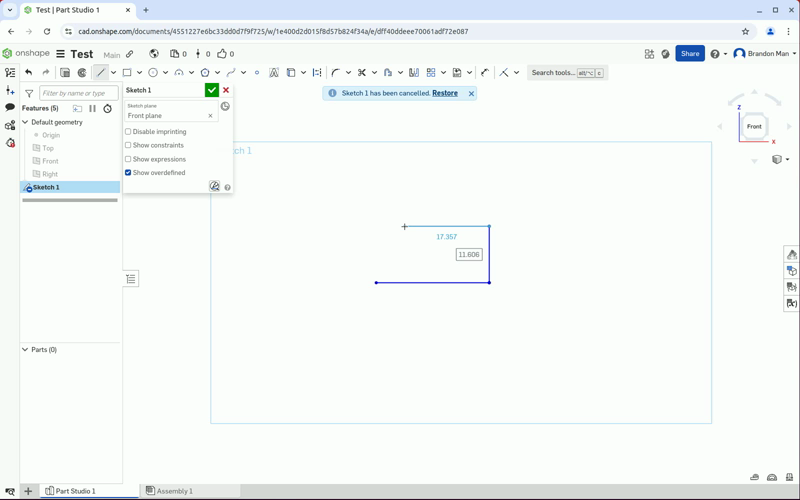
click(404, 226)
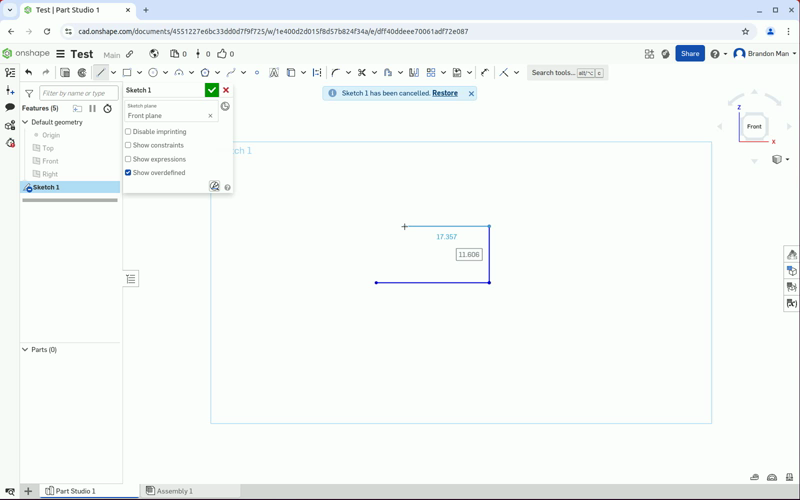
key_up(shift)
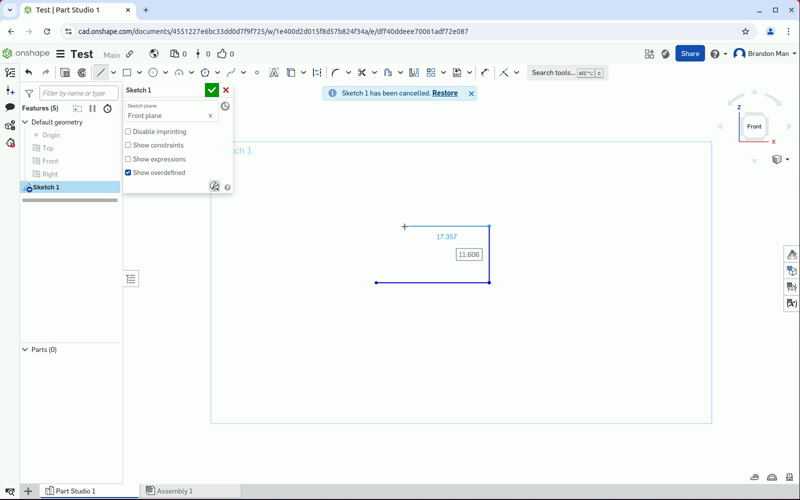
key_down(shift)
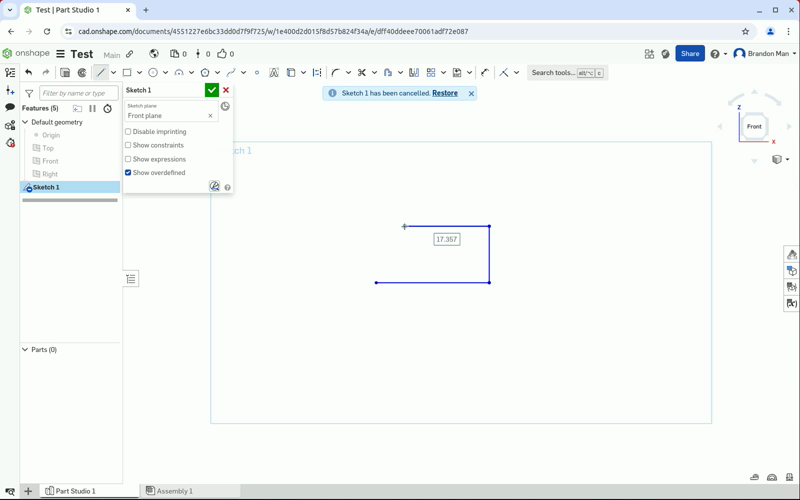
mouse_move(434, 226)
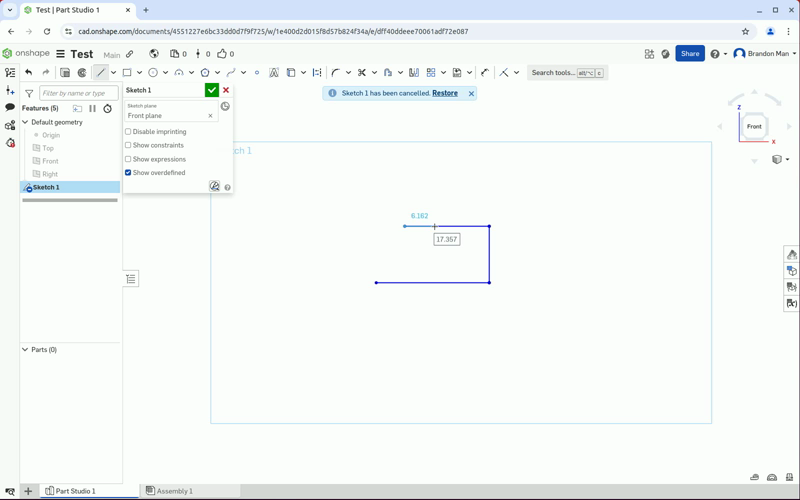
mouse_move(404, 198)
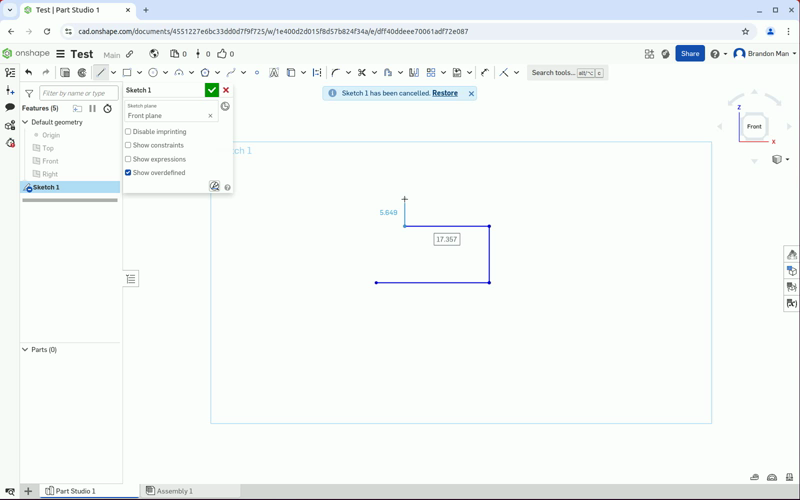
click(404, 198)
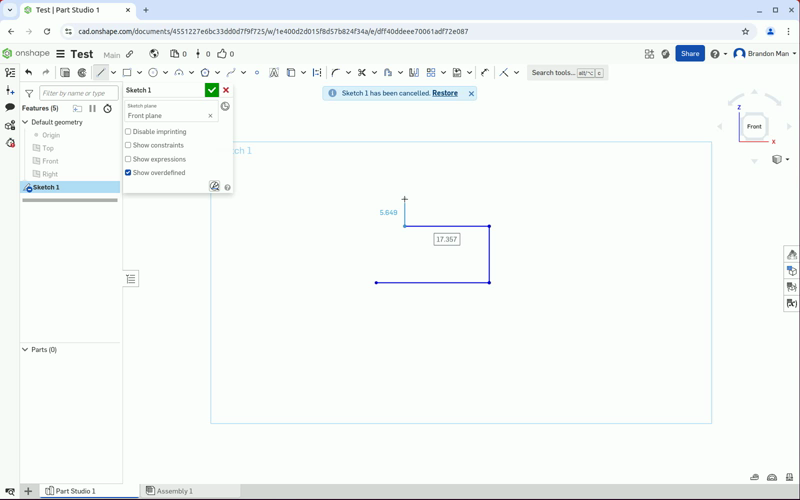
key_up(shift)
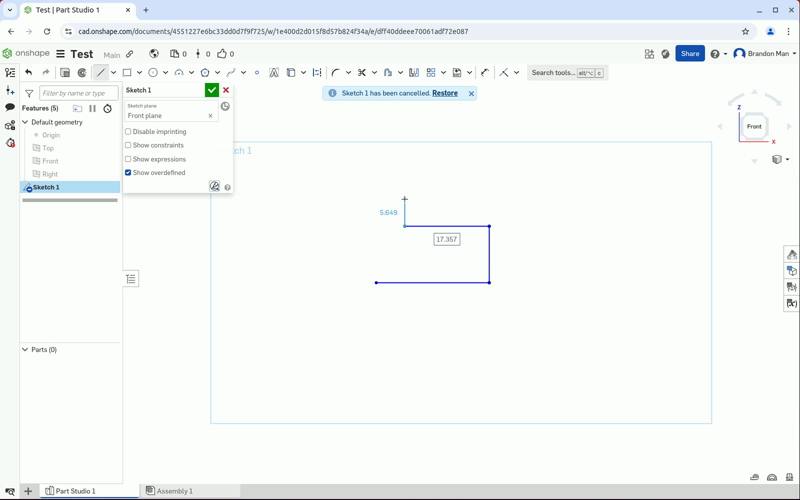
key_down(shift)
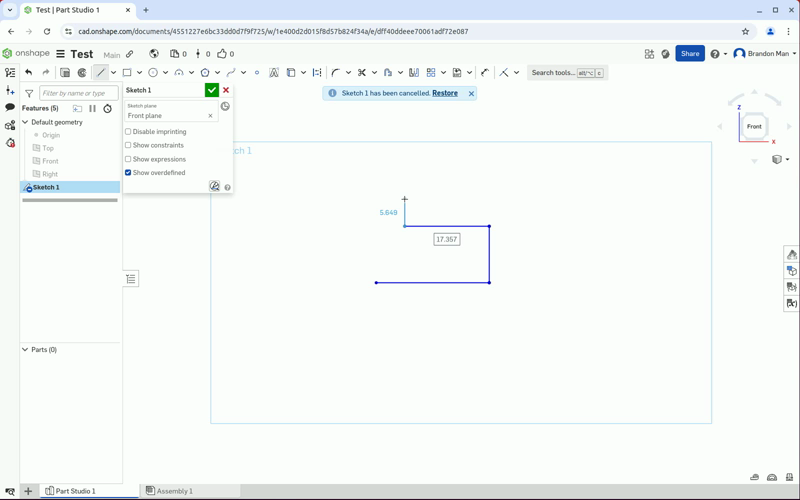
mouse_move(434, 198)
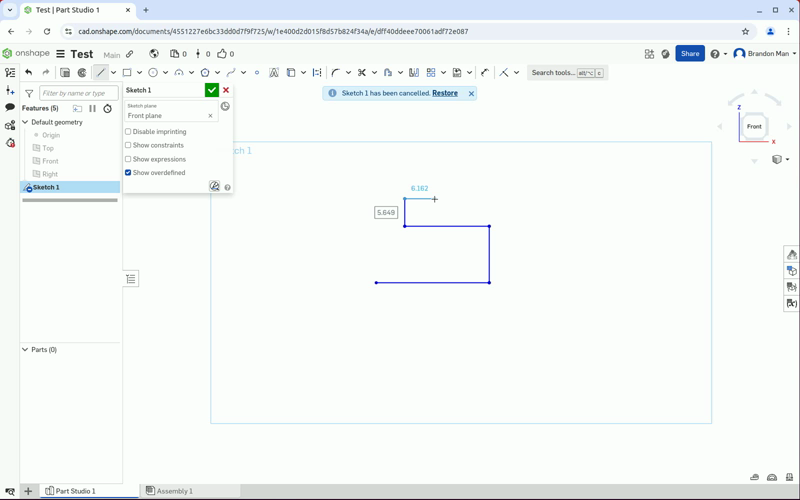
mouse_move(376, 198)
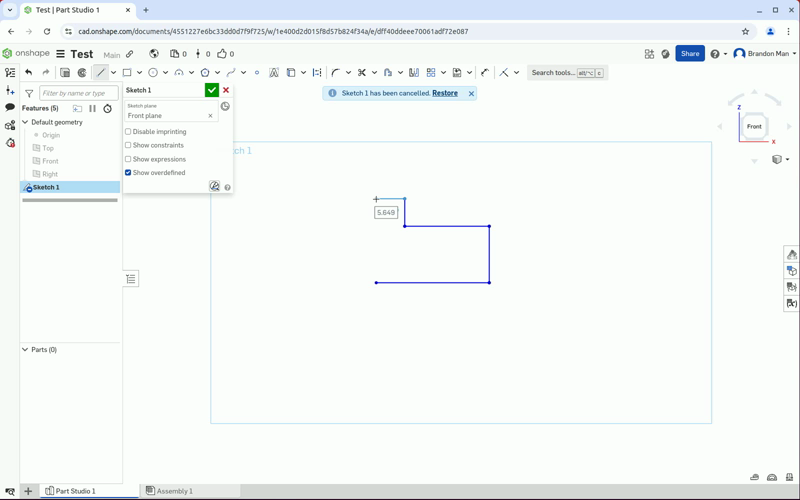
click(376, 198)
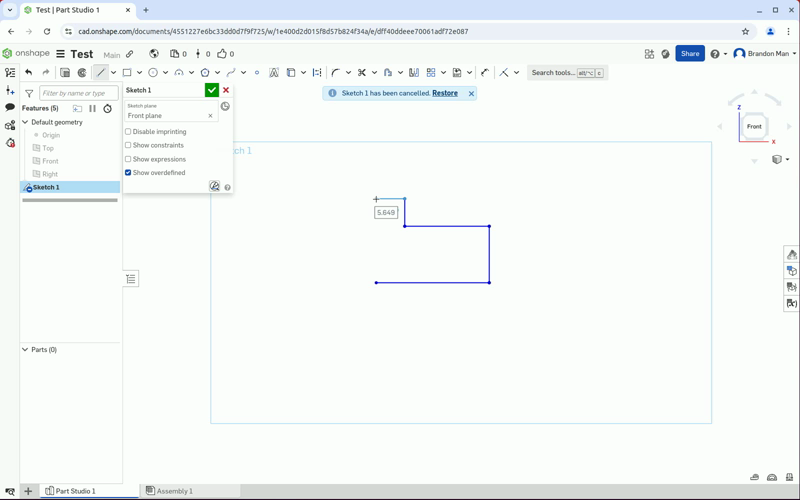
key_up(shift)
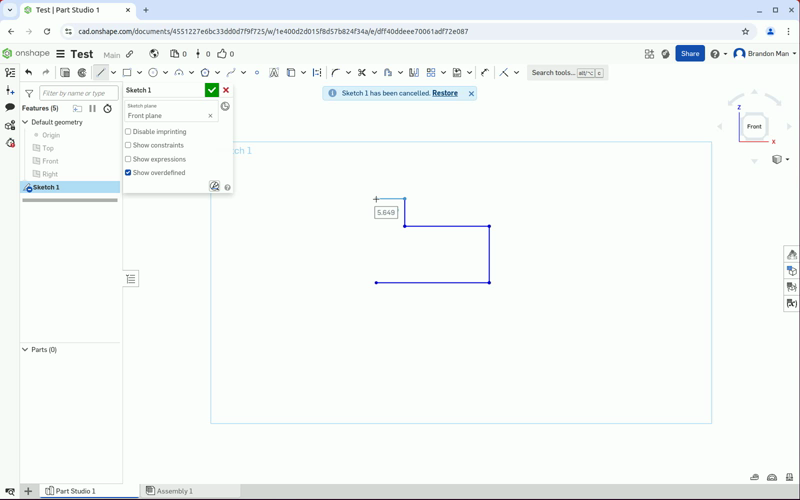
key_down(shift)
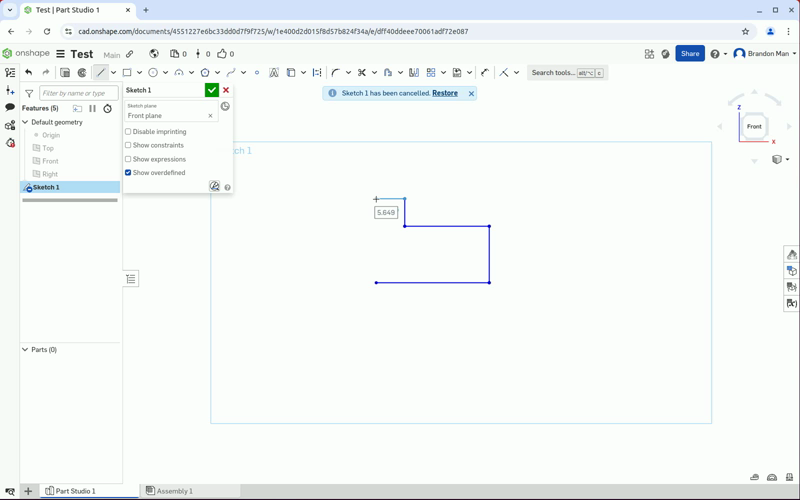
mouse_move(376, 282)
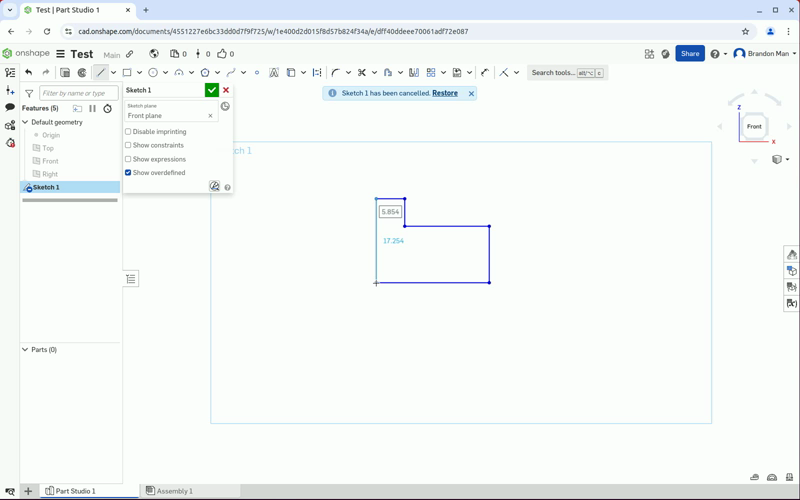
key_up(shift)
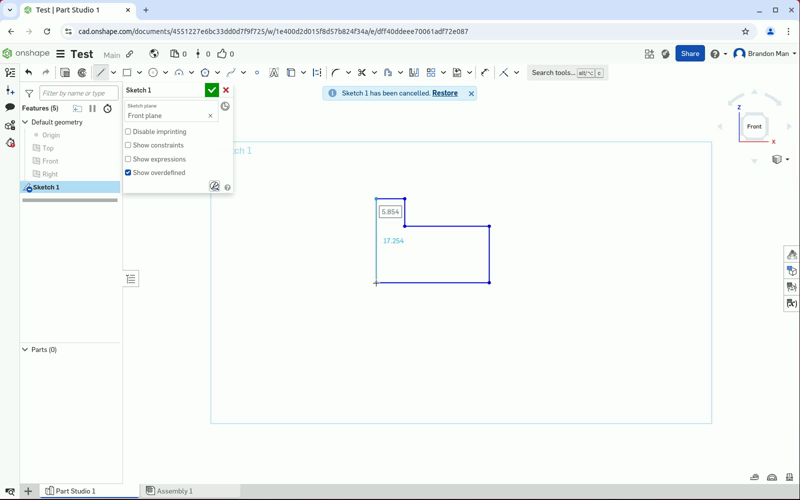
click(376, 282)
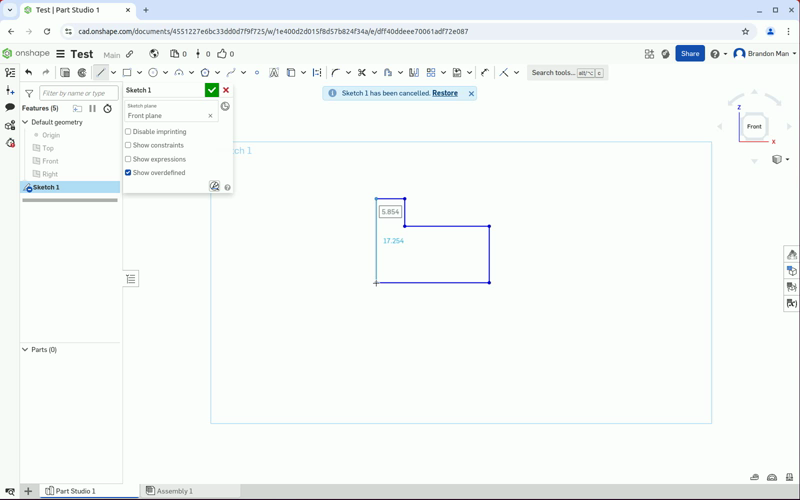
key(esc)
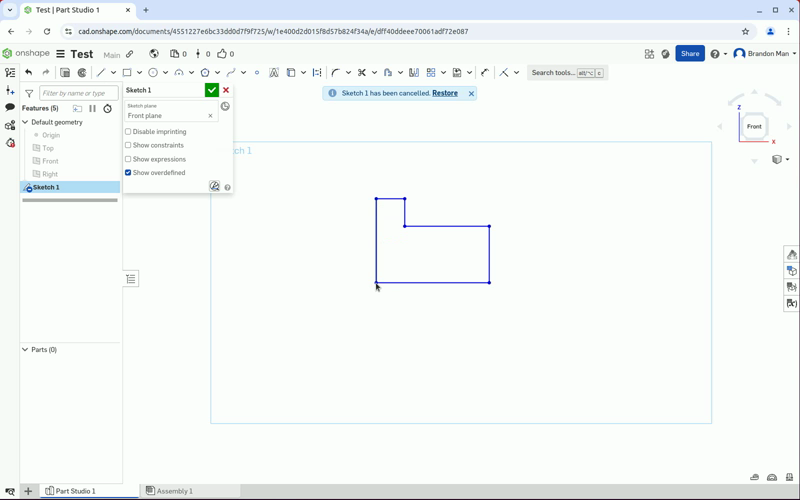
mouse_move(400, 262)
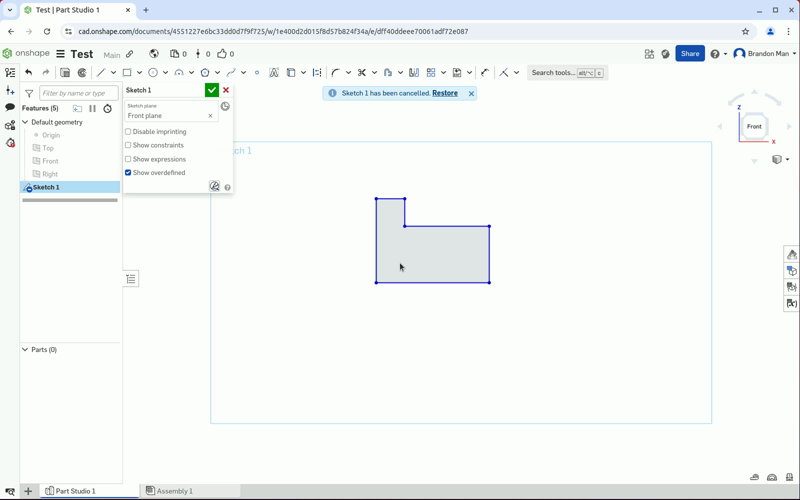
click(400, 262)
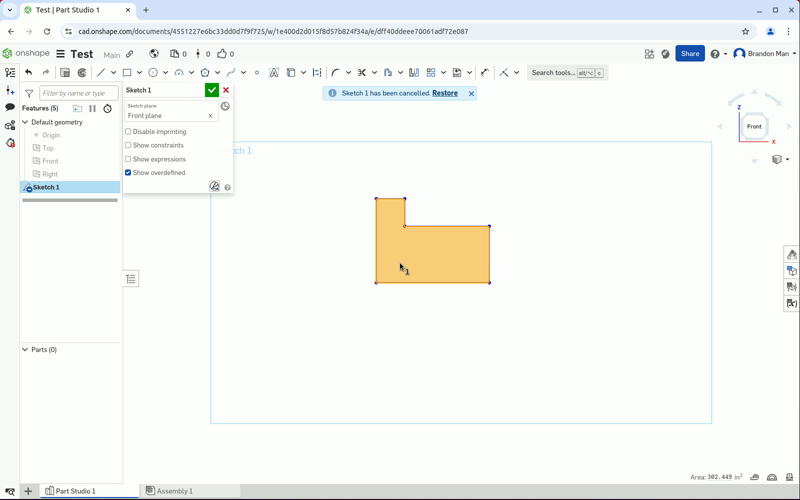
mouse_move(73, 352)
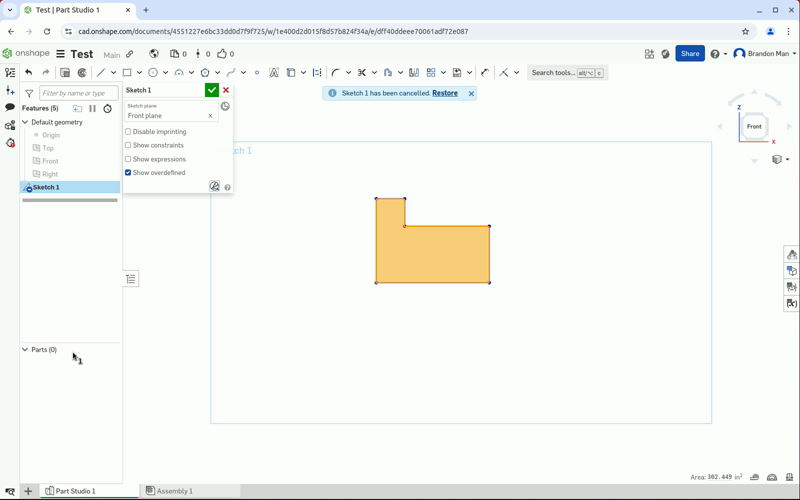
key(shift+y)
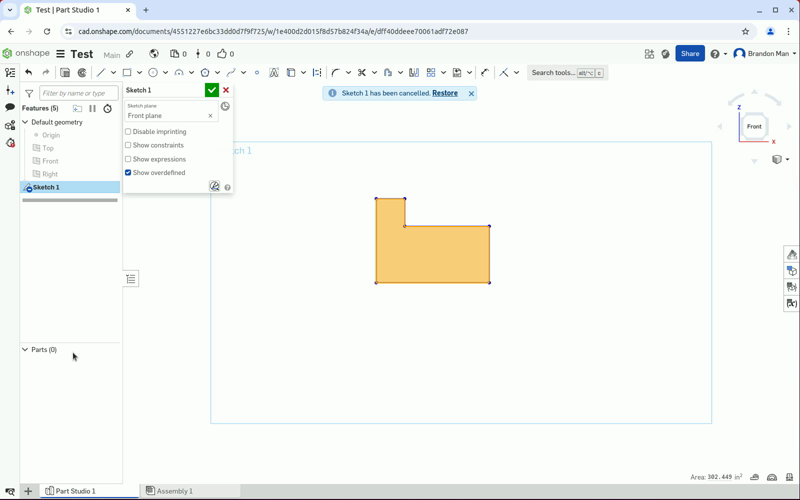
key(shift+e)
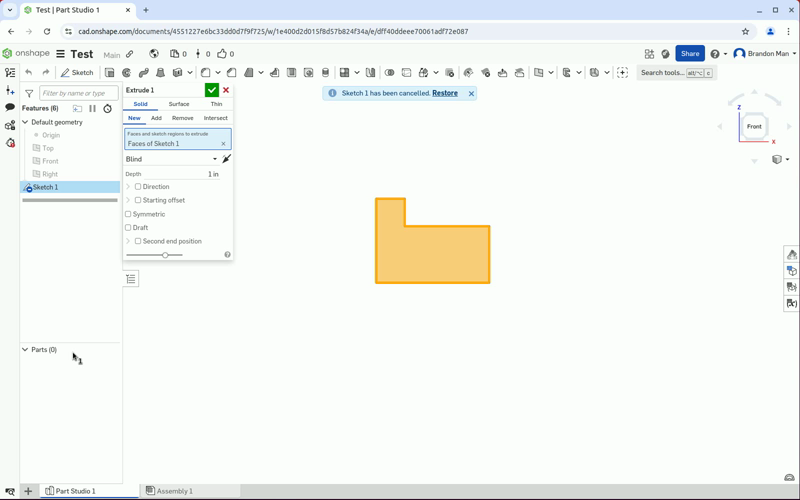
mouse_move(143, 106)
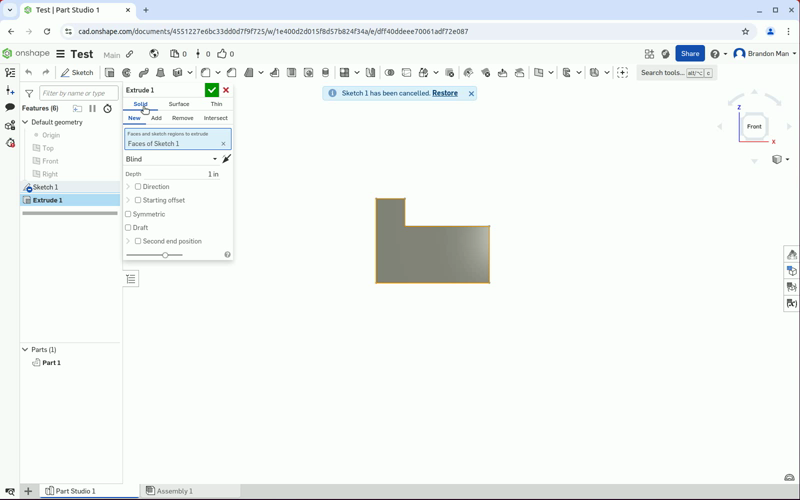
click(143, 106)
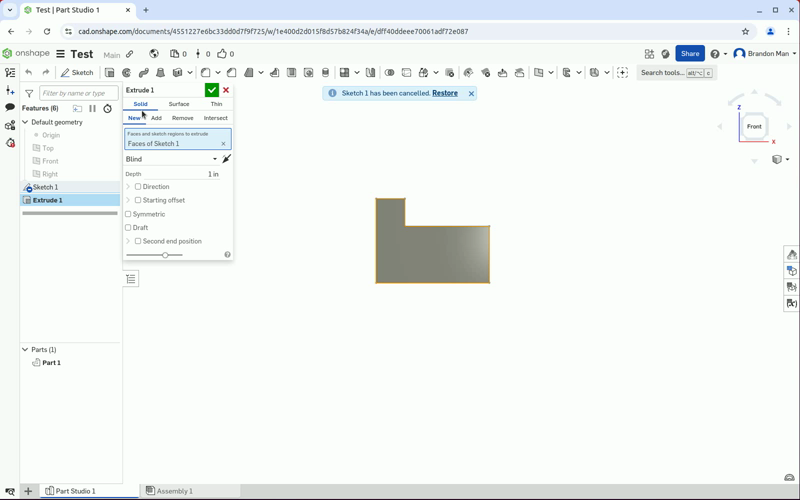
mouse_move(137, 120)
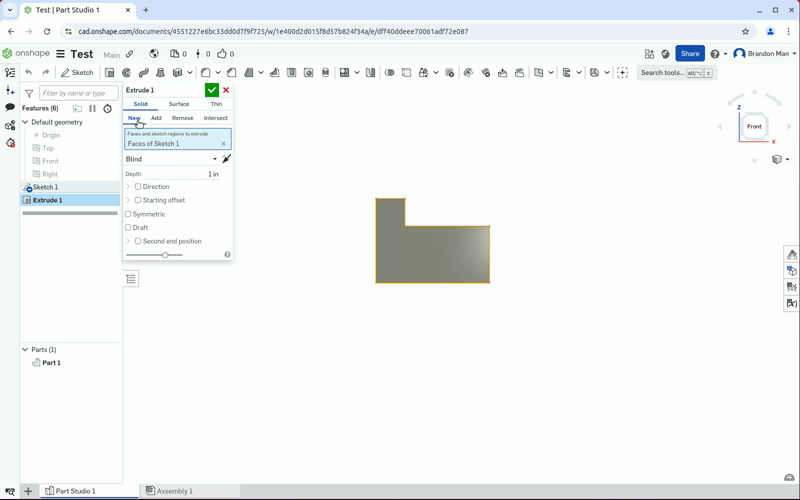
click(137, 120)
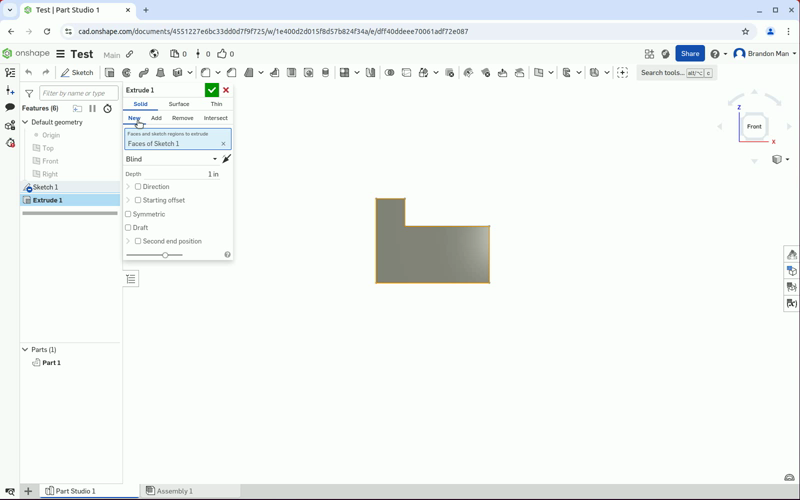
key(tab, 4)
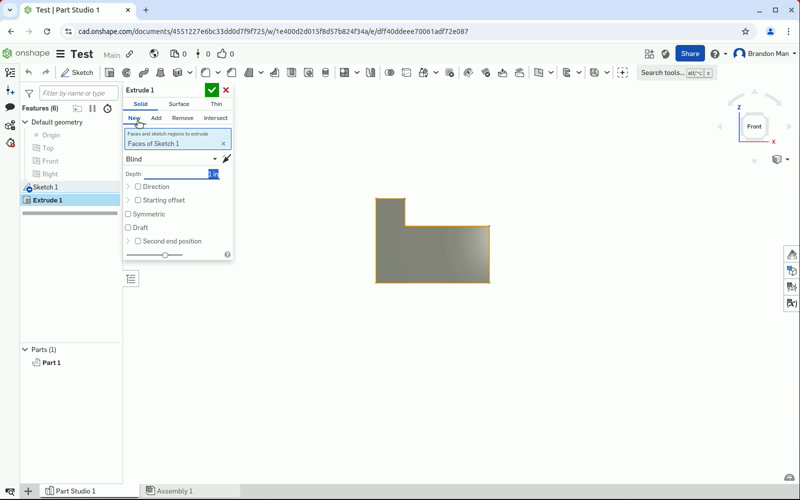
text(23.108)
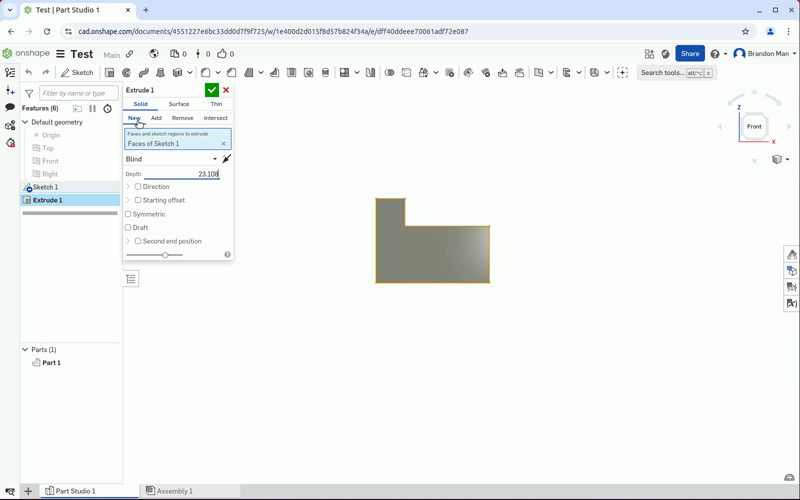
key(tab, 3)
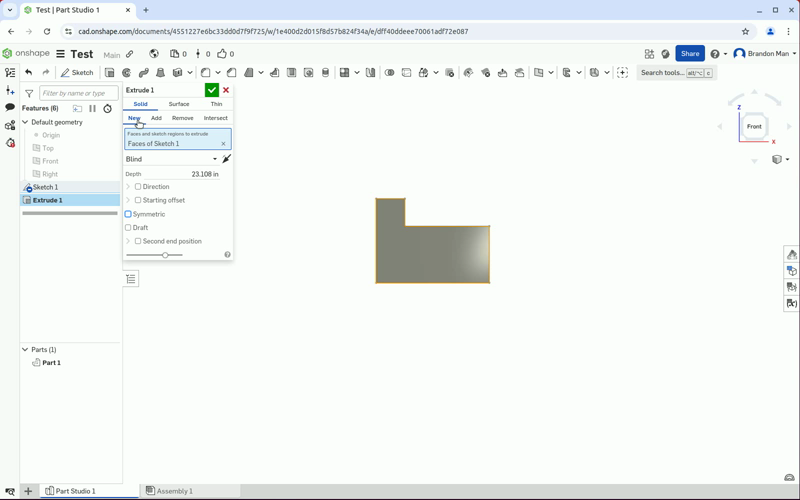
key(space)
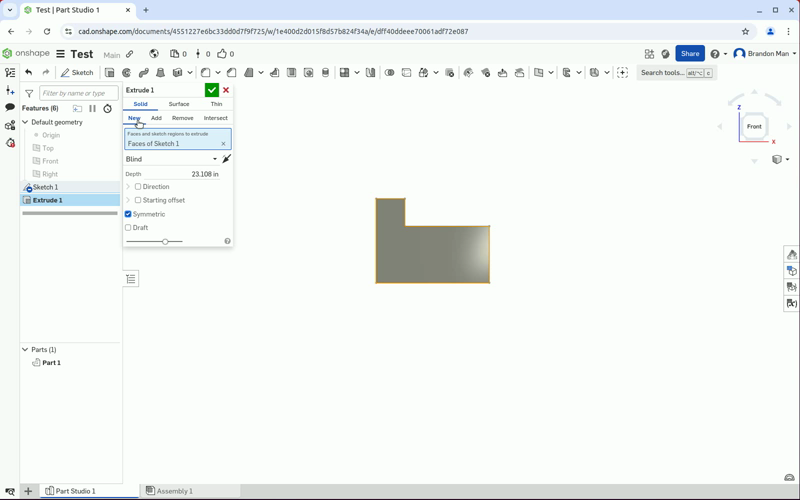
key(enter)
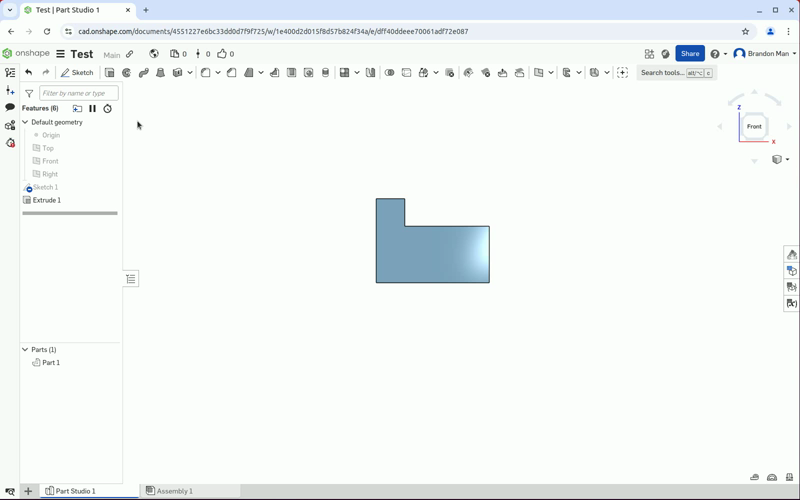
key(shift+h)
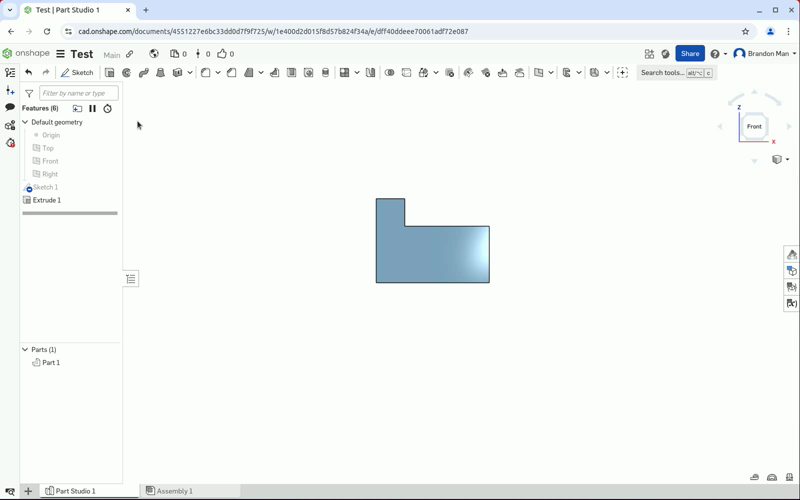
key(shift+h)
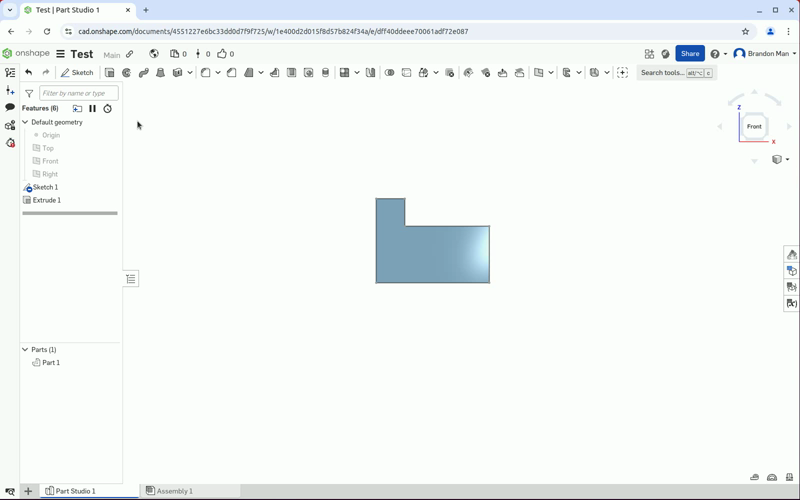
mouse_move(73, 189)
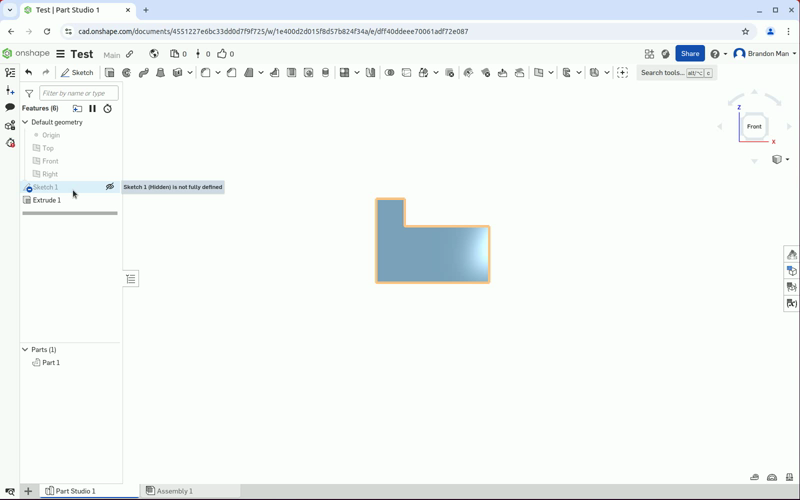
click(73, 189)
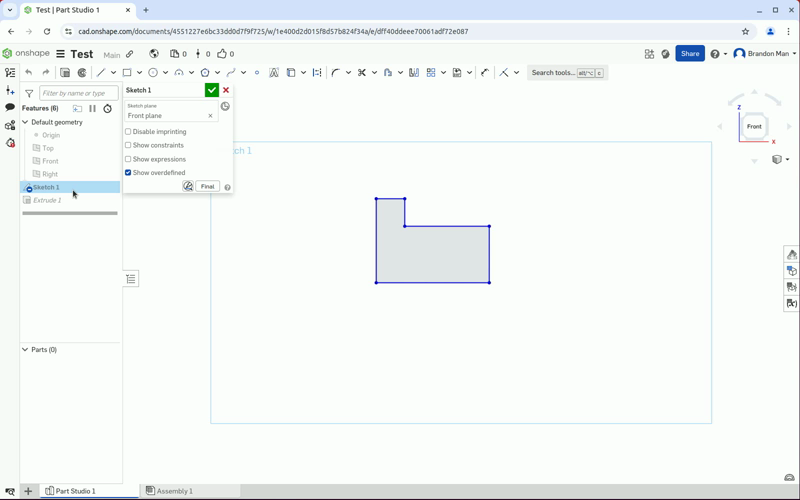
mouse_move(229, 92)
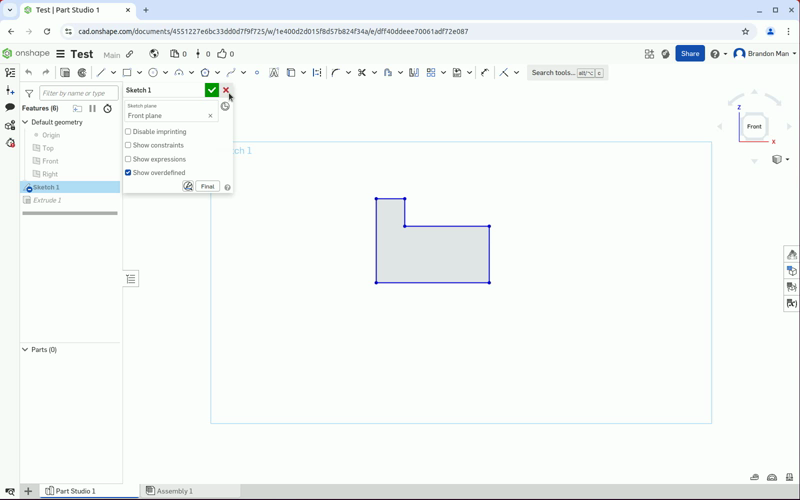
click(229, 92)
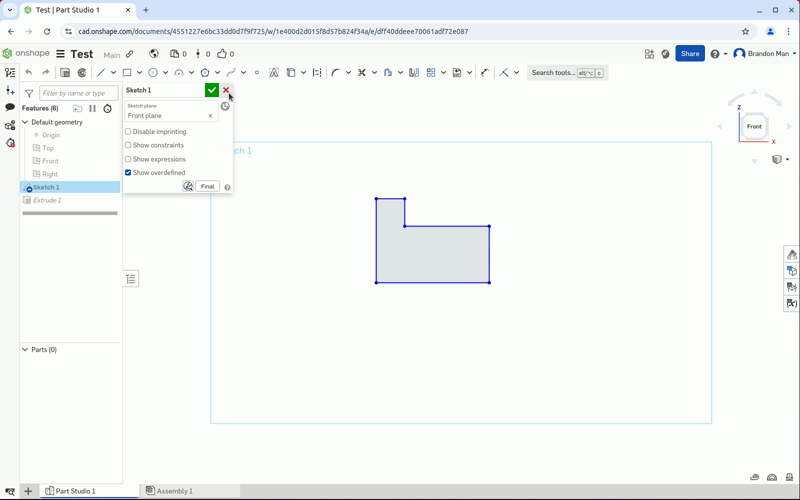
key(shift+s)
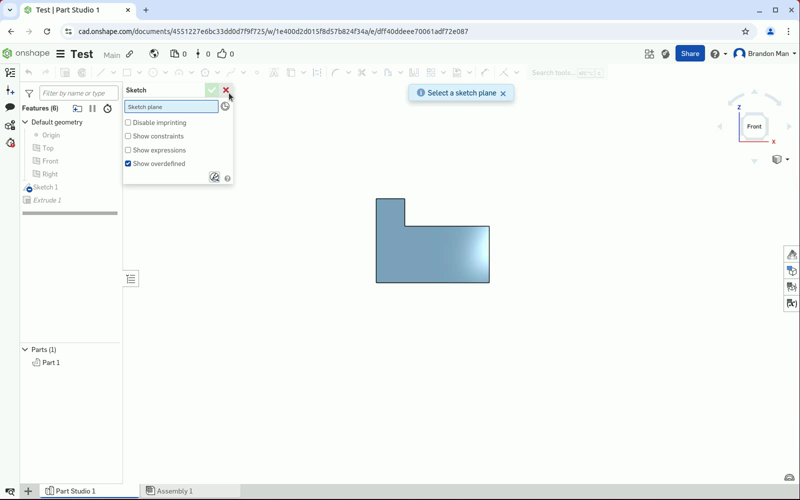
mouse_move(73, 163)
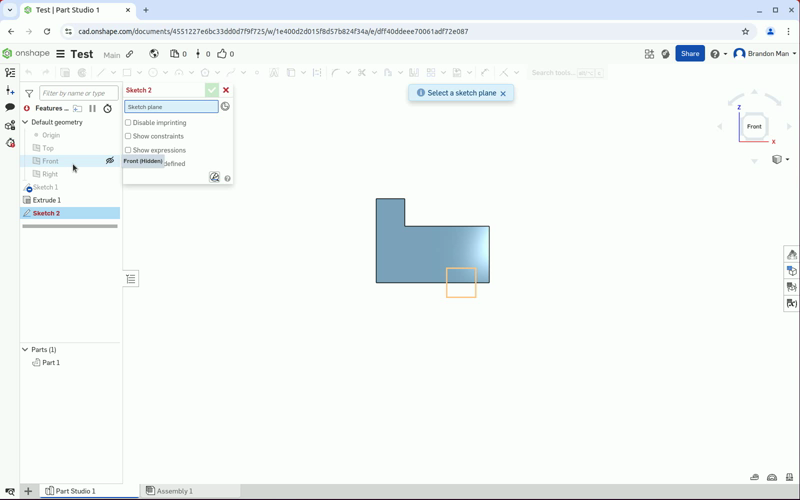
click(73, 163)
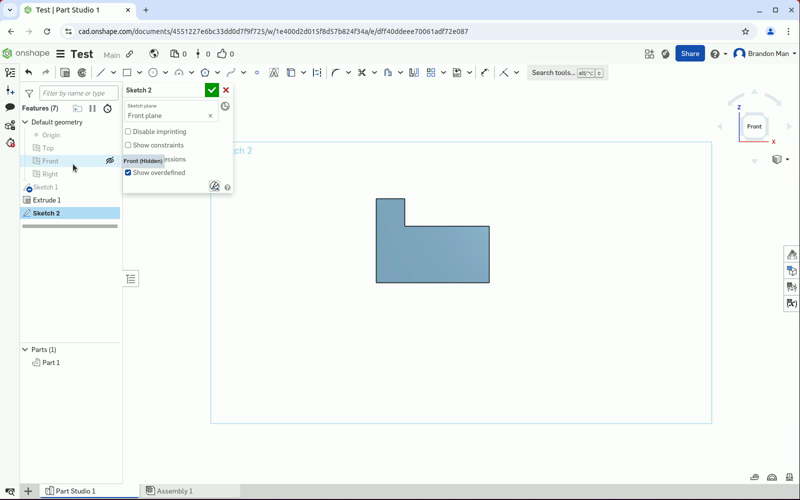
mouse_move(73, 352)
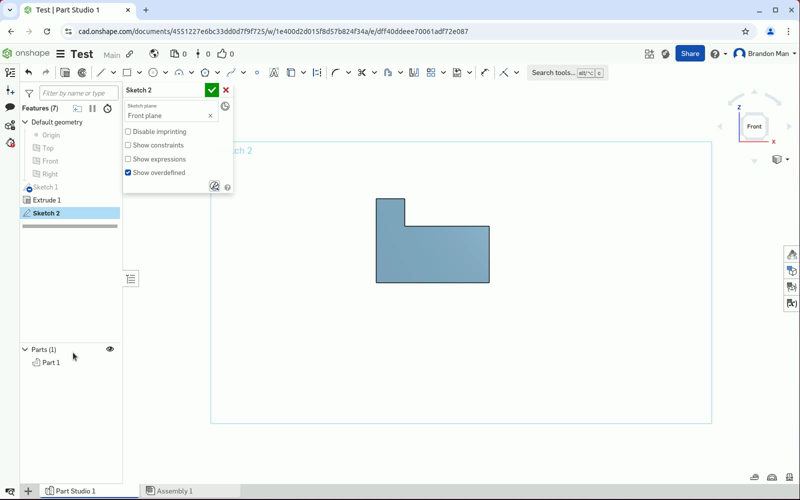
key(y)
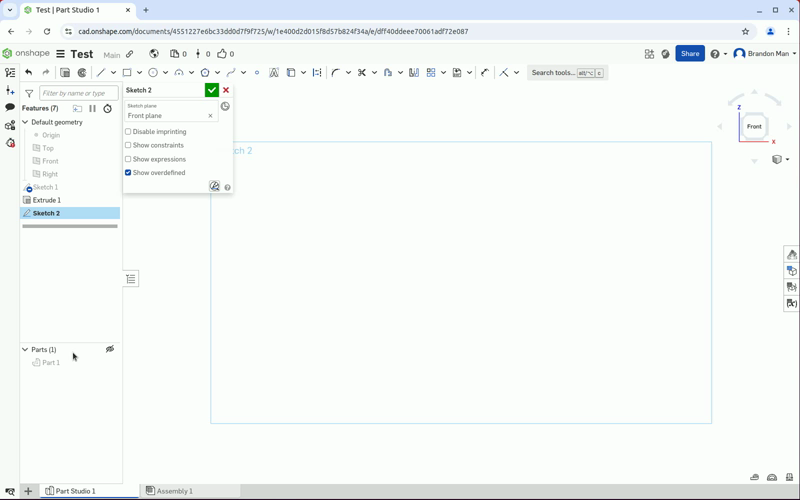
key(l)
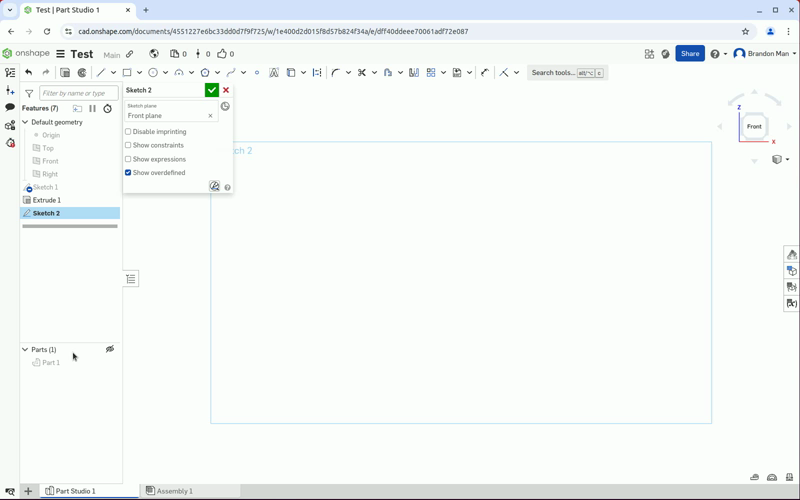
key_down(shift)
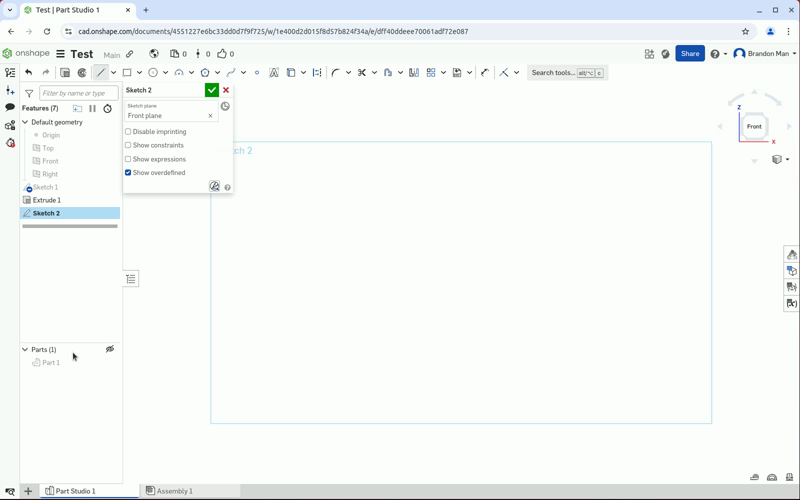
mouse_move(376, 198)
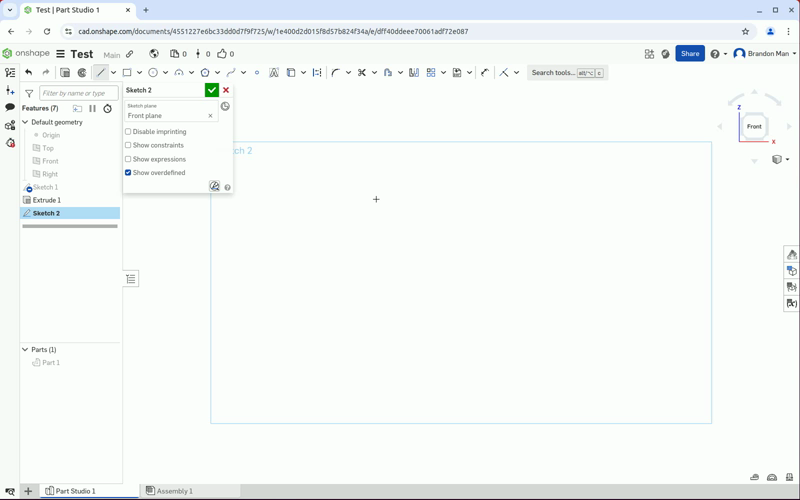
click(376, 198)
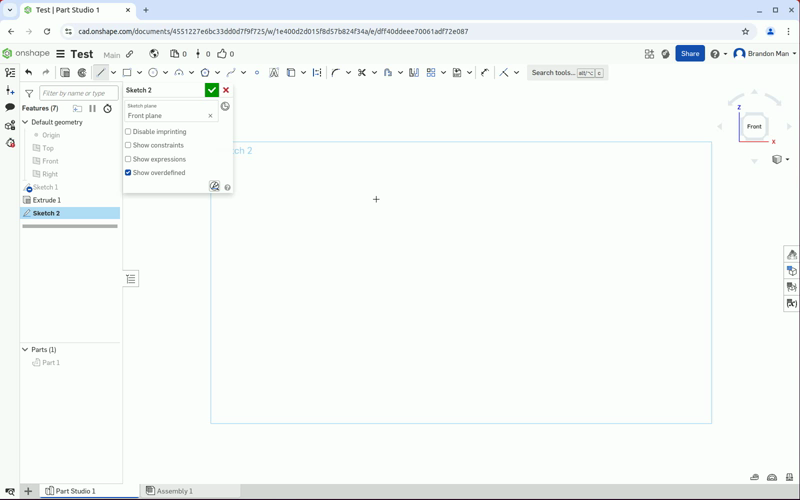
key_up(shift)
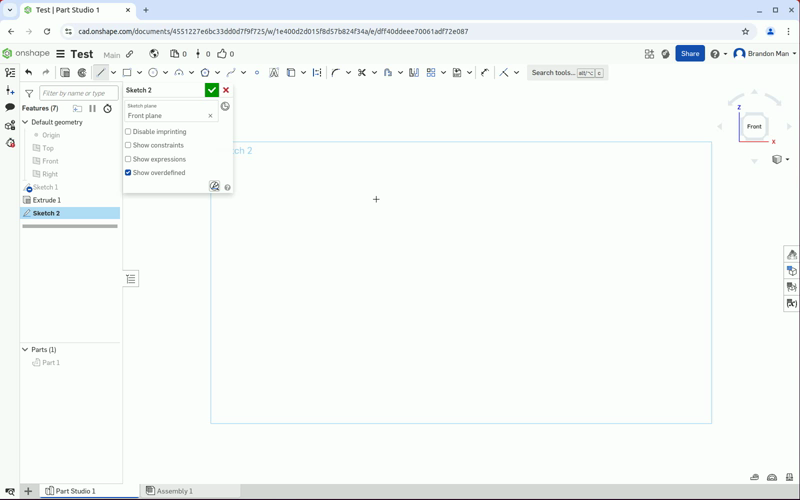
key_down(shift)
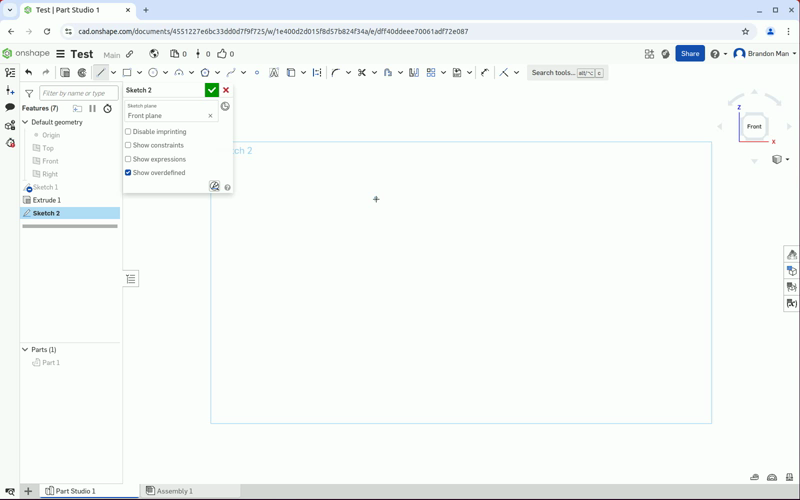
mouse_move(406, 198)
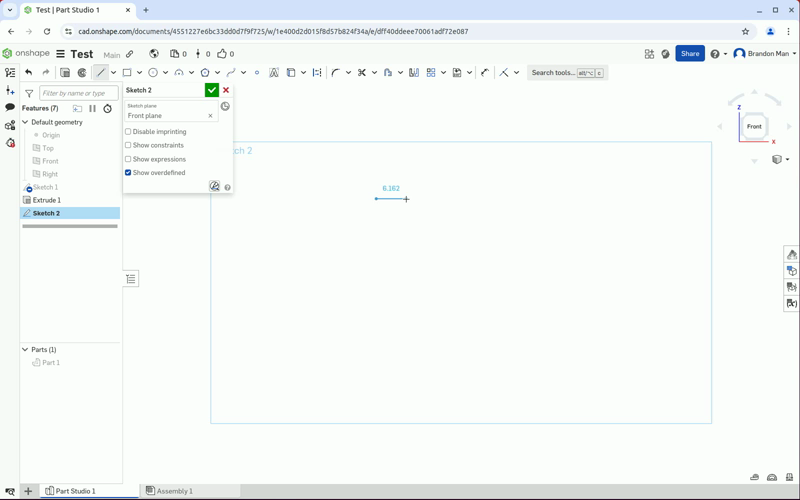
mouse_move(405, 198)
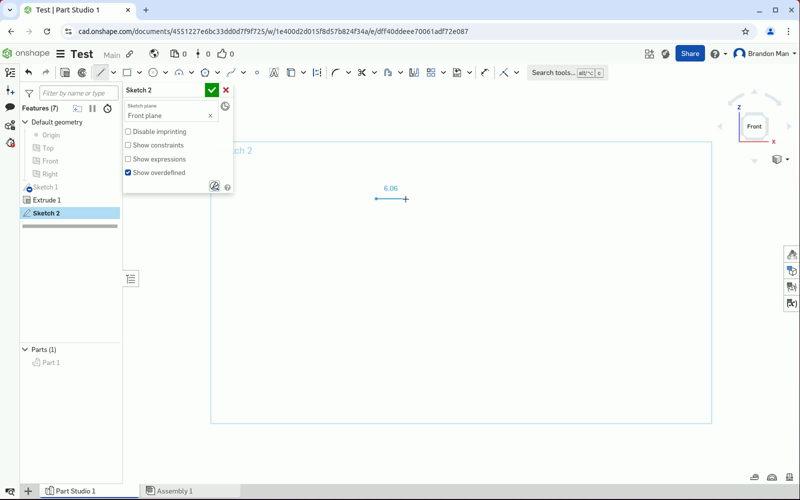
click(405, 198)
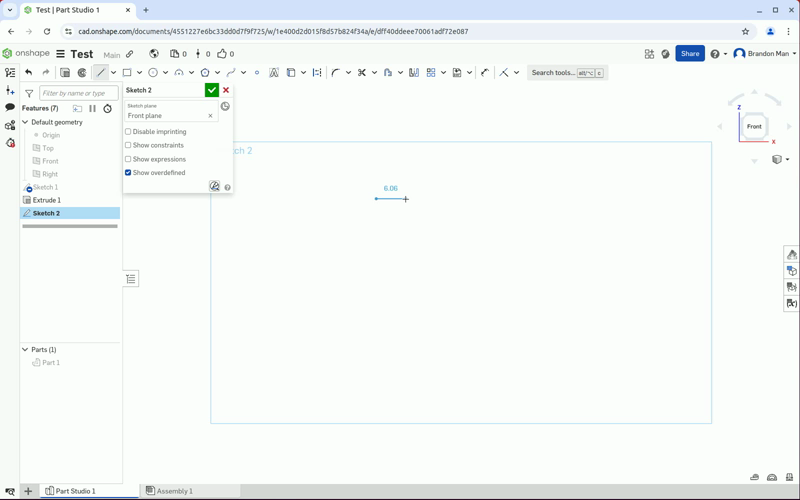
key_up(shift)
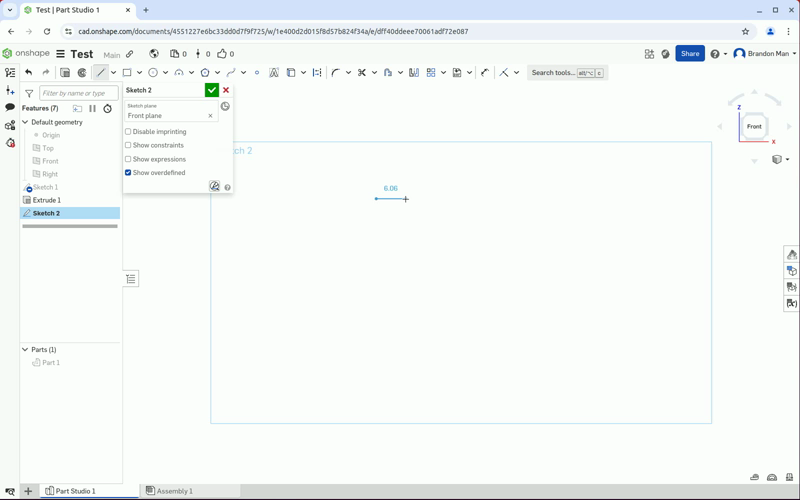
key_down(shift)
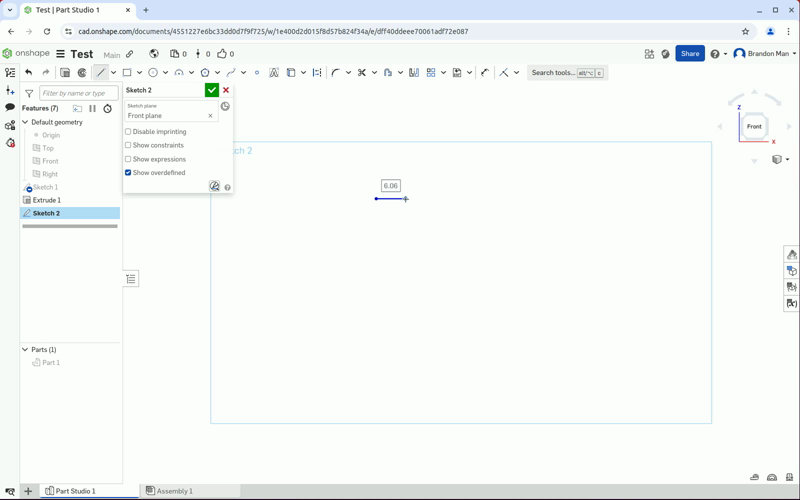
mouse_move(435, 198)
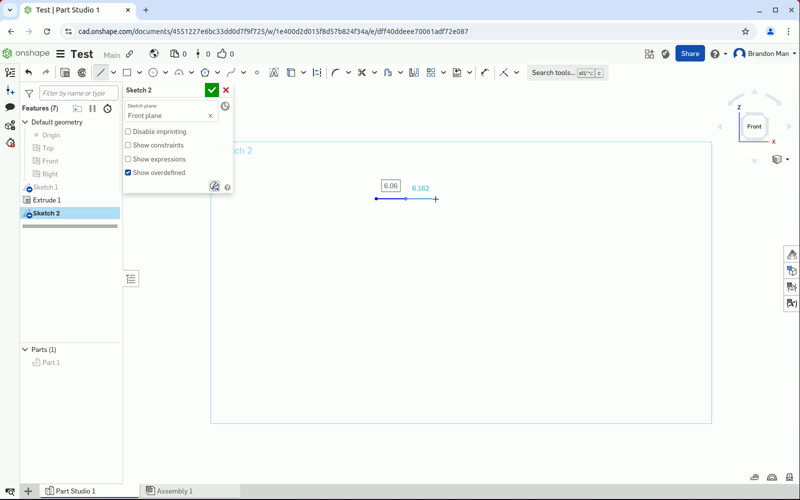
mouse_move(405, 169)
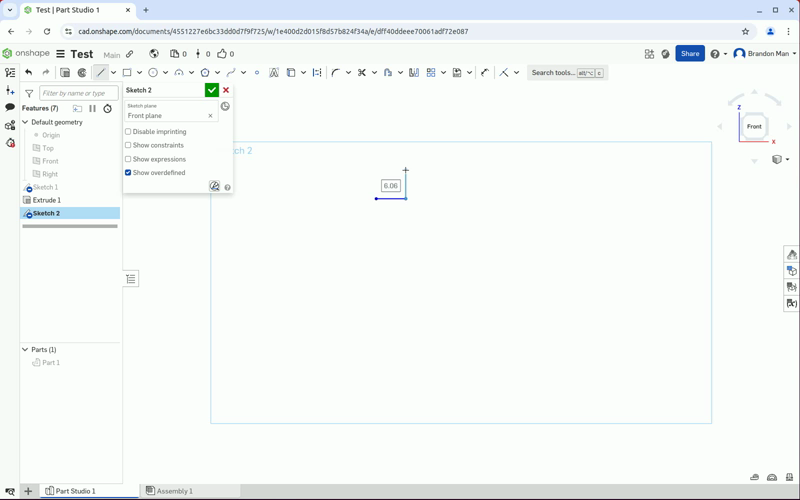
click(405, 169)
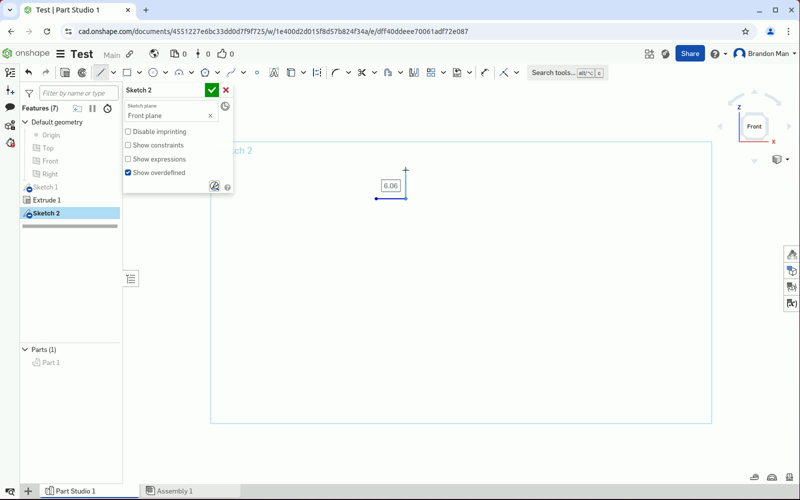
key_up(shift)
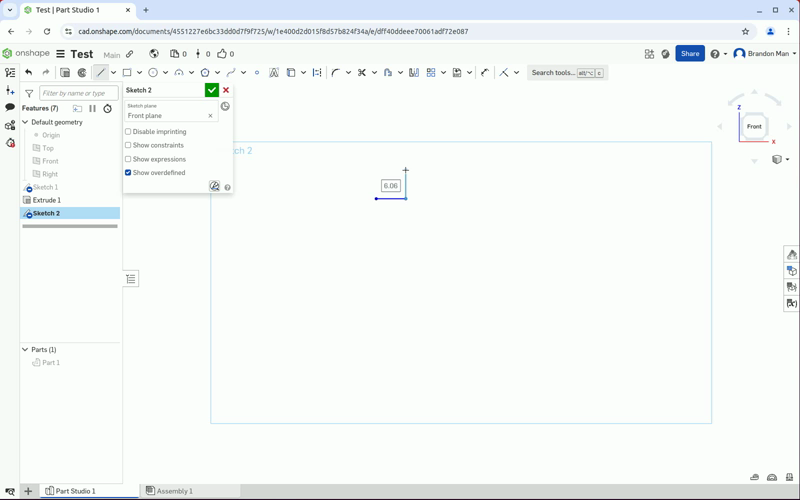
key_down(shift)
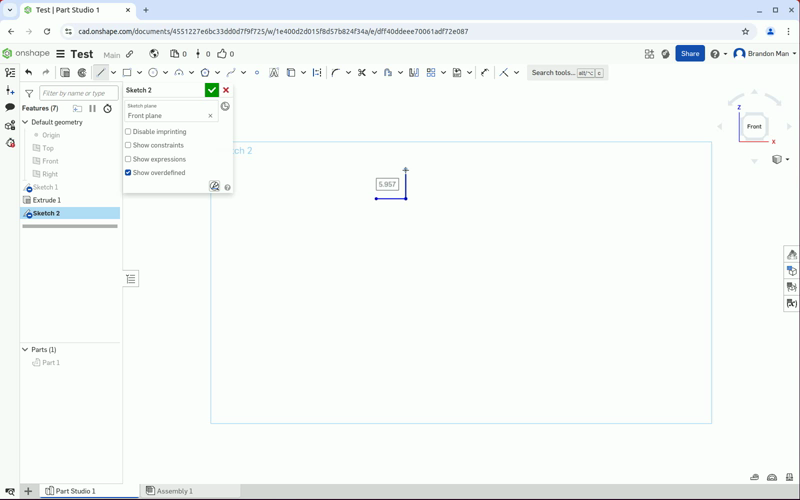
mouse_move(435, 169)
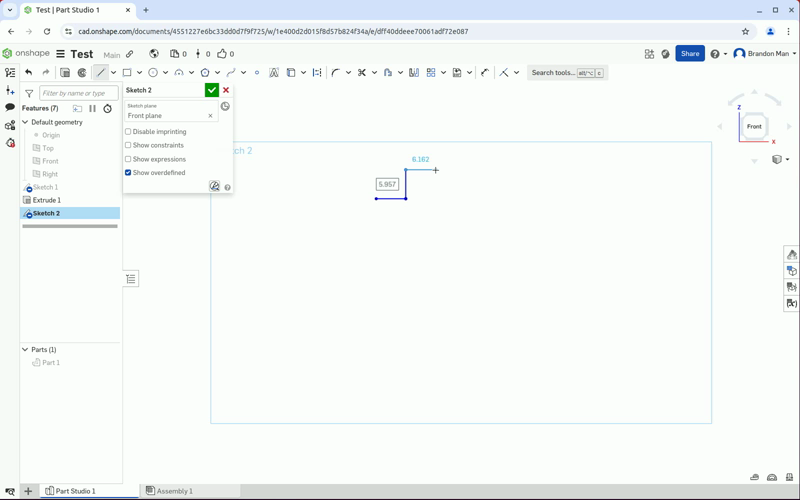
mouse_move(376, 169)
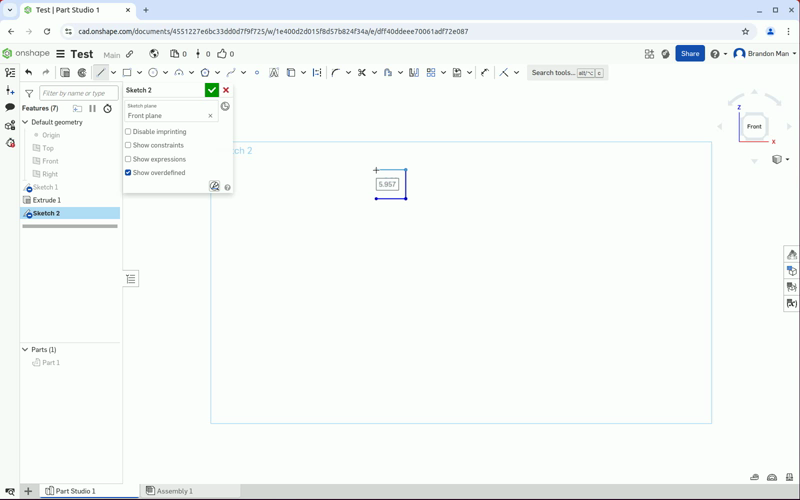
click(376, 169)
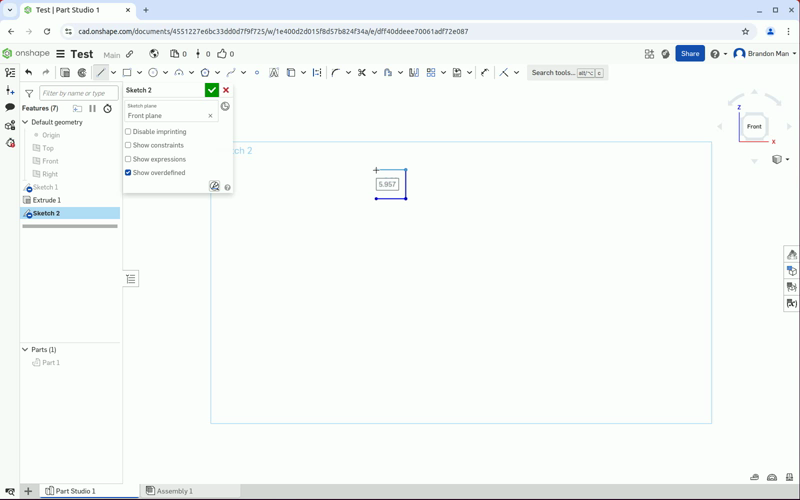
key_up(shift)
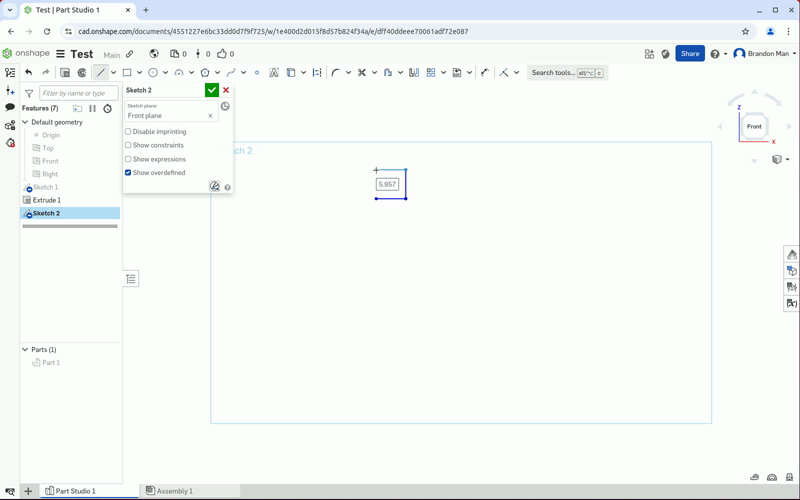
mouse_move(406, 169)
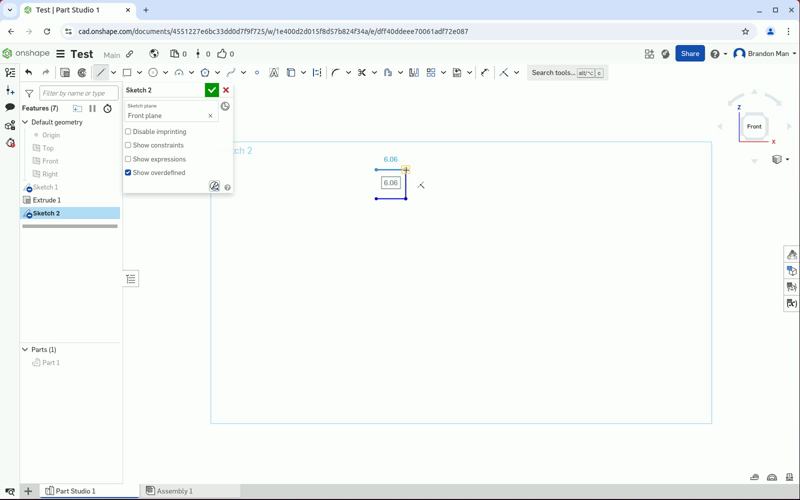
key_down(shift)
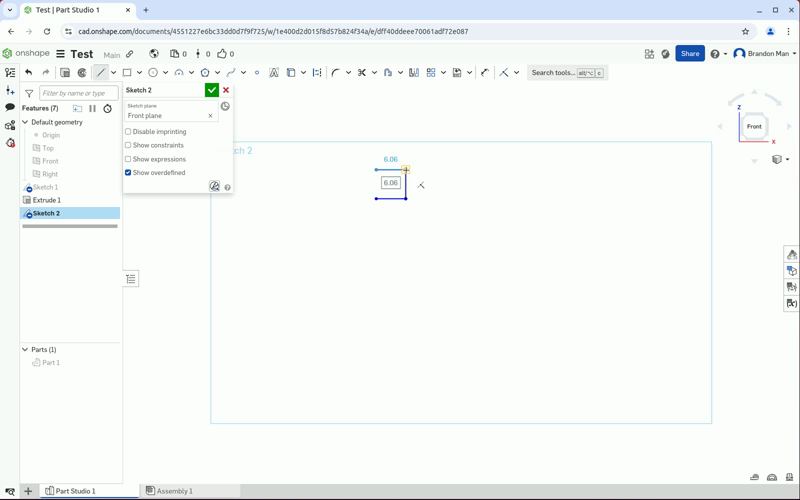
mouse_move(376, 198)
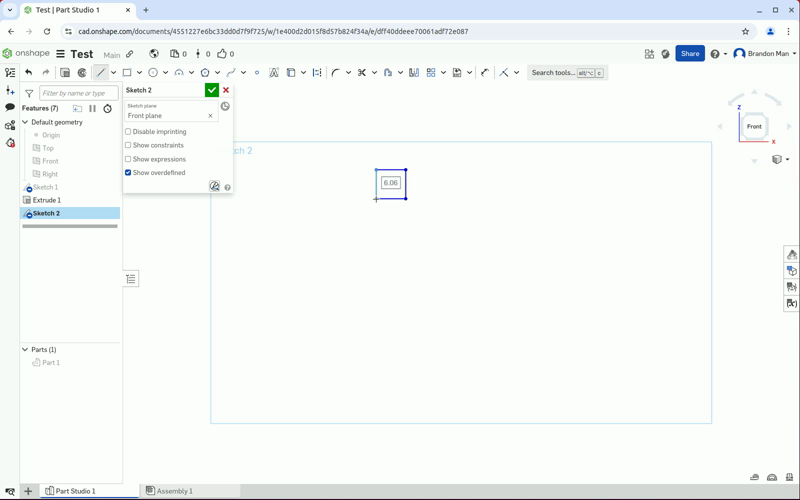
key_up(shift)
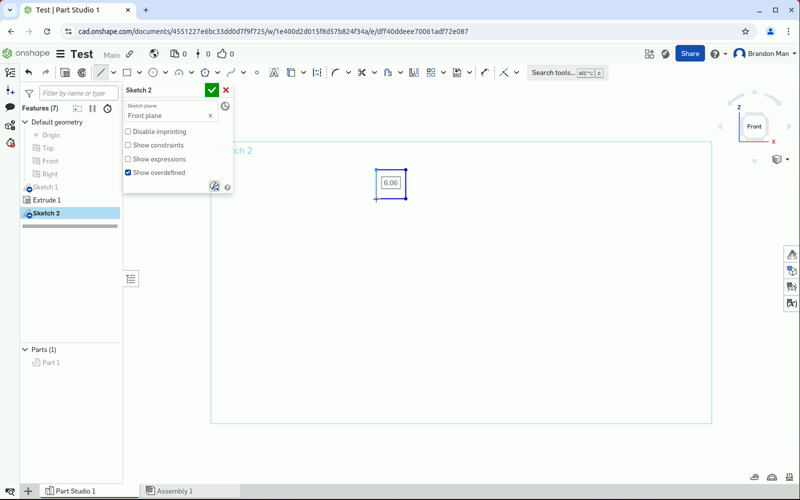
click(376, 198)
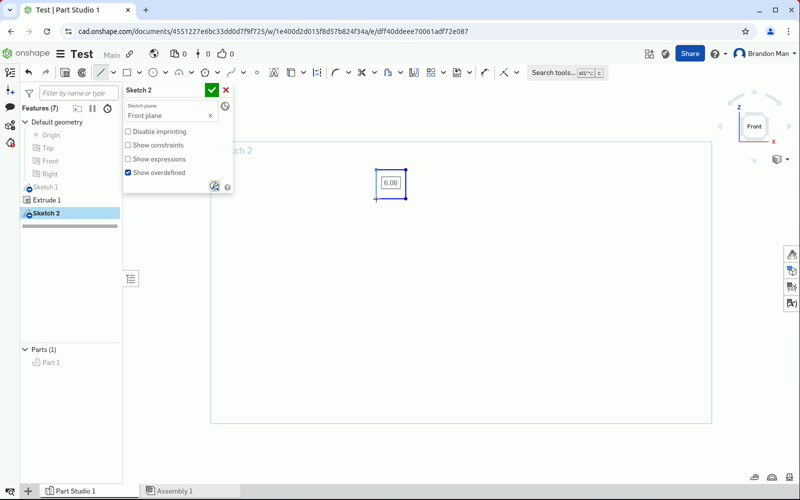
key(esc)
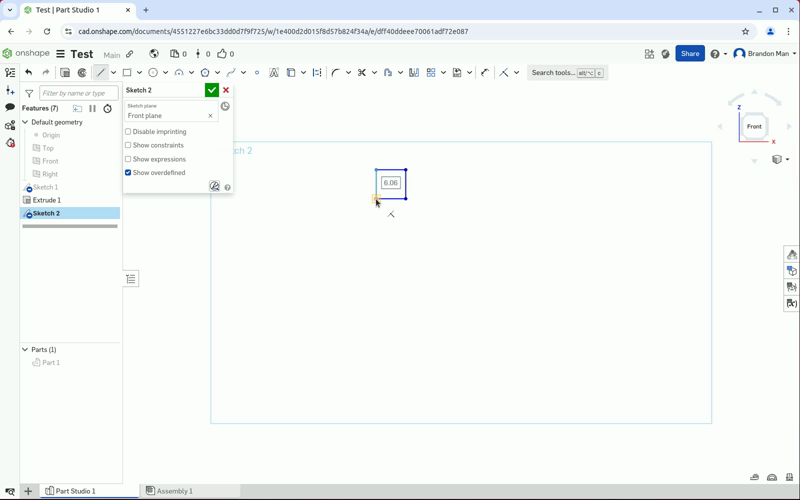
mouse_move(388, 187)
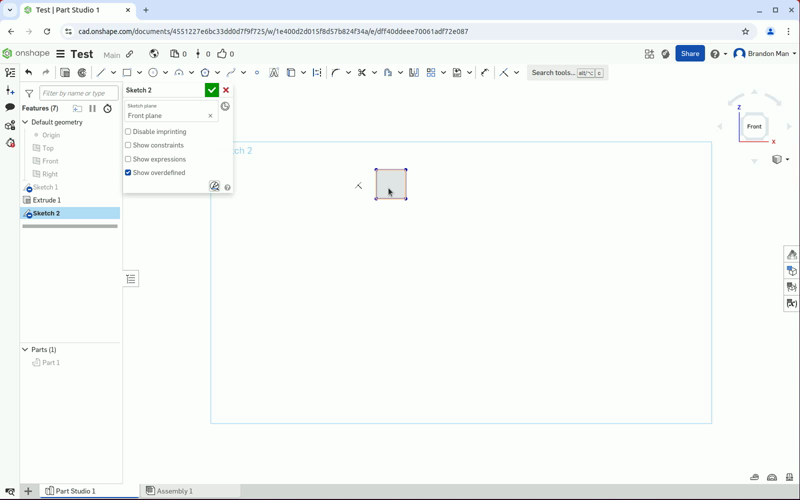
scroll(6)
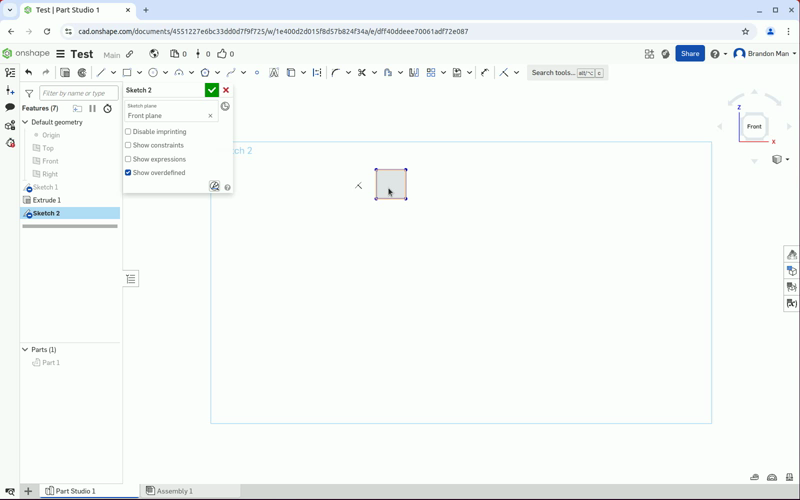
scroll(6)
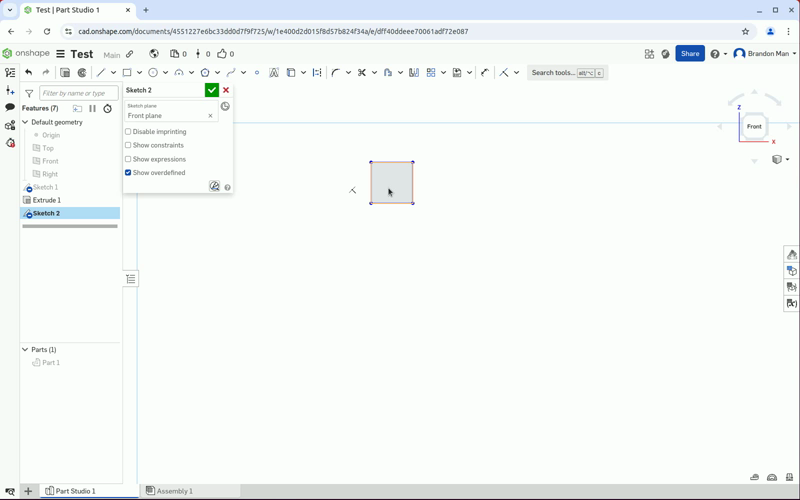
scroll(6)
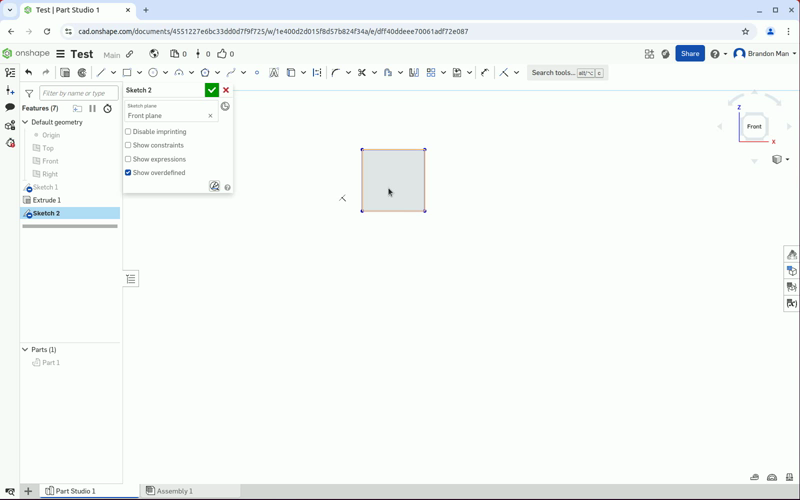
scroll(6)
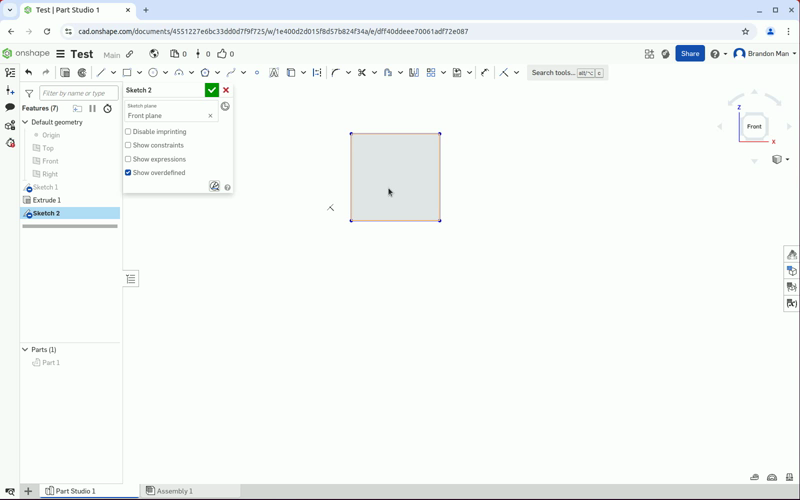
scroll(6)
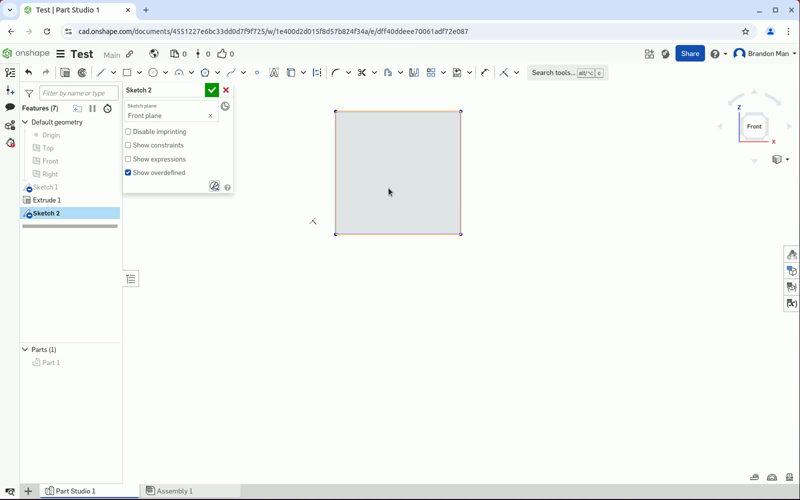
scroll(6)
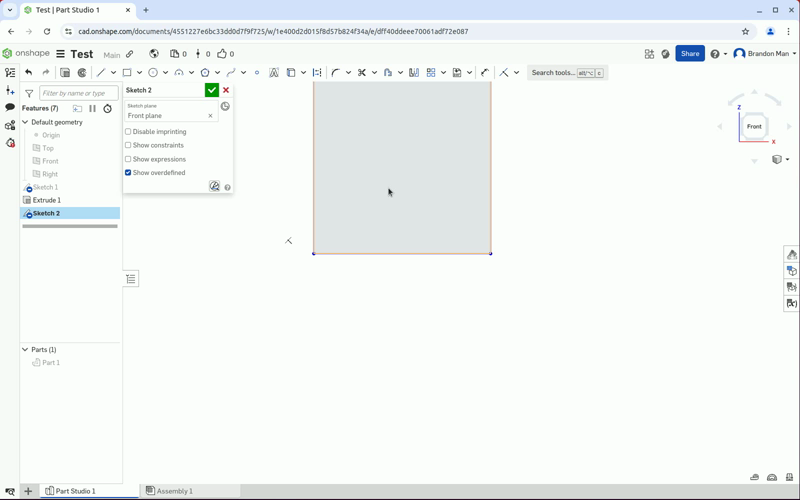
scroll(6)
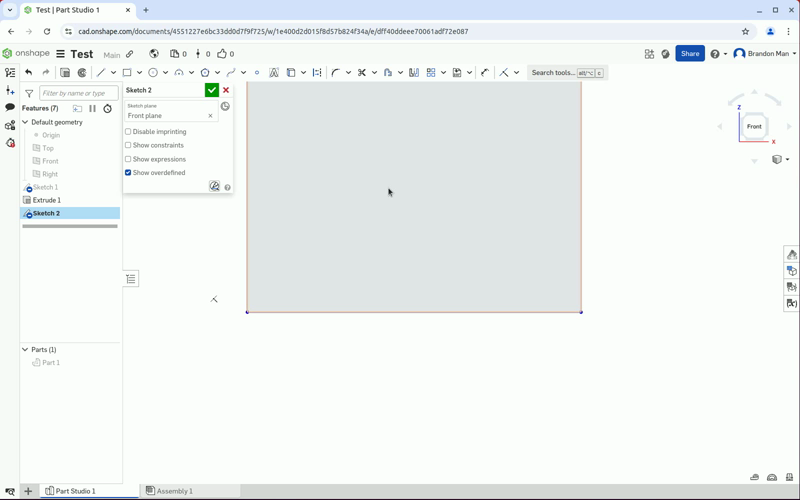
click(388, 187)
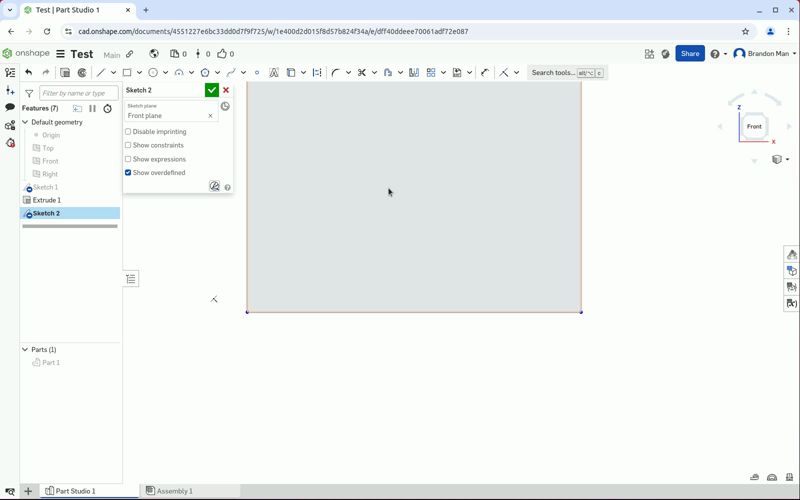
scroll(-6)
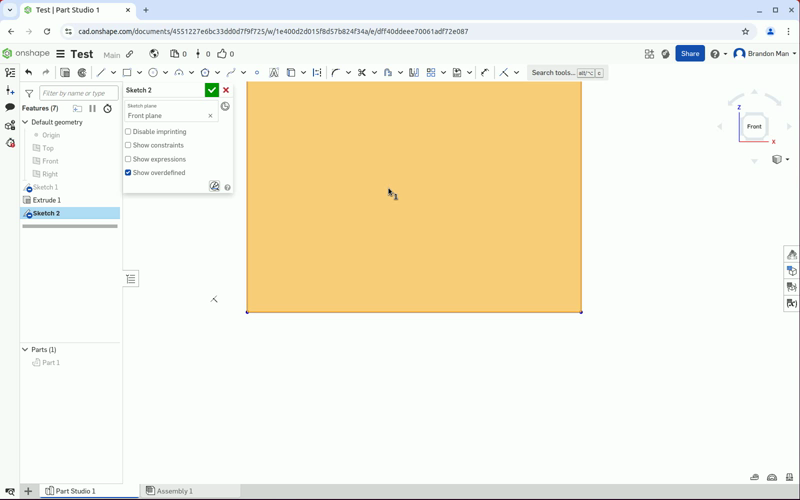
scroll(-6)
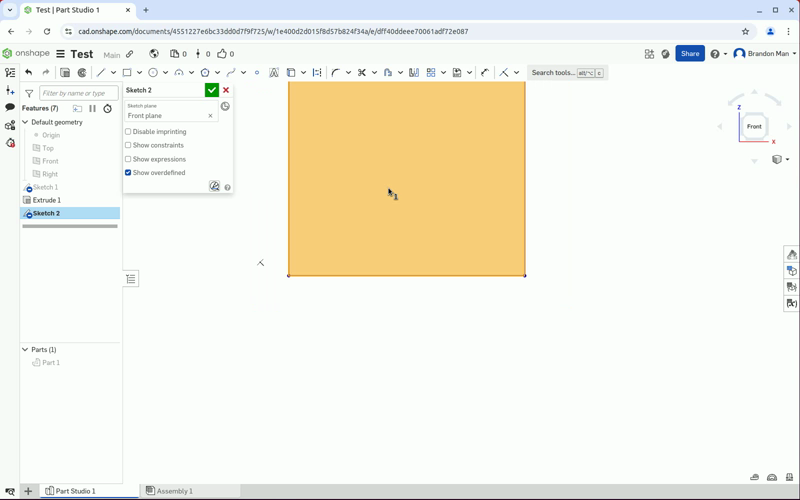
scroll(-6)
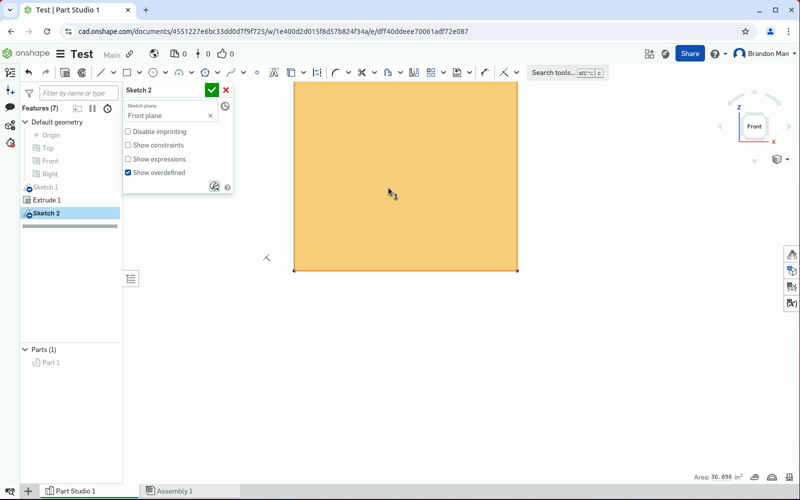
scroll(-6)
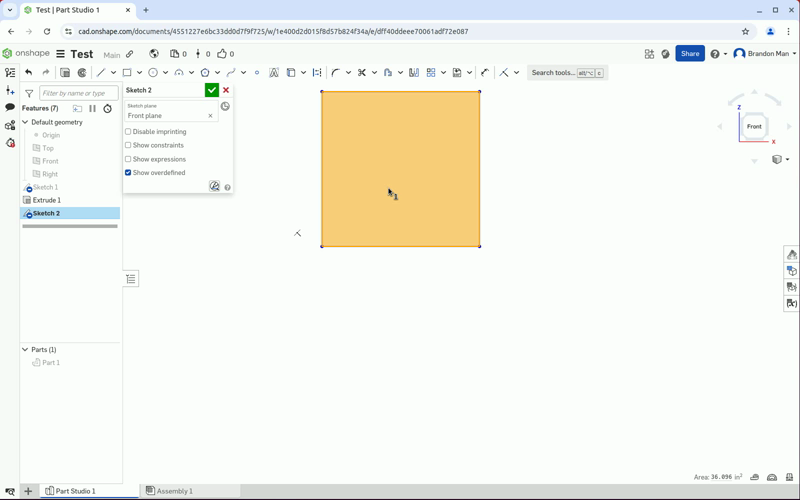
scroll(-6)
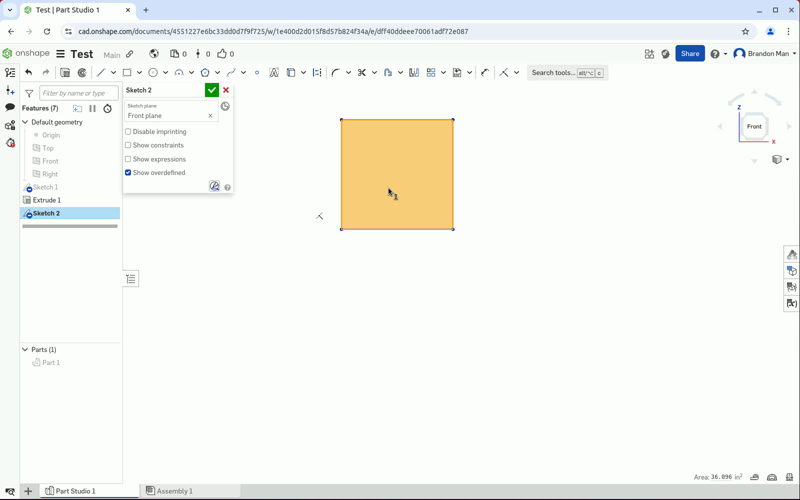
scroll(-6)
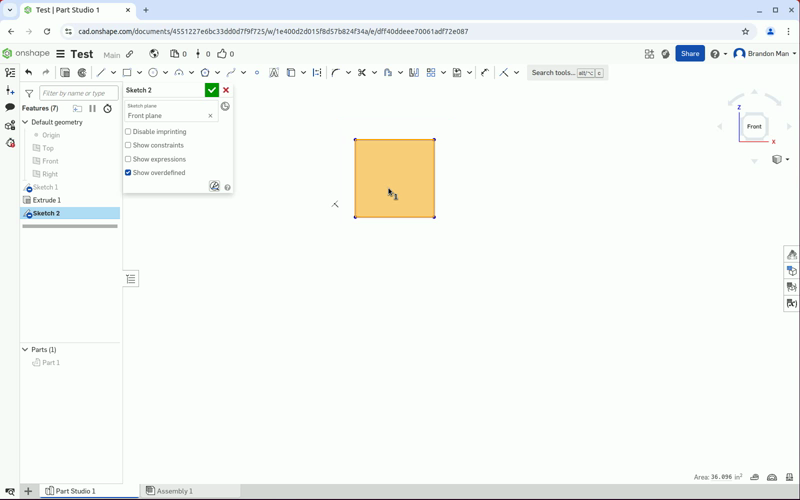
scroll(-6)
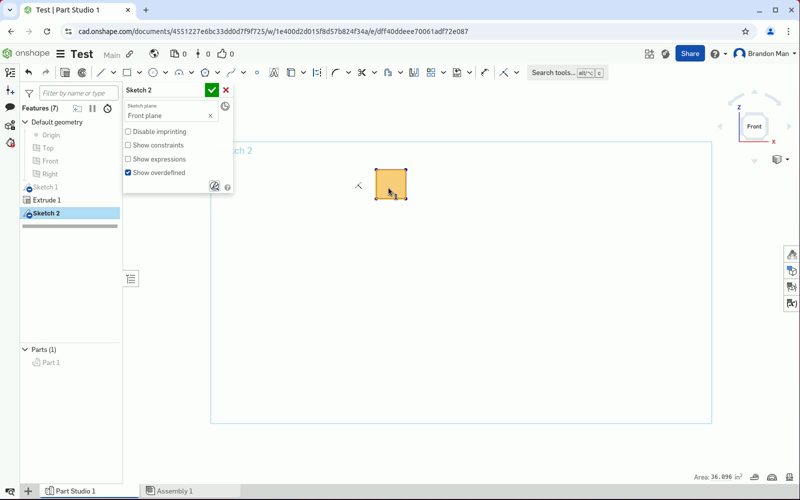
mouse_move(73, 352)
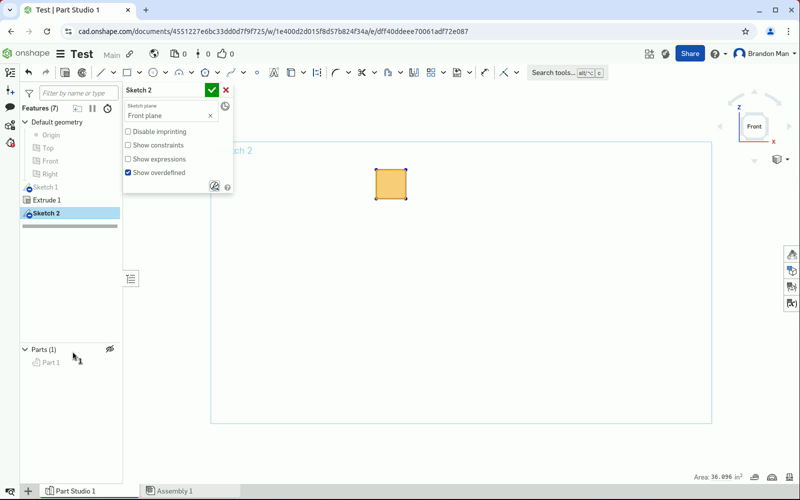
key(shift+y)
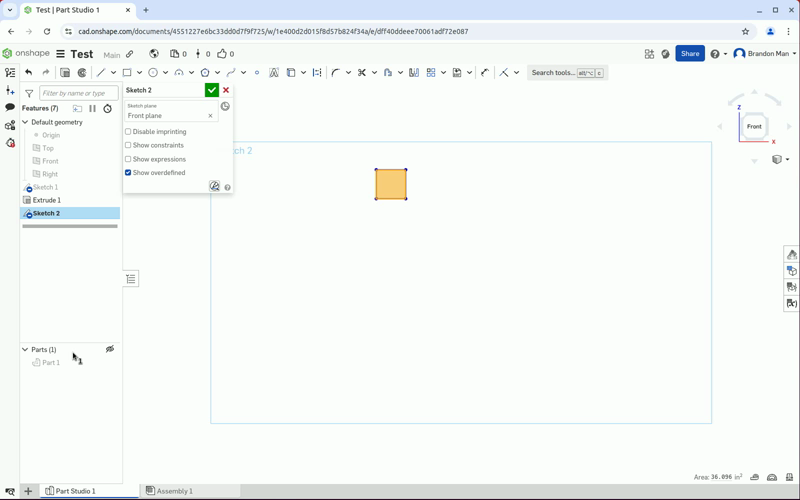
key(shift+e)
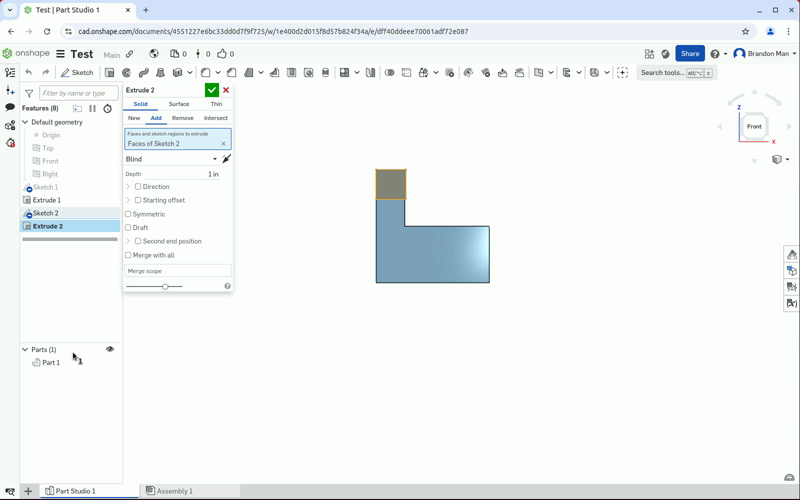
mouse_move(143, 106)
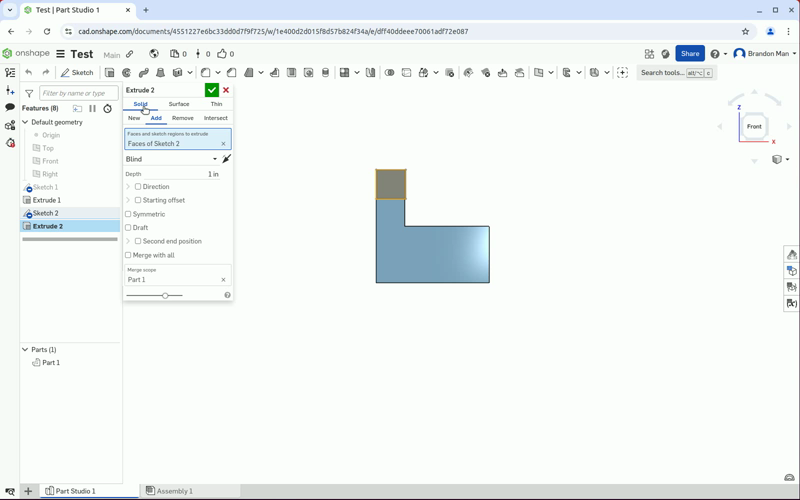
click(143, 106)
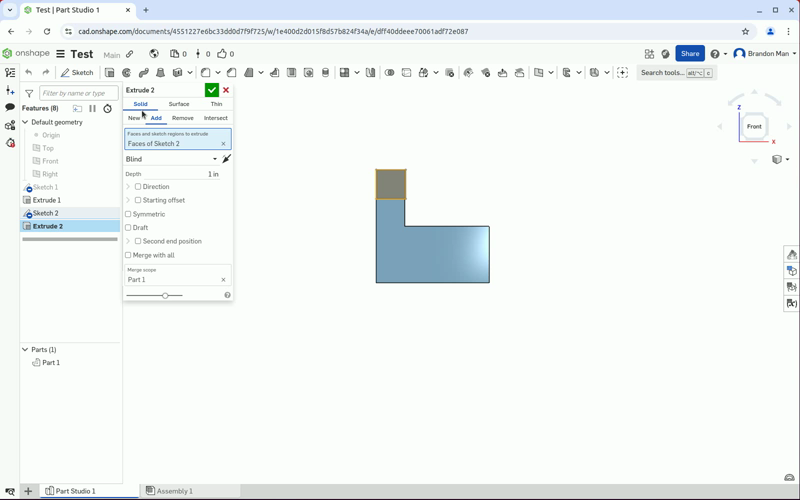
mouse_move(137, 120)
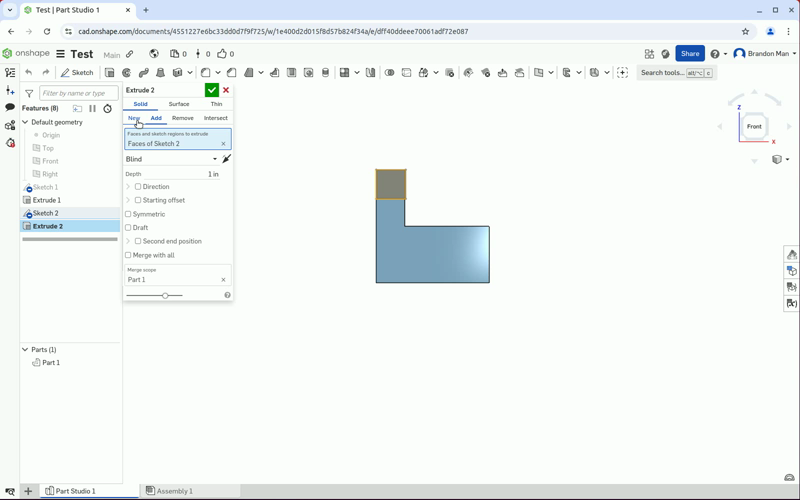
click(137, 120)
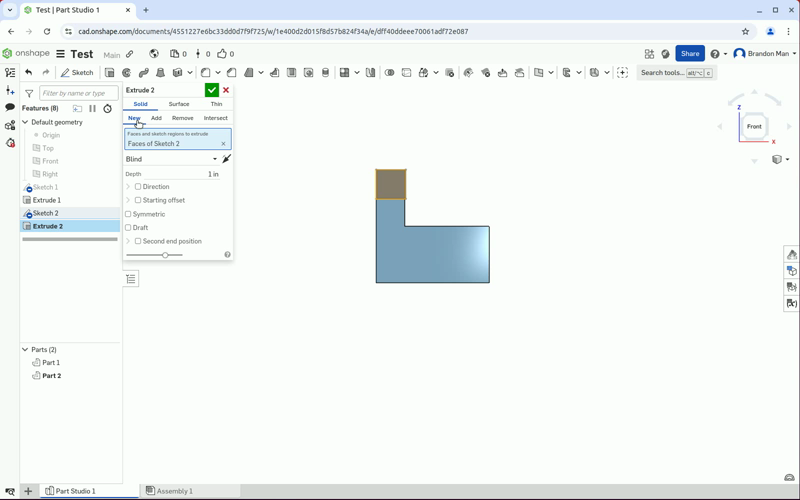
key(tab, 4)
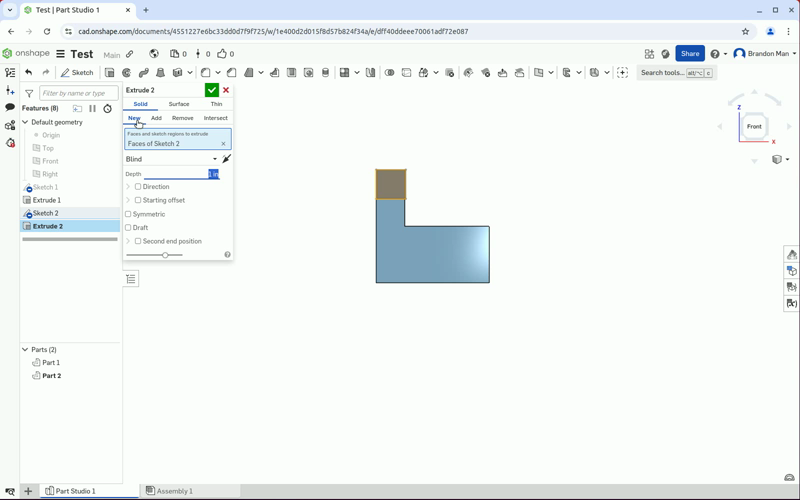
text(23.108)
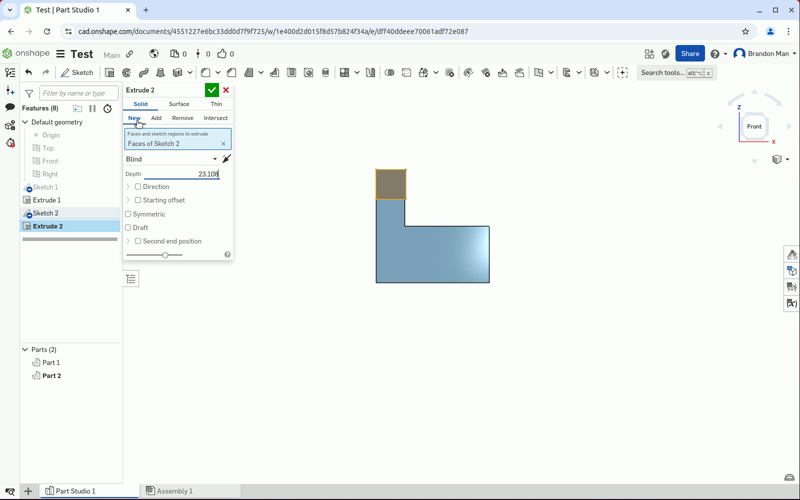
key(tab, 3)
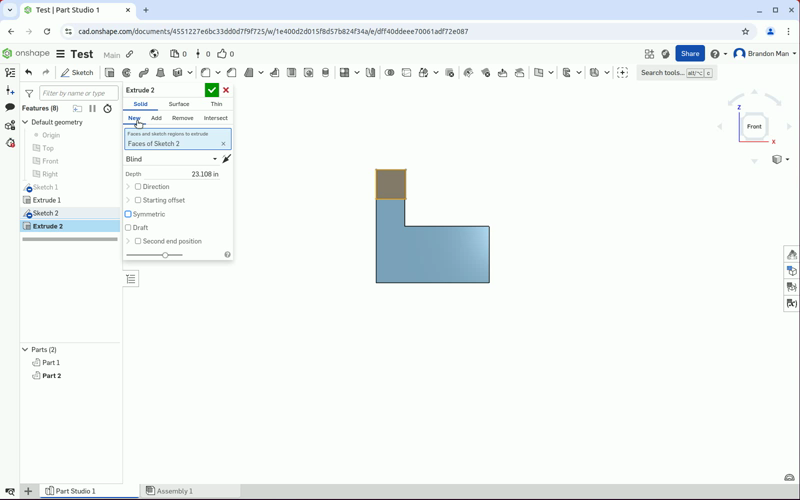
key(space)
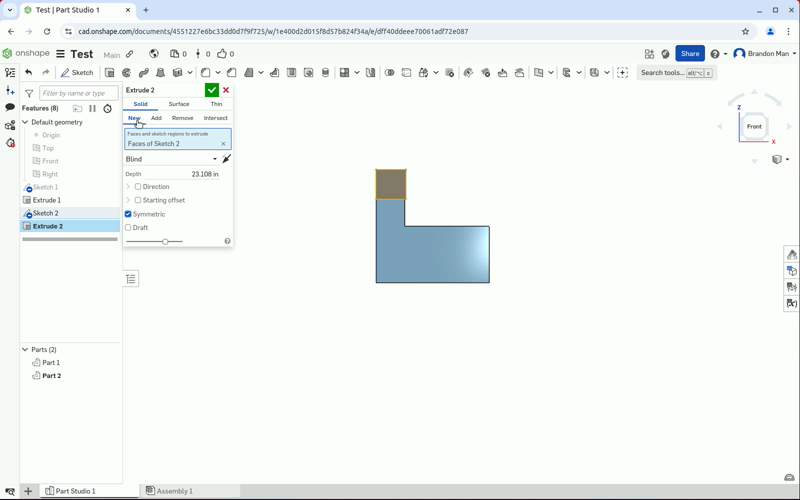
key(enter)
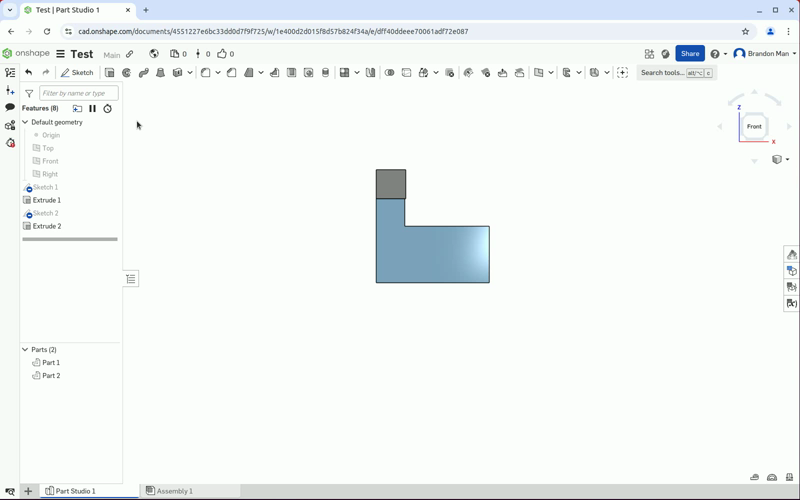
key(shift+h)
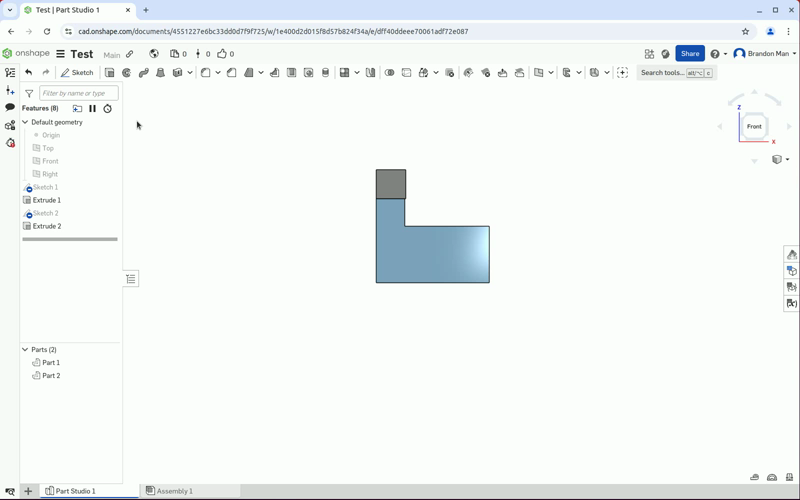
key(shift+h)
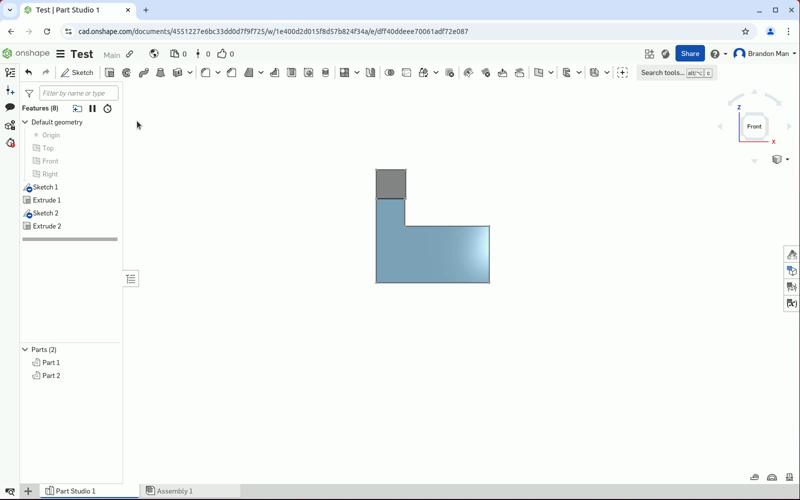
mouse_move(73, 189)
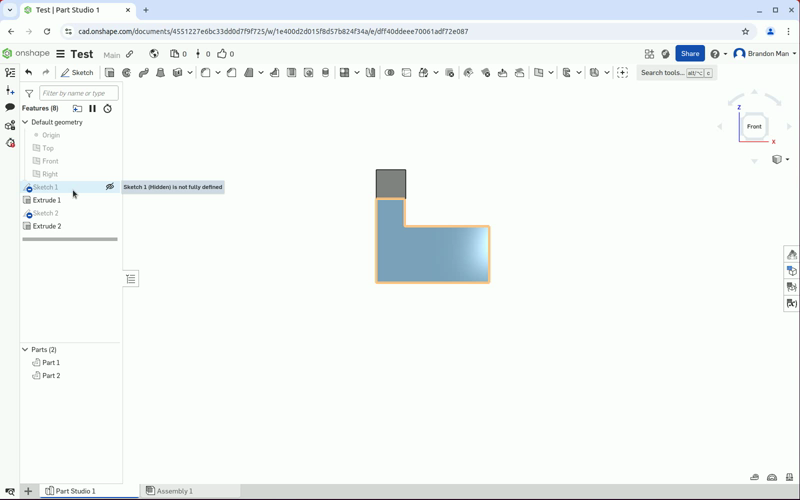
click(73, 189)
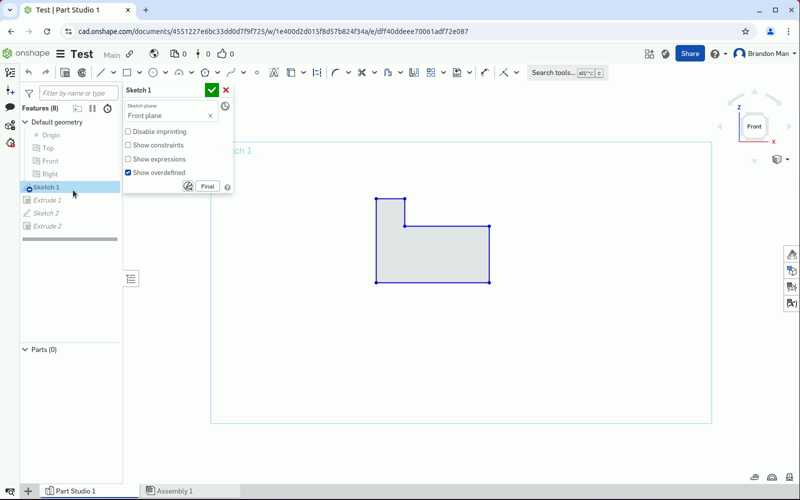
mouse_move(229, 92)
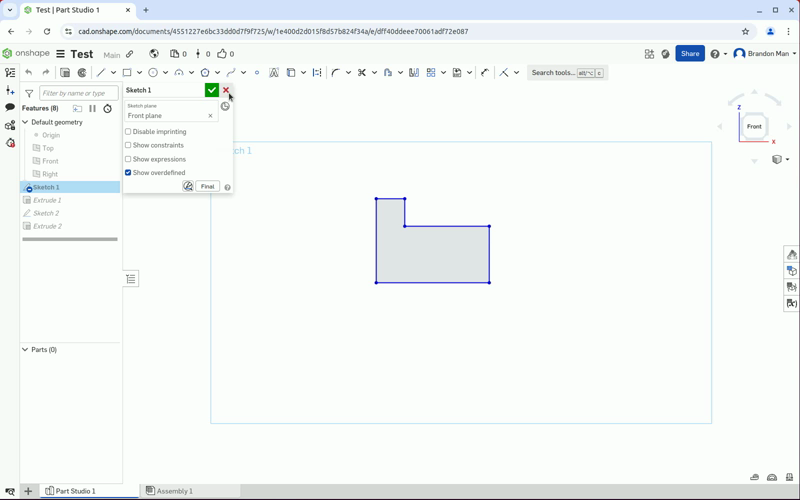
click(229, 92)
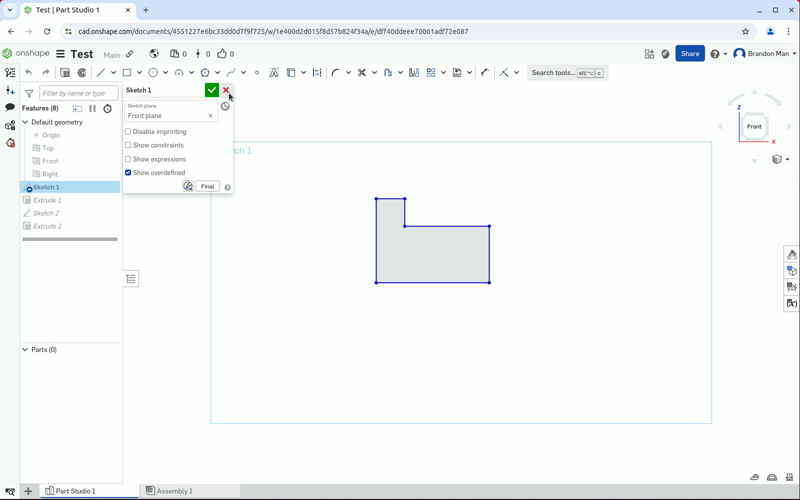
key(shift+s)
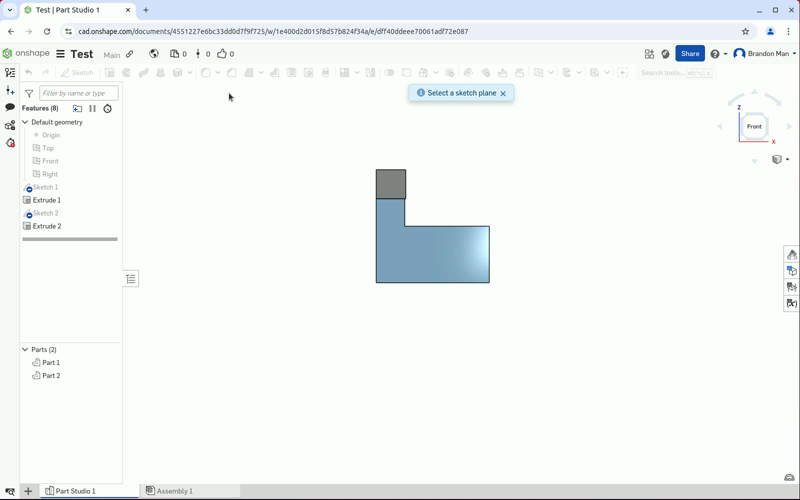
mouse_move(73, 163)
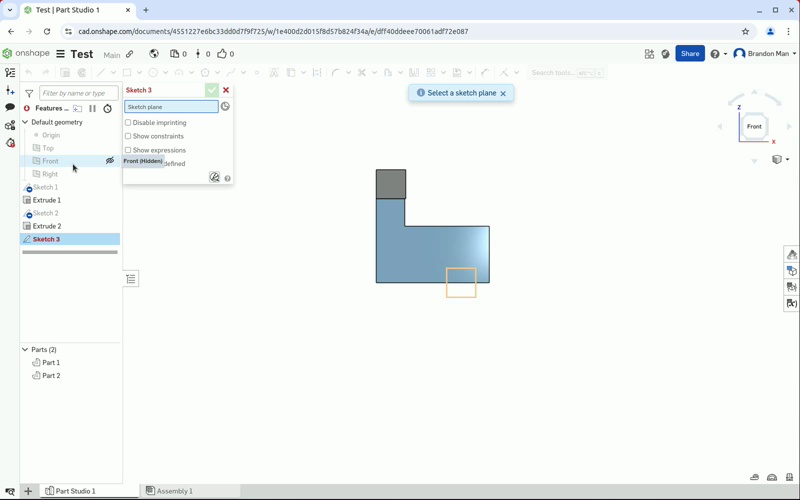
click(73, 163)
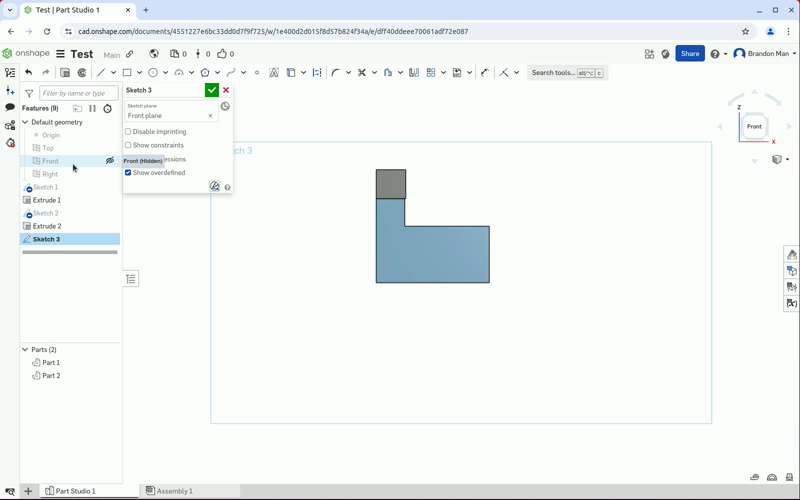
mouse_move(73, 352)
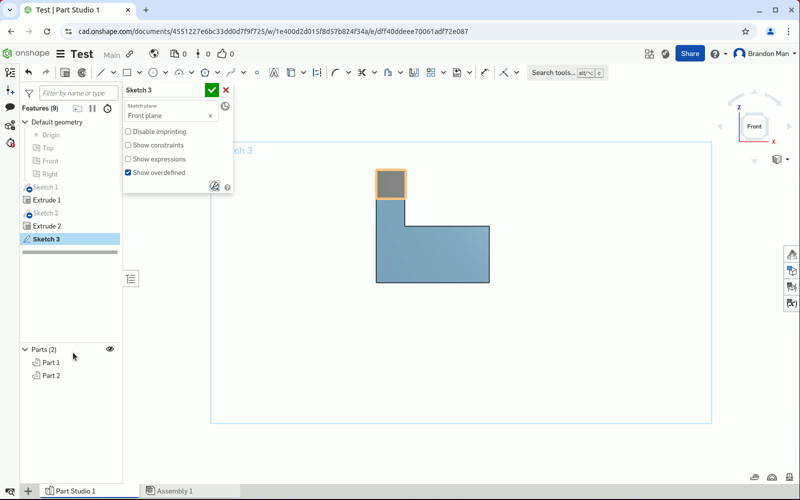
key(y)
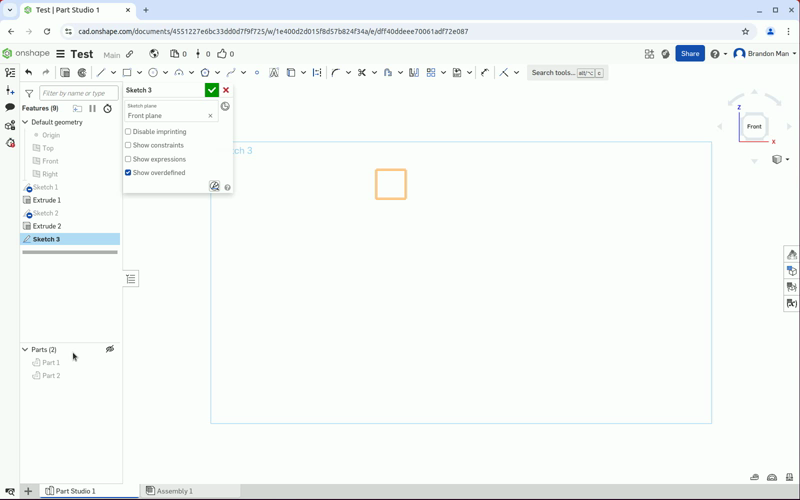
key(l)
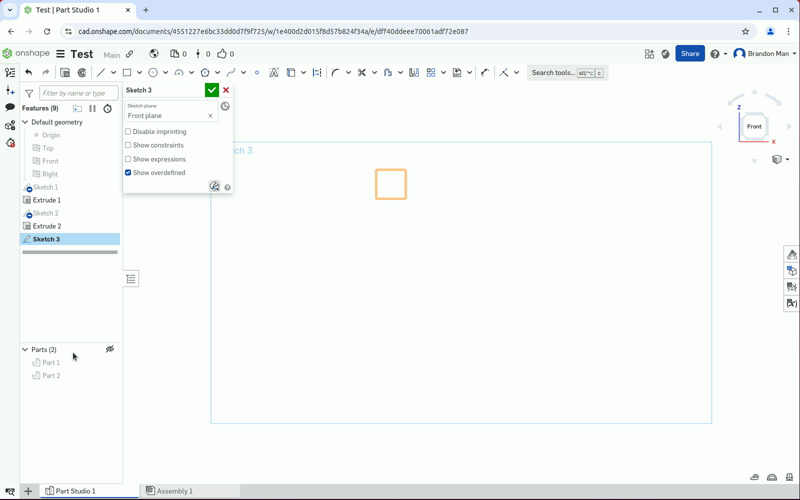
key_down(shift)
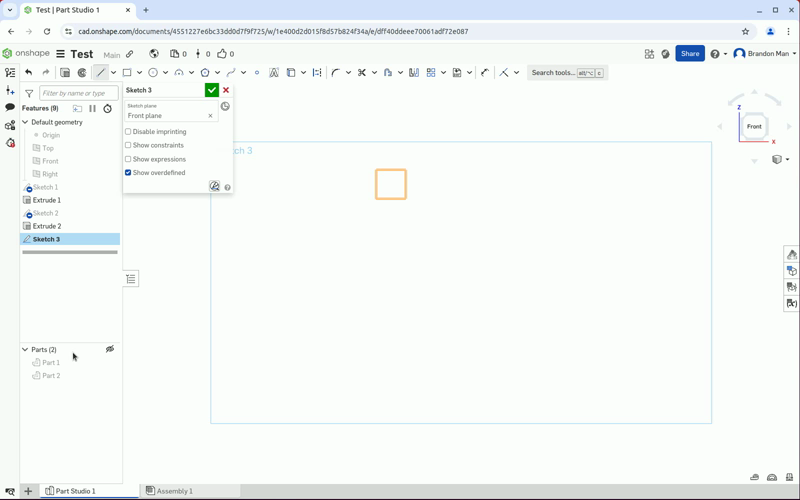
mouse_move(489, 282)
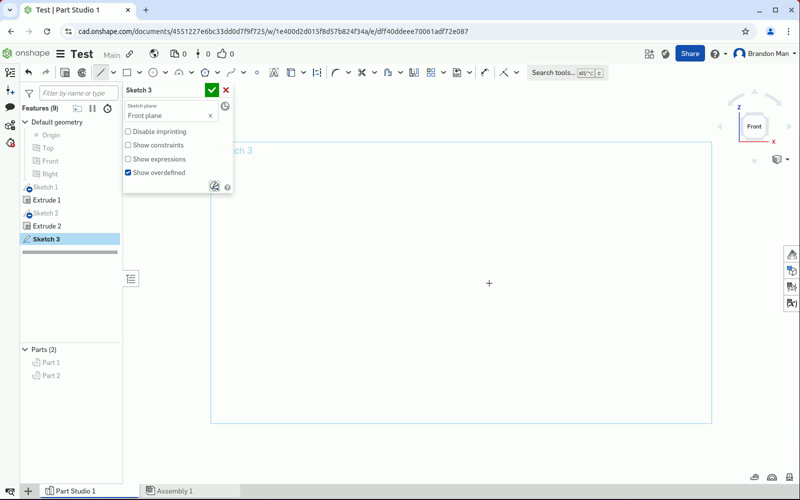
click(489, 282)
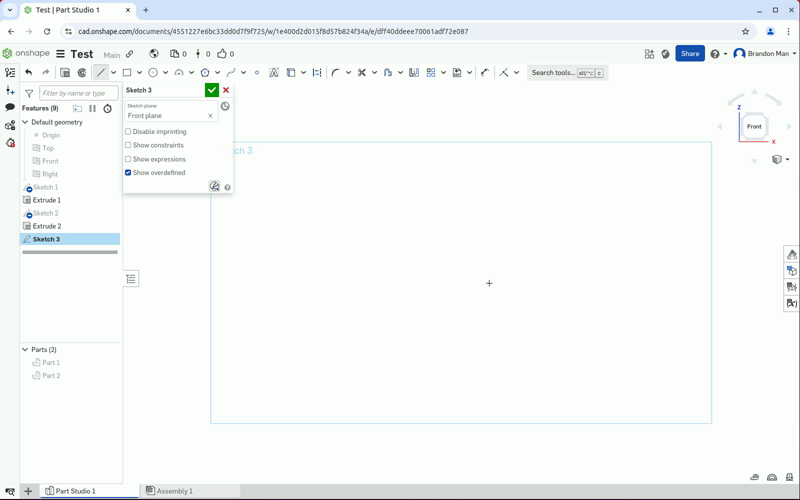
key_up(shift)
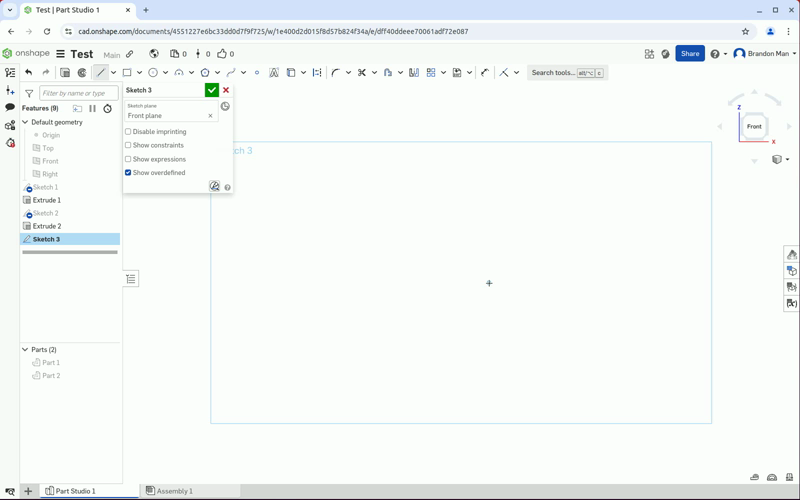
key_down(shift)
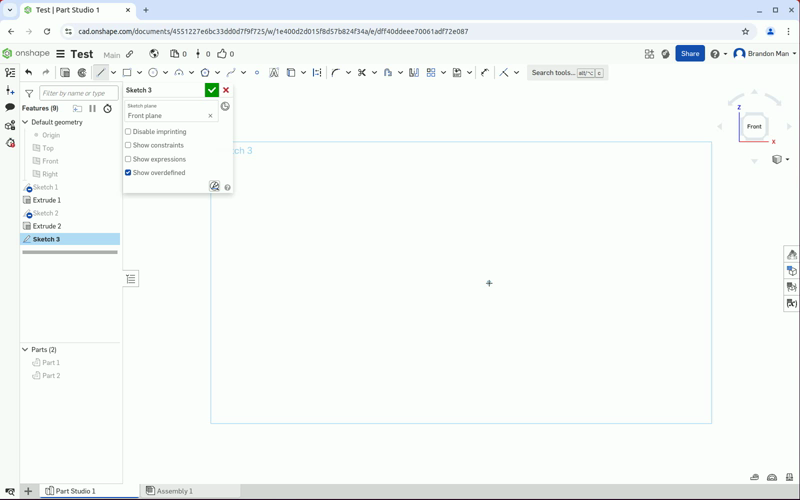
mouse_move(519, 282)
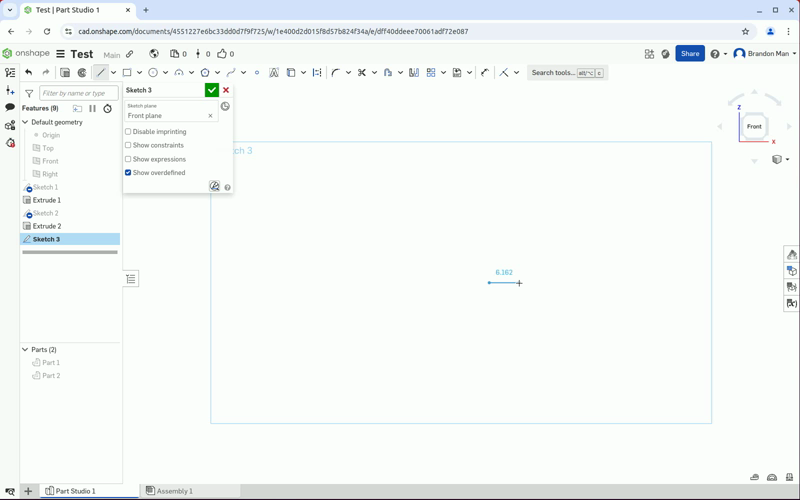
mouse_move(545, 282)
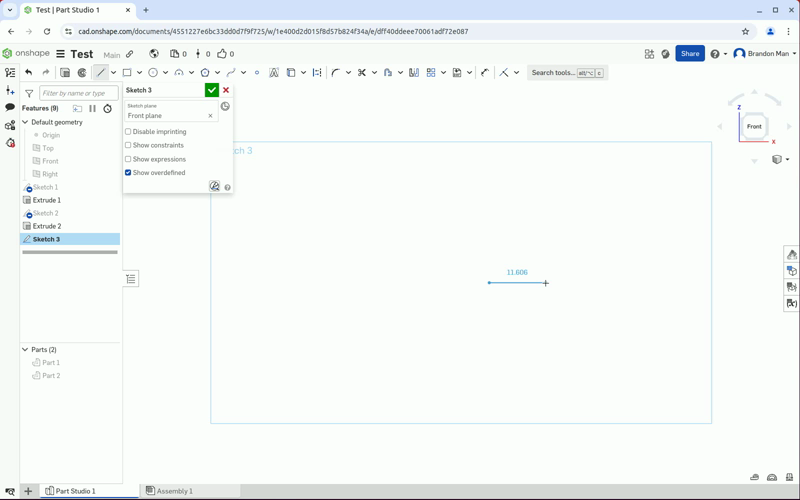
click(545, 282)
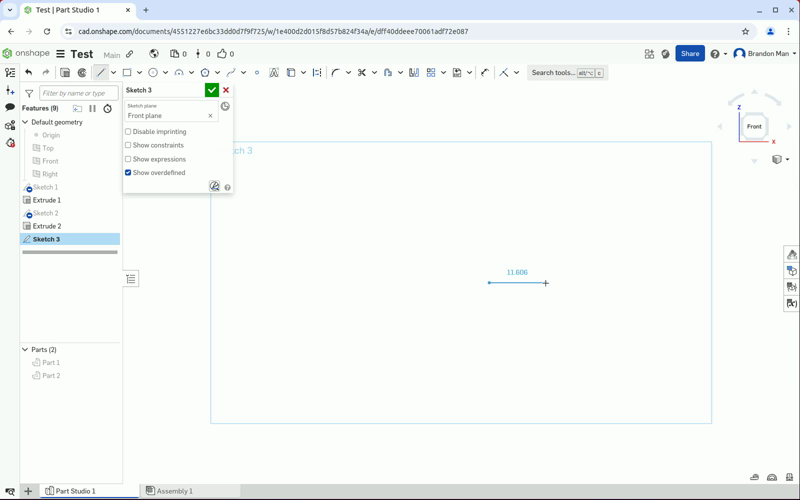
key_up(shift)
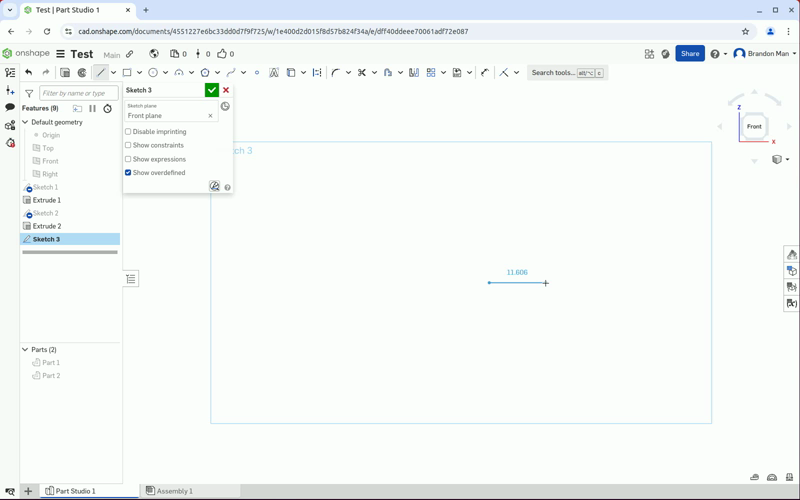
key_down(shift)
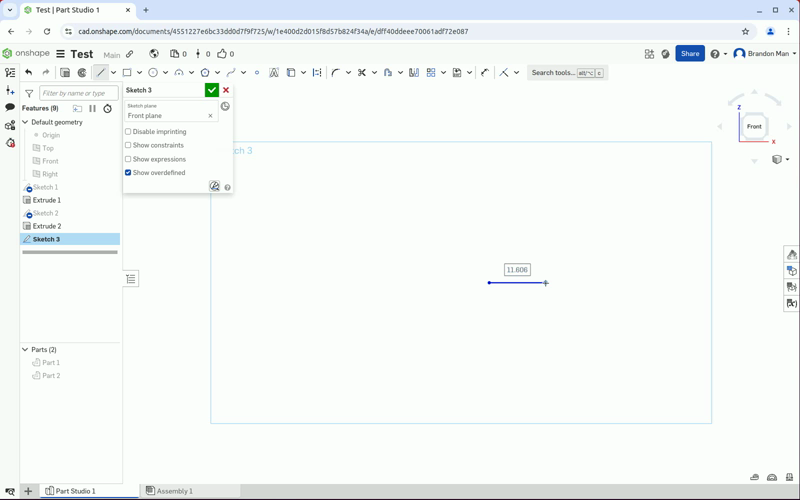
mouse_move(575, 282)
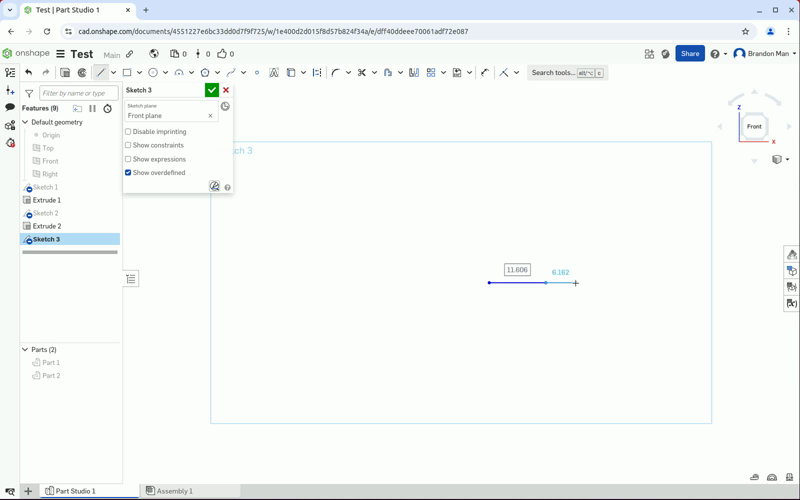
mouse_move(545, 226)
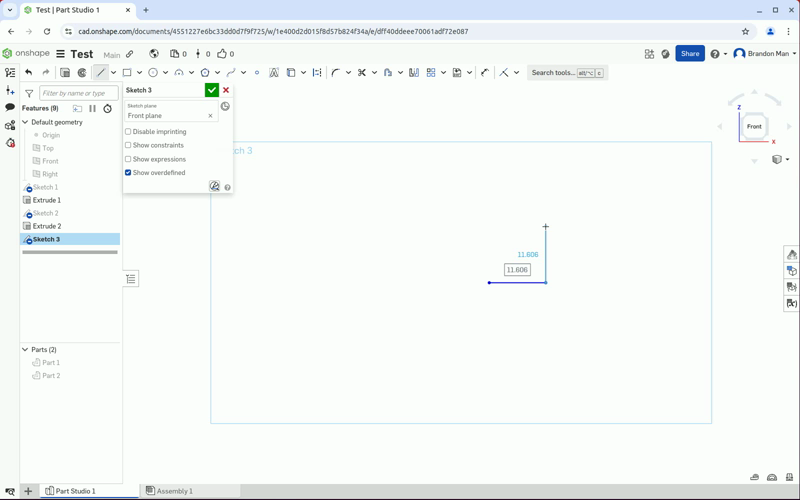
click(545, 226)
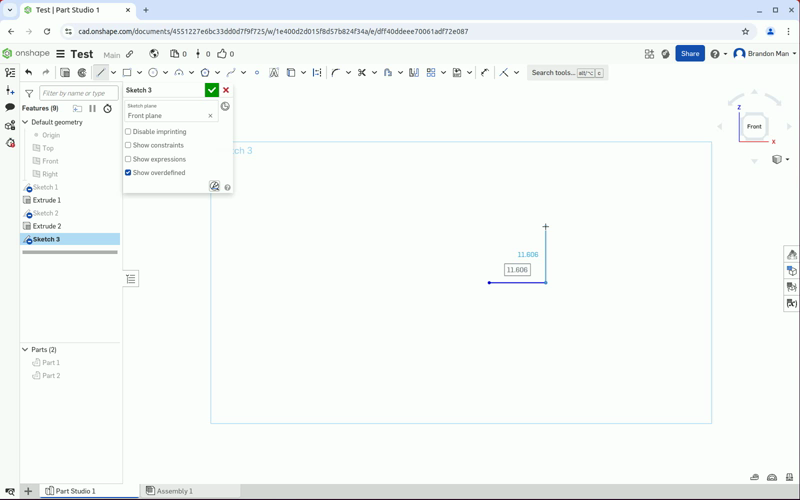
key_up(shift)
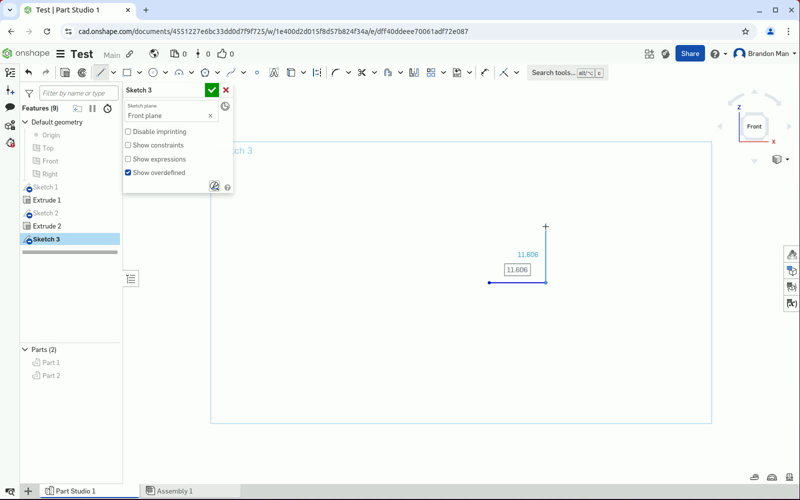
key_down(shift)
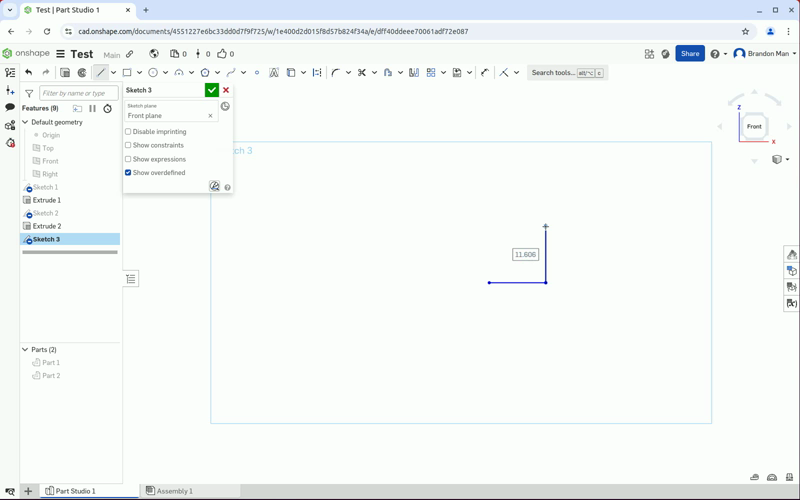
mouse_move(575, 226)
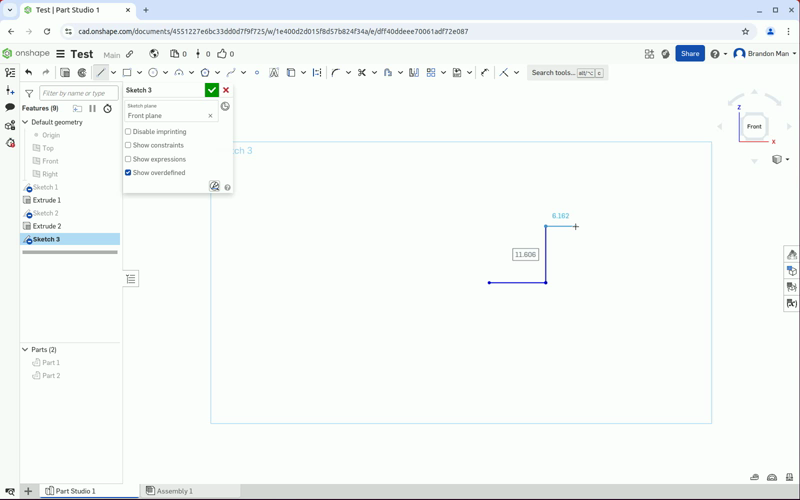
mouse_move(489, 226)
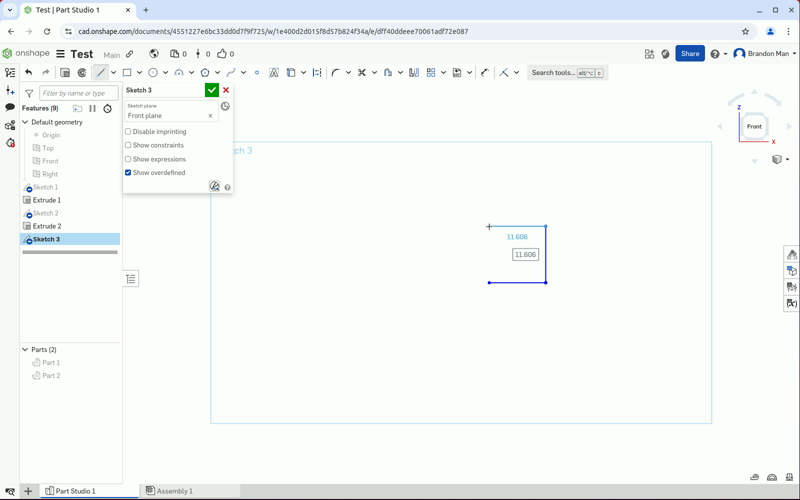
click(489, 226)
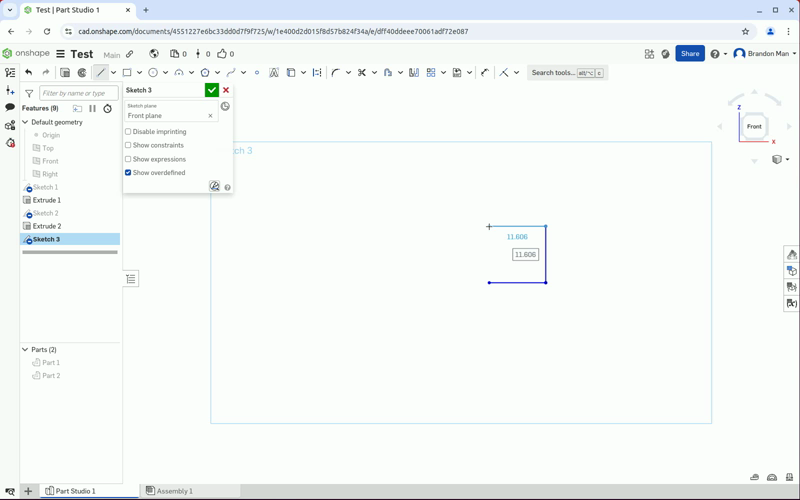
key_up(shift)
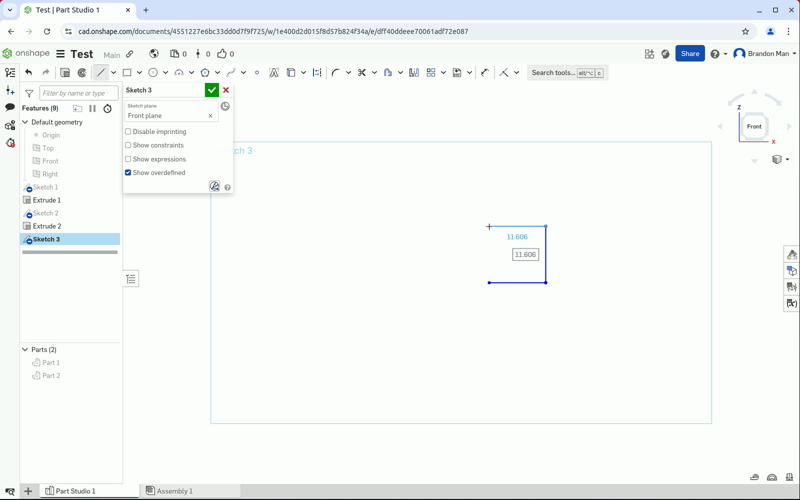
mouse_move(519, 226)
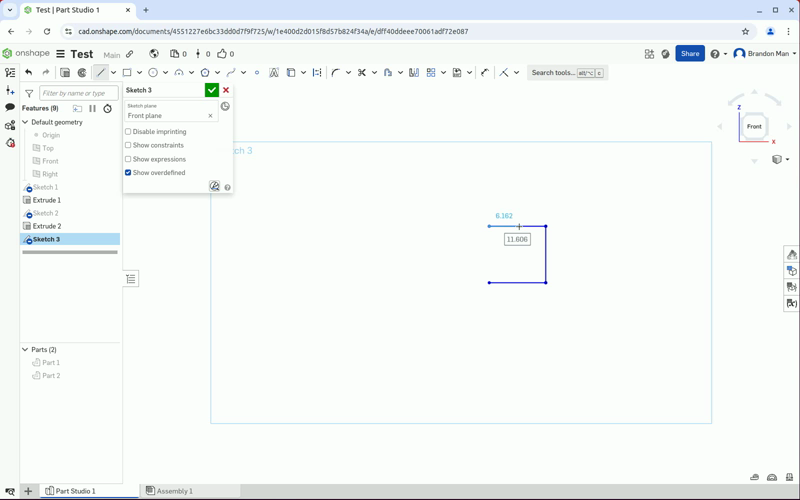
key_down(shift)
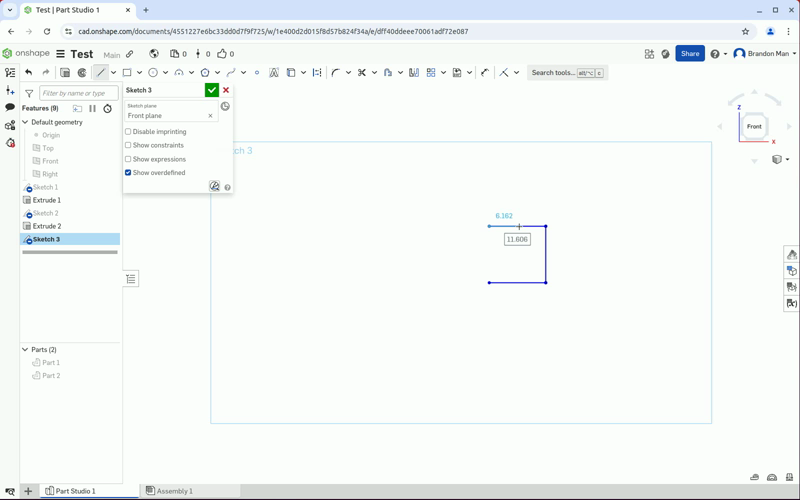
mouse_move(489, 282)
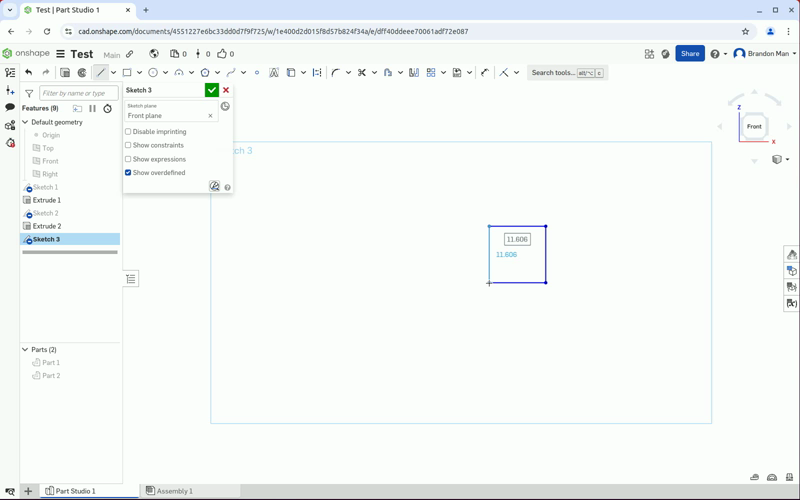
key_up(shift)
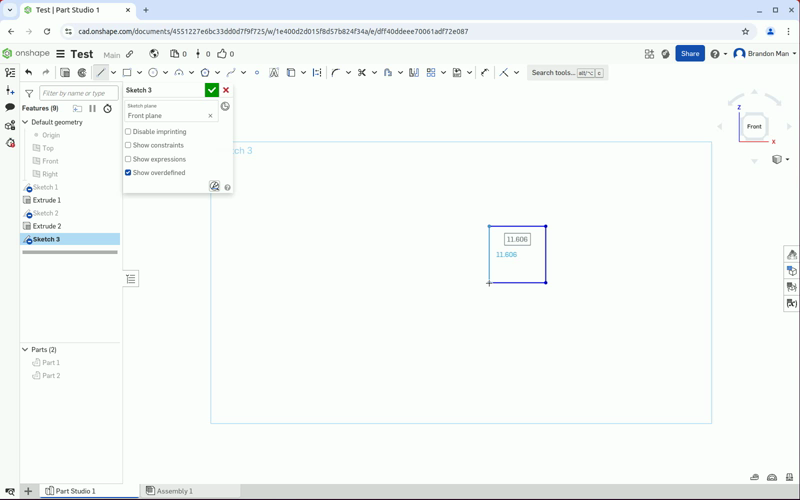
click(489, 282)
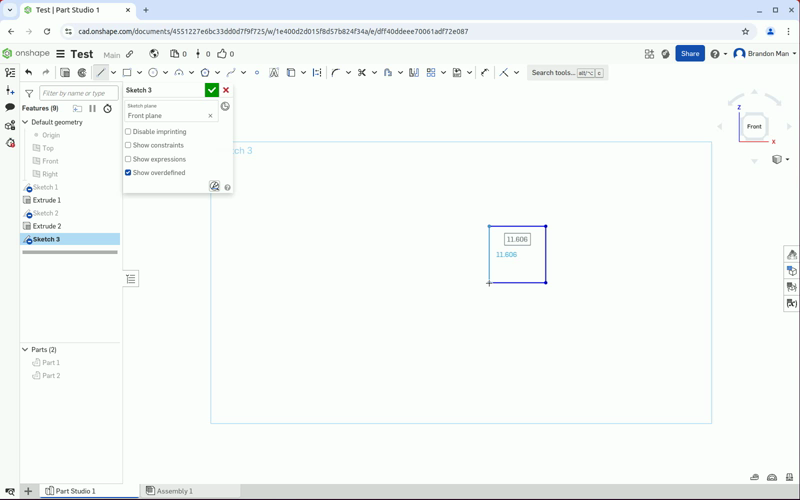
key(esc)
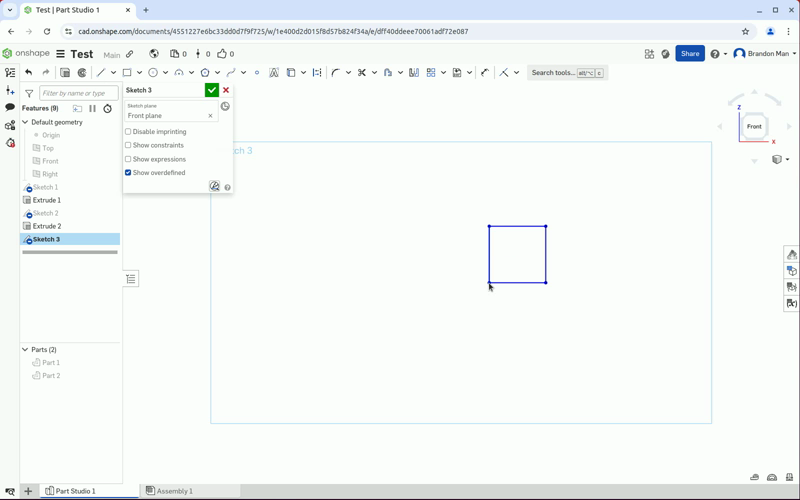
mouse_move(495, 258)
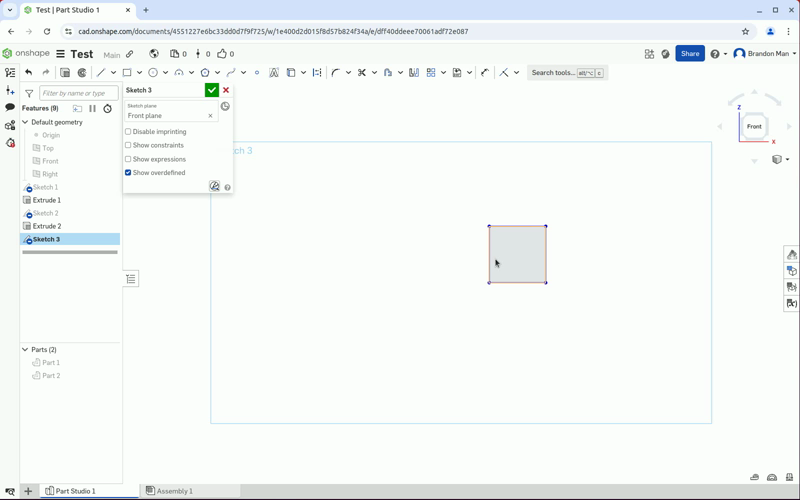
click(495, 258)
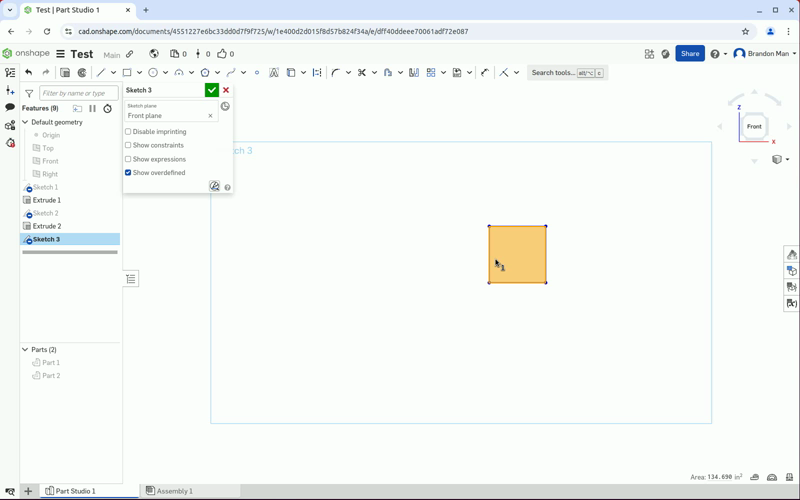
mouse_move(73, 352)
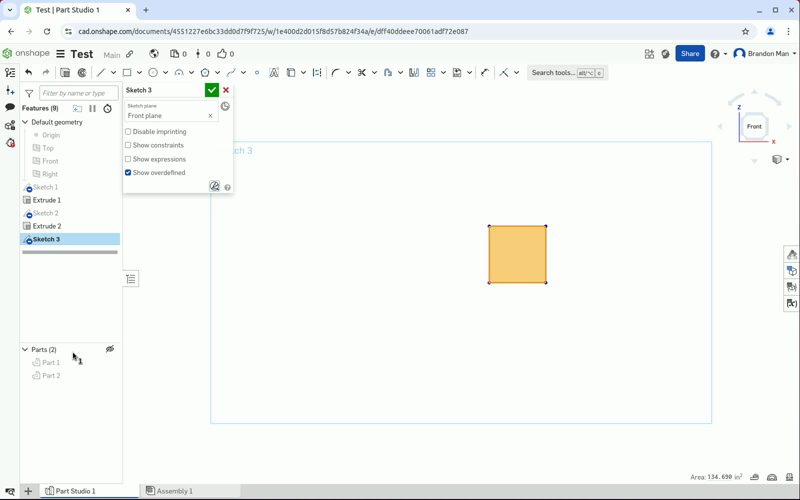
key(shift+y)
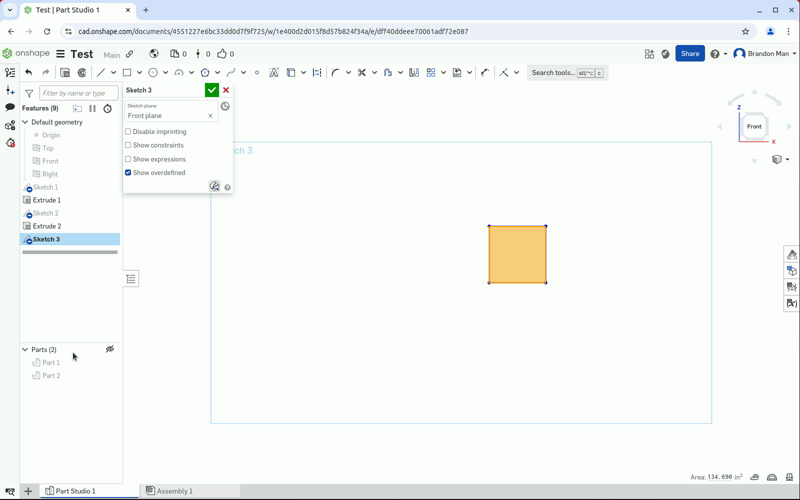
key(shift+e)
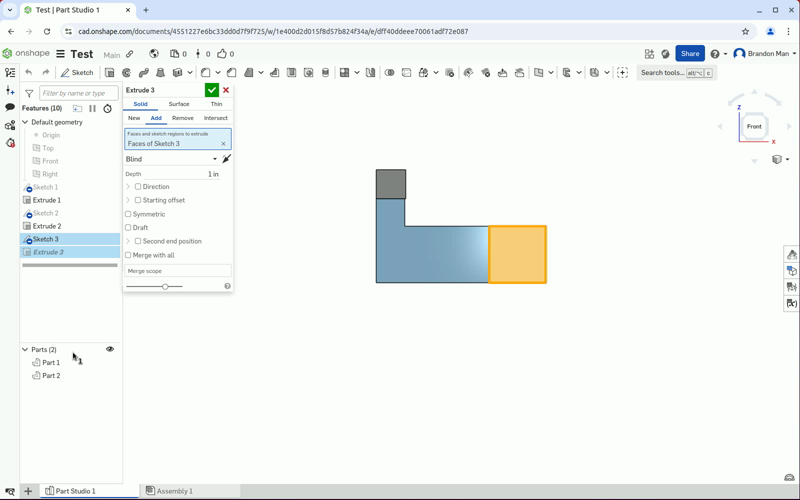
mouse_move(143, 106)
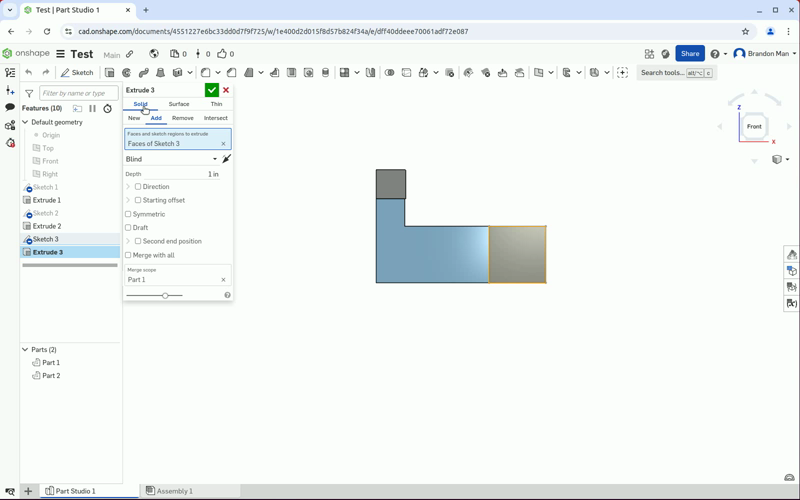
click(143, 106)
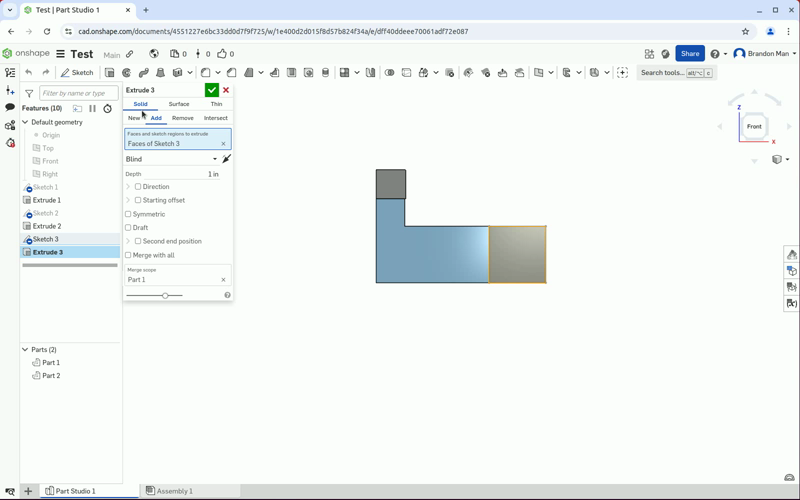
mouse_move(137, 120)
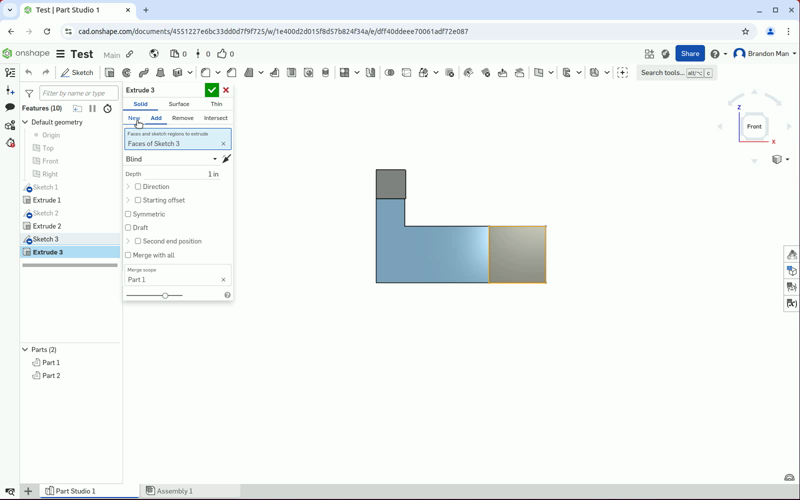
click(137, 120)
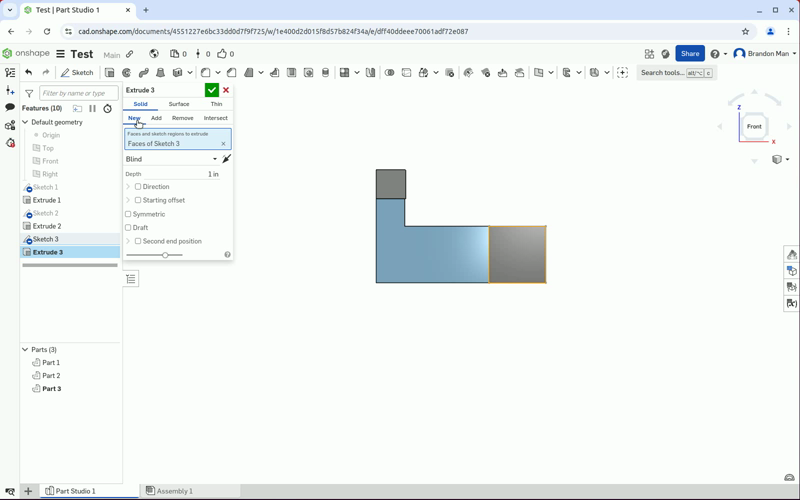
key(tab, 4)
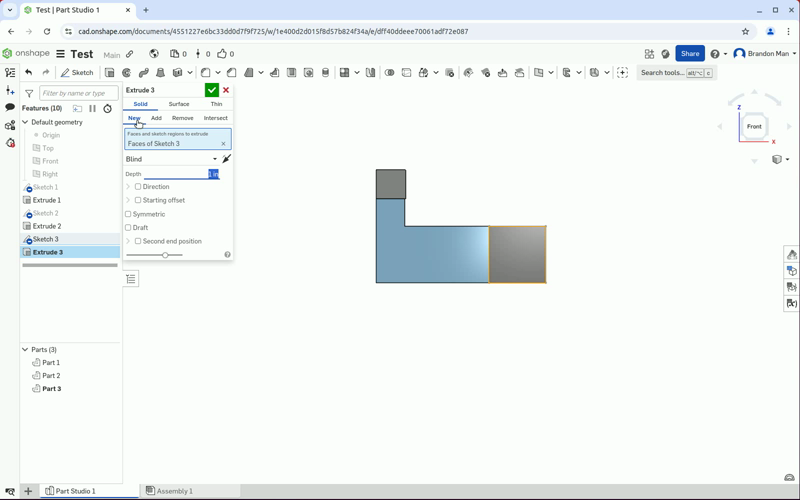
text(23.108)
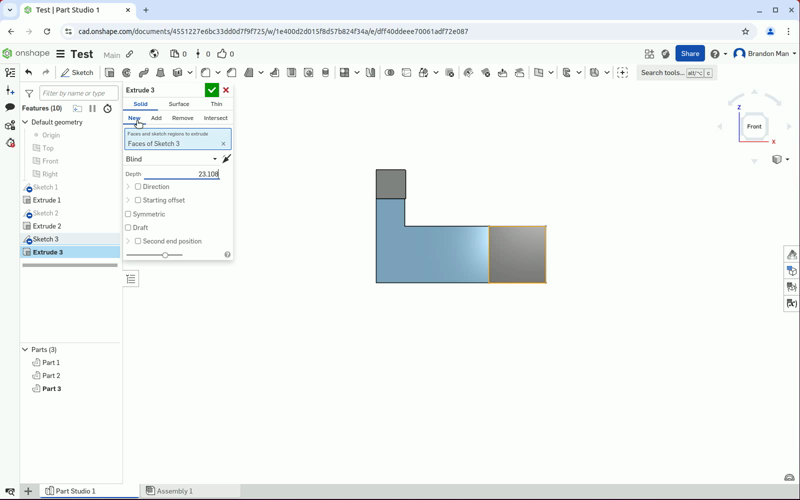
key(tab, 3)
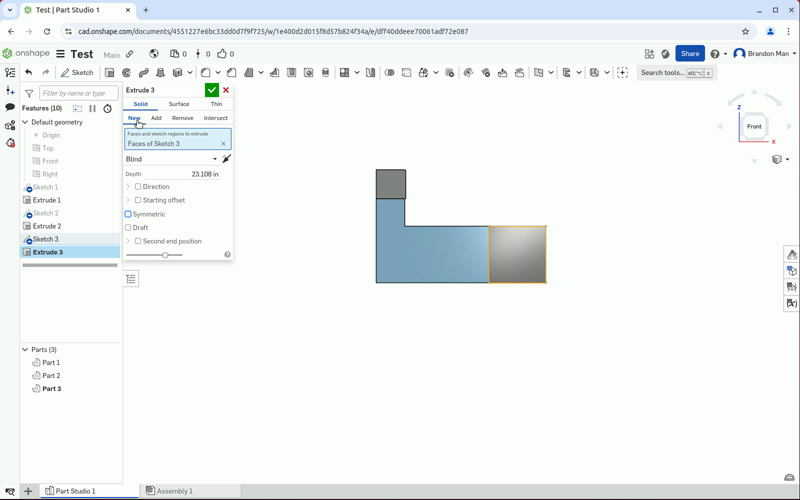
key(space)
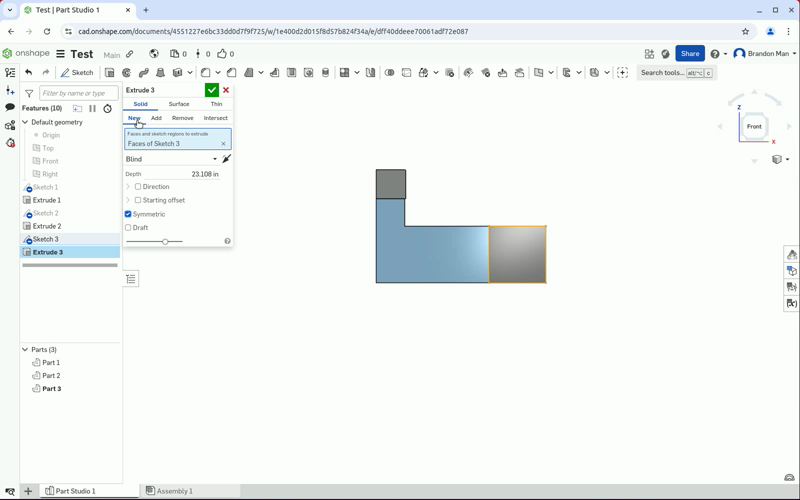
key(enter)
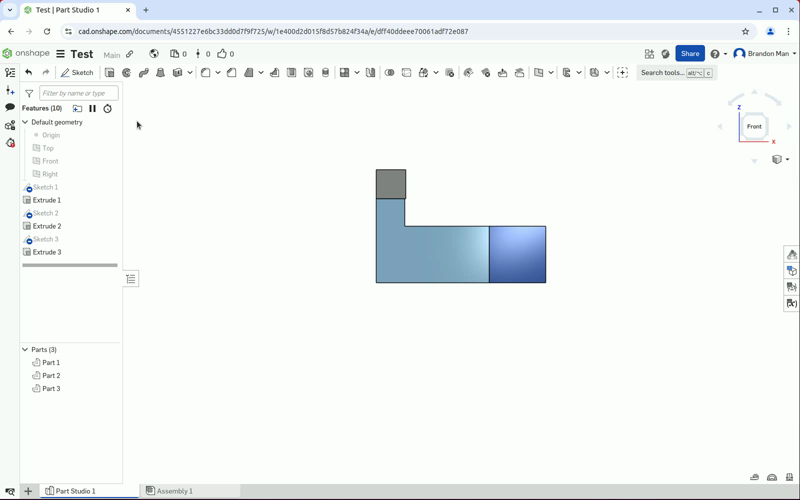
key(shift+h)
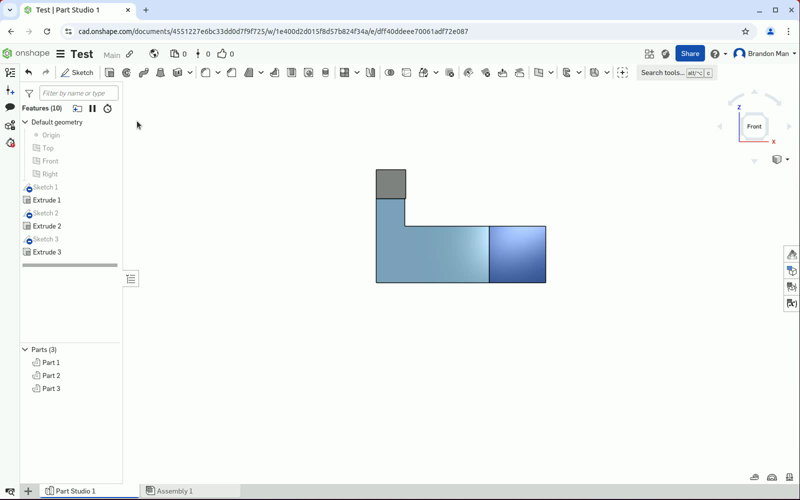
key(shift+h)
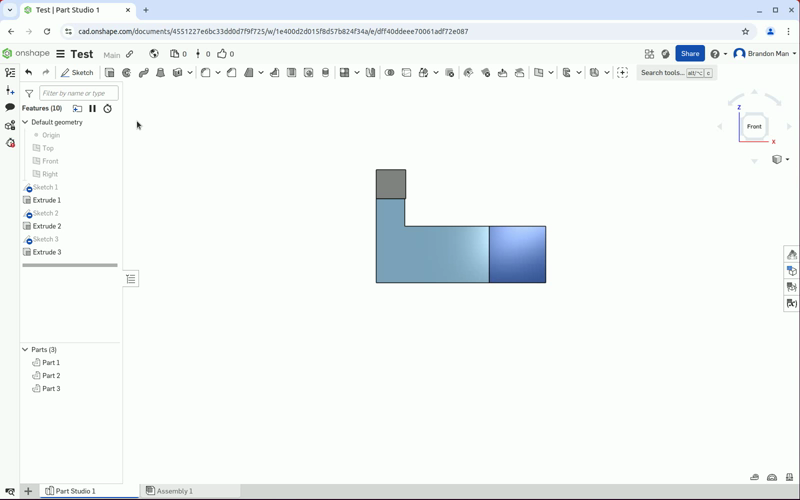
mouse_move(73, 189)
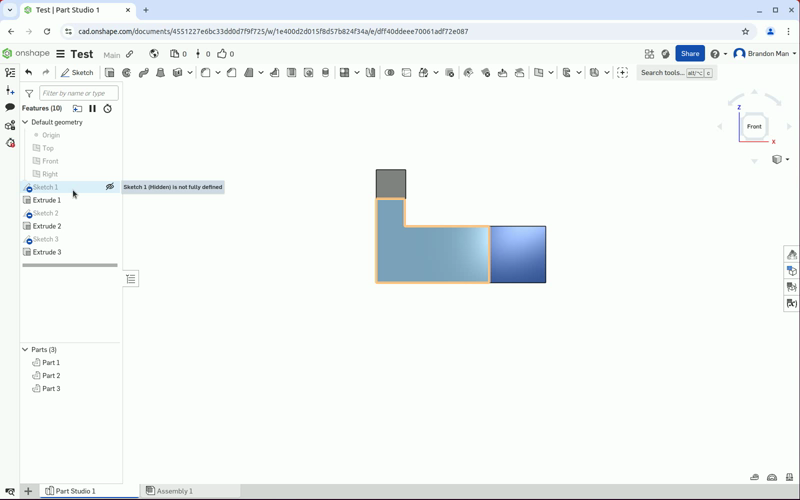
click(73, 189)
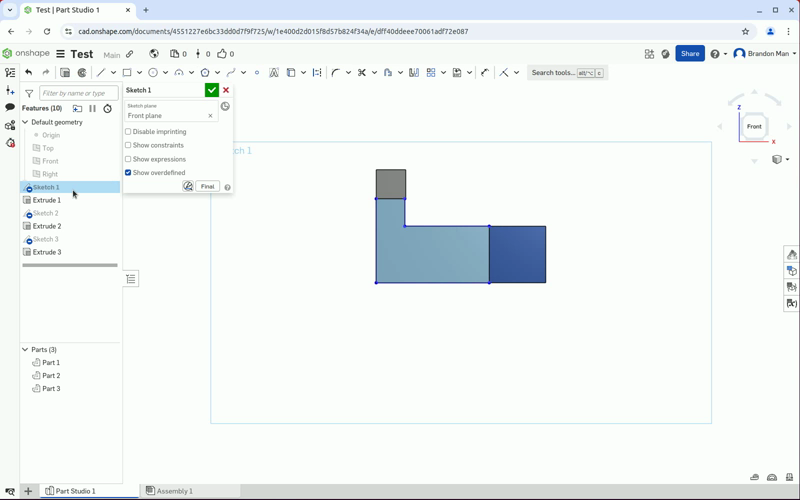
mouse_move(229, 92)
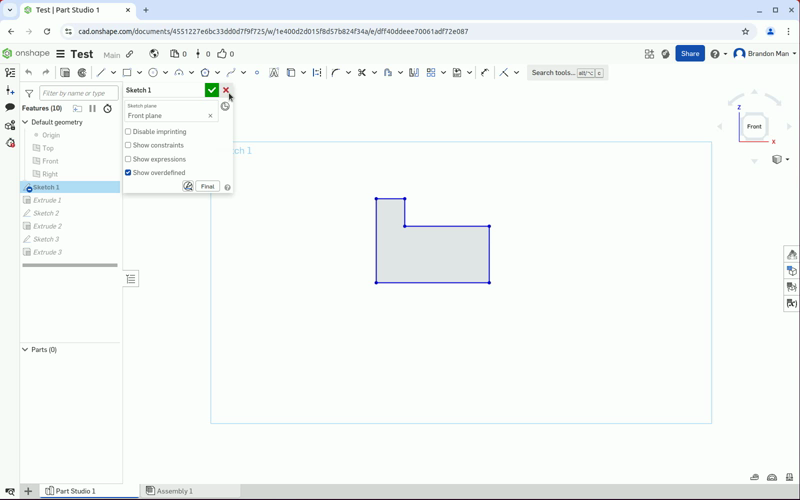
click(229, 92)
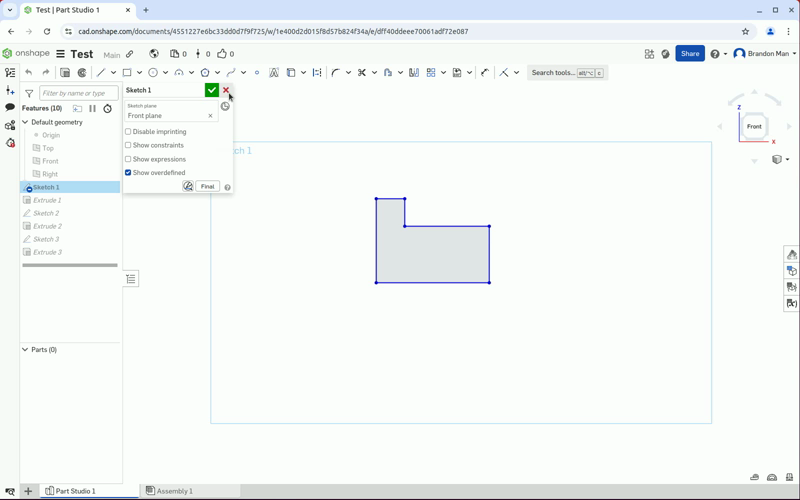
key(shift+s)
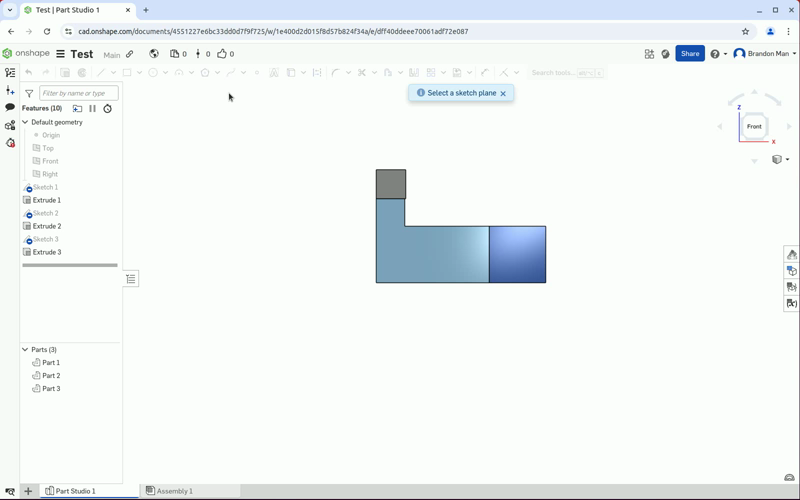
mouse_move(73, 163)
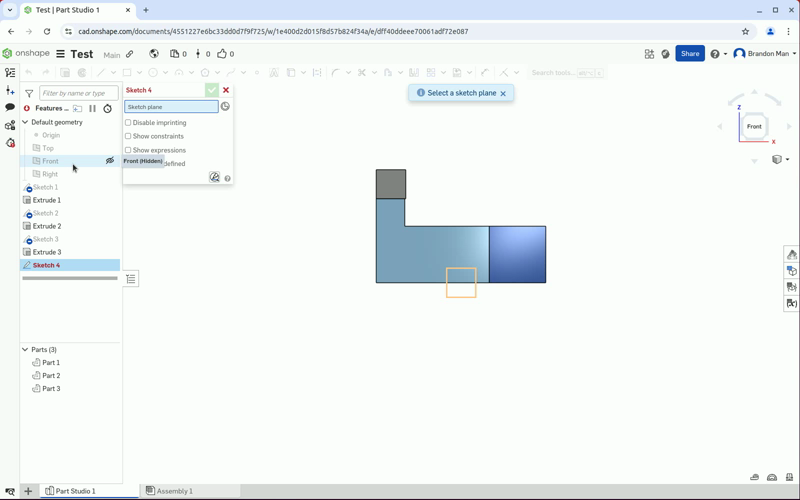
click(73, 163)
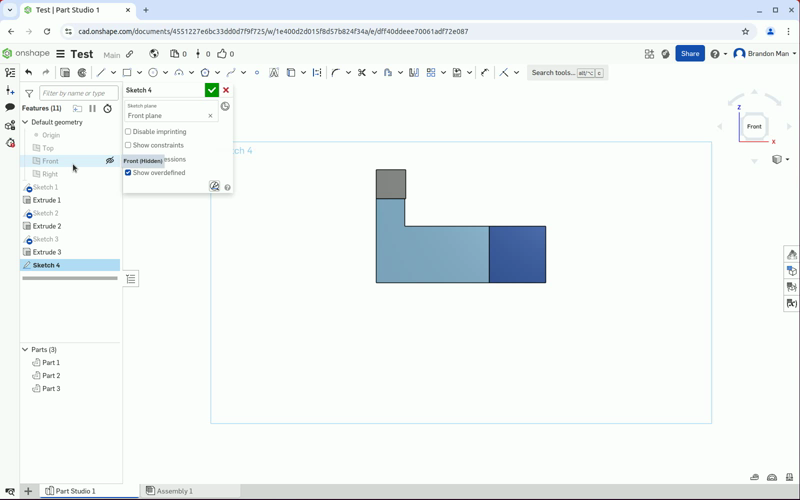
mouse_move(73, 352)
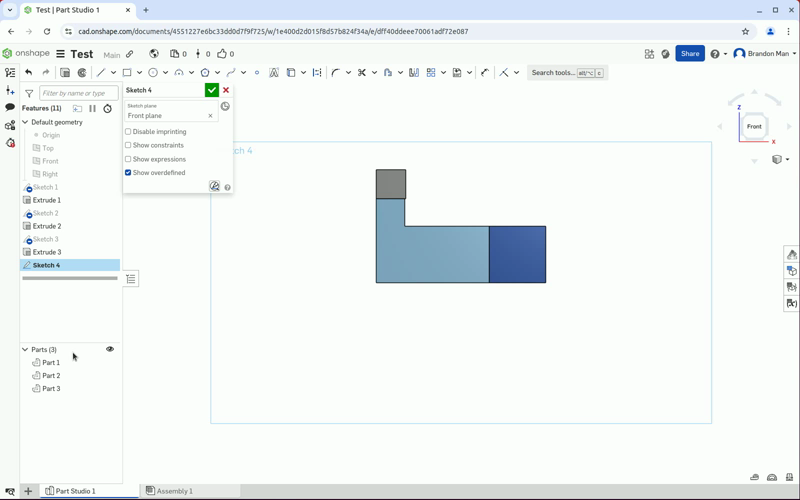
key(y)
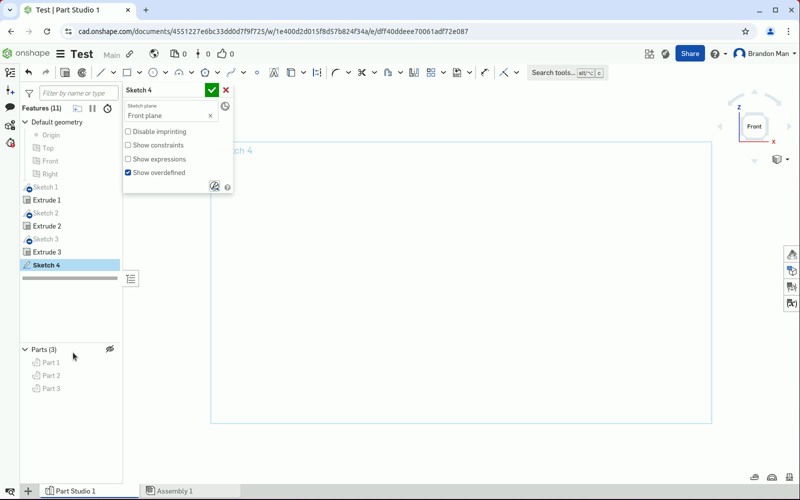
key(l)
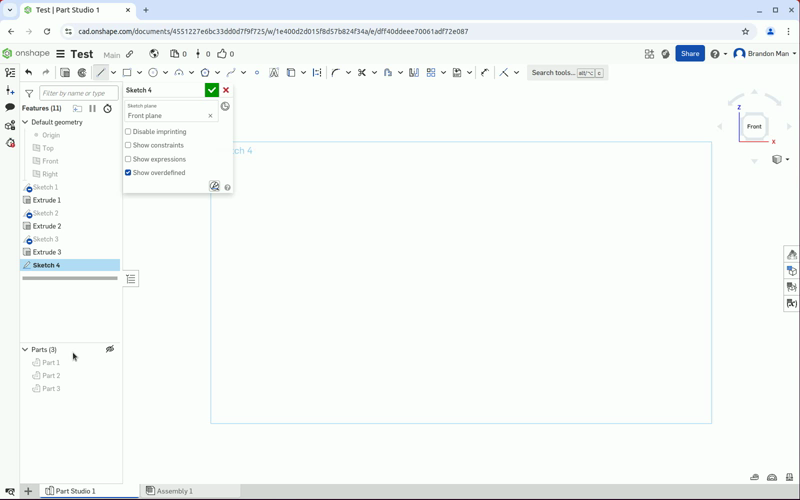
key_down(shift)
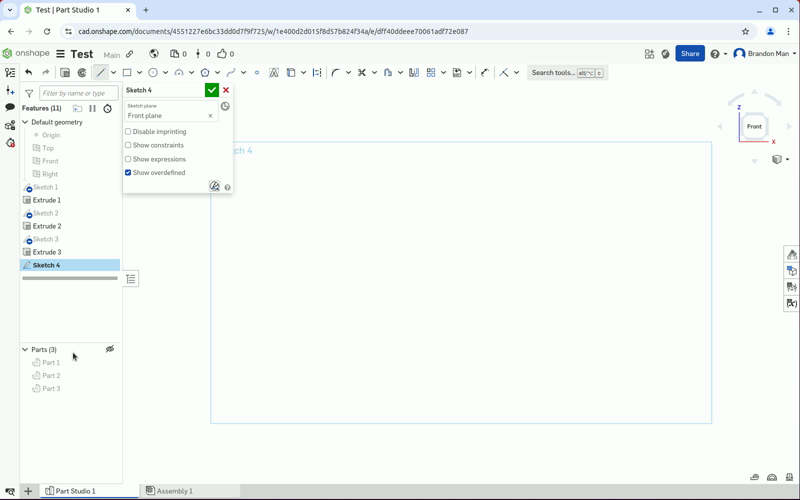
mouse_move(489, 282)
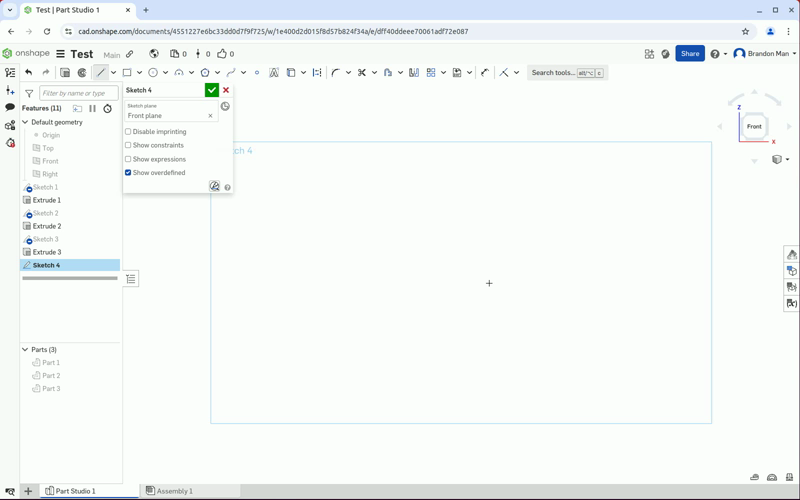
click(489, 282)
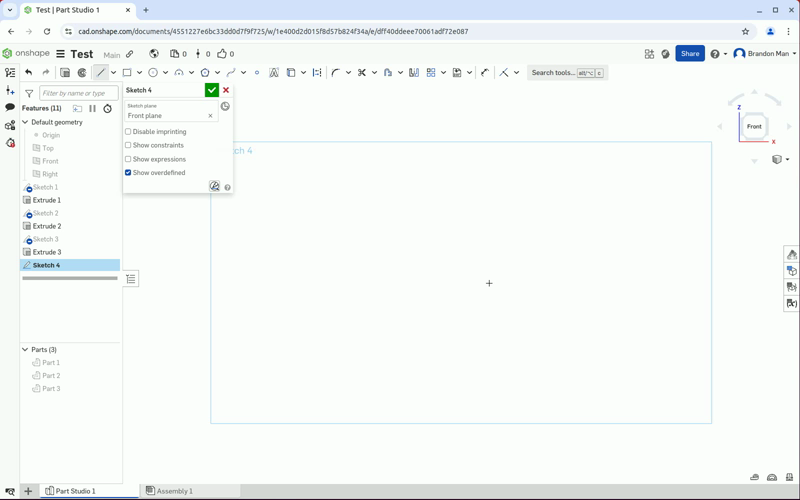
key_up(shift)
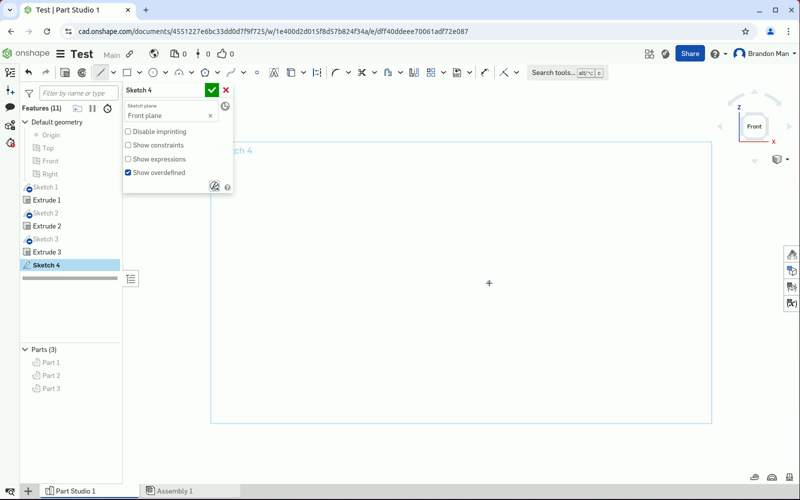
key_down(shift)
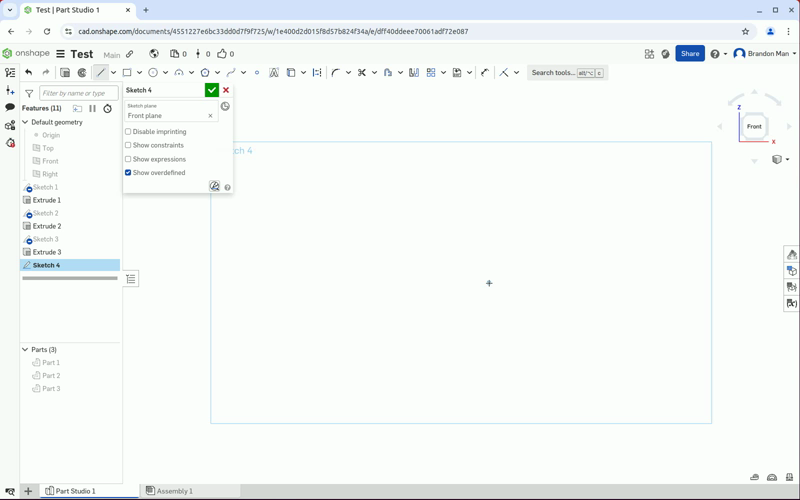
mouse_move(519, 282)
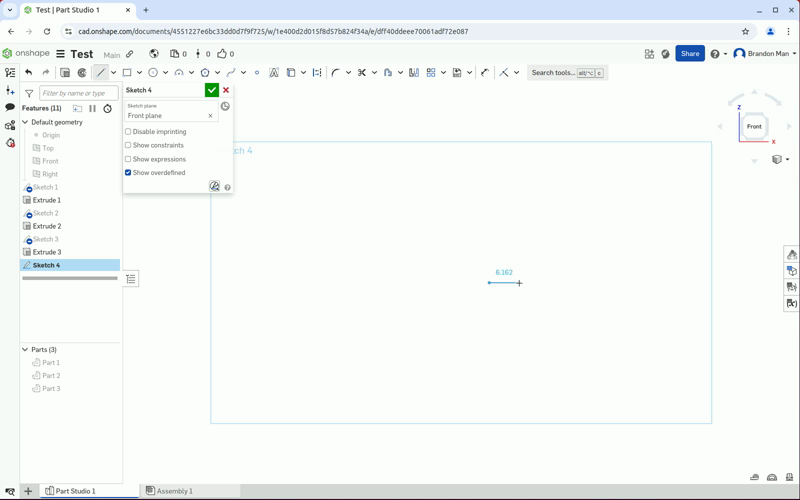
mouse_move(545, 282)
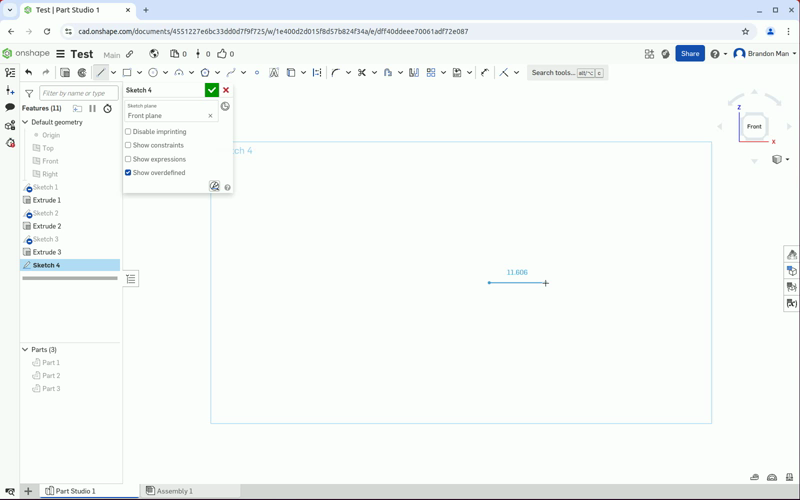
click(545, 282)
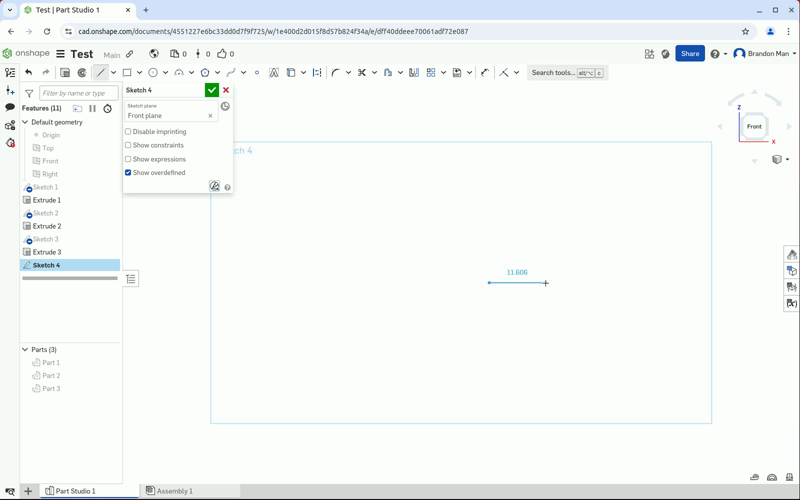
key_up(shift)
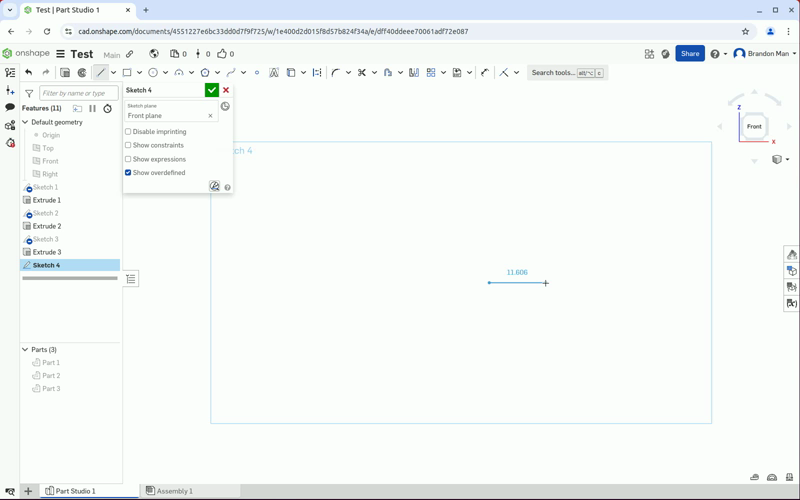
key_down(shift)
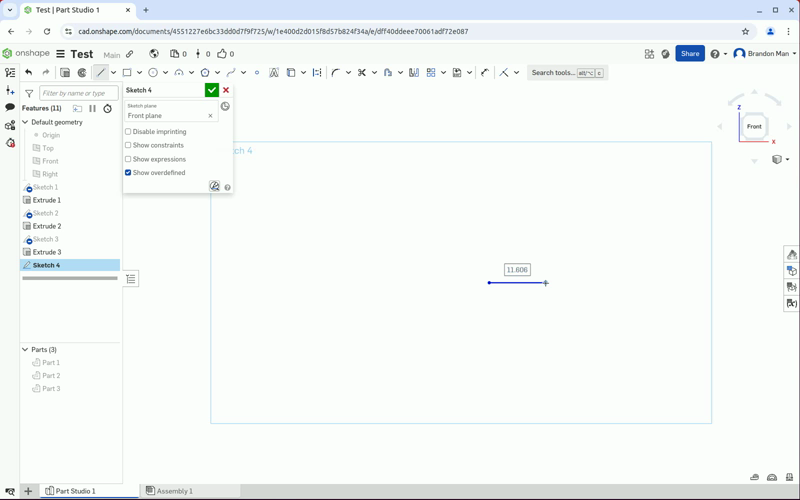
mouse_move(575, 282)
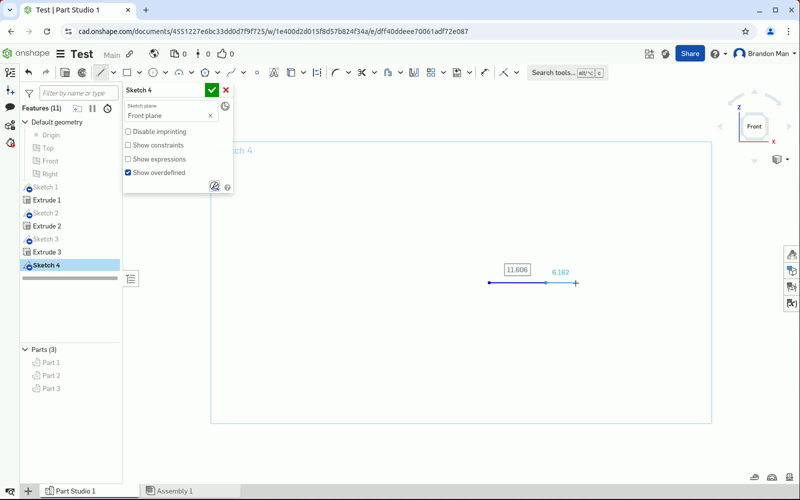
mouse_move(545, 226)
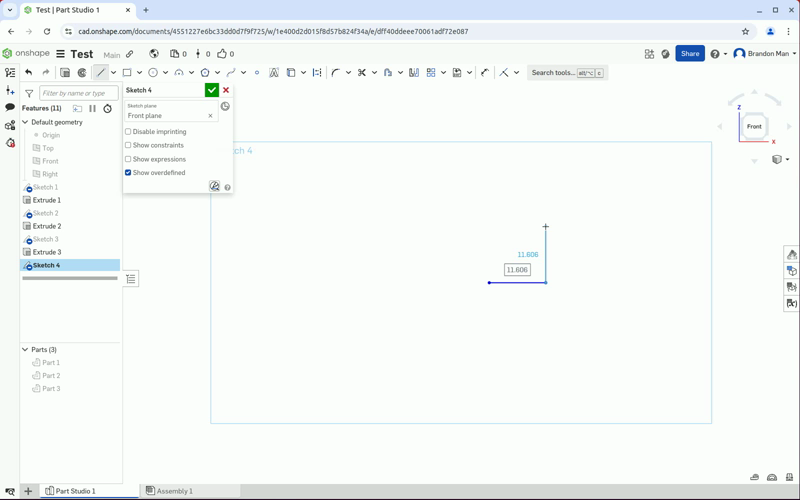
click(545, 226)
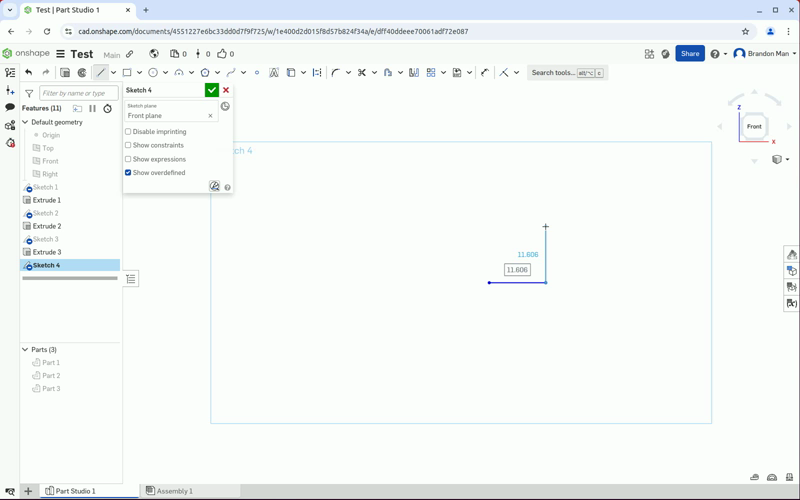
key_up(shift)
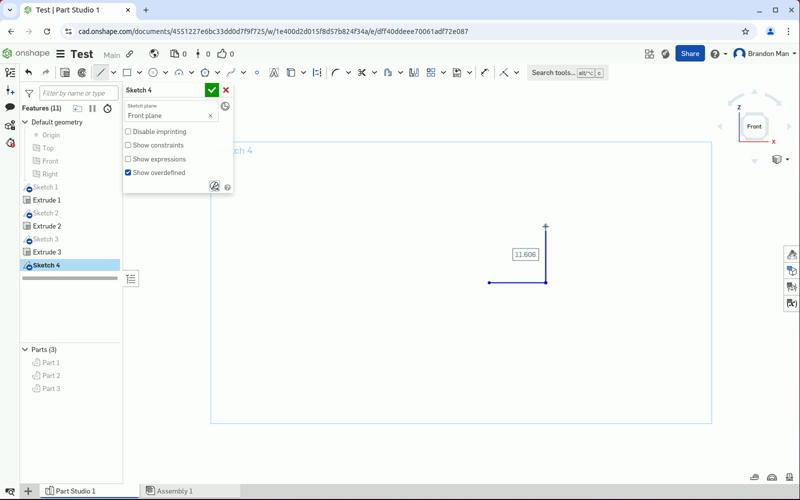
key_down(shift)
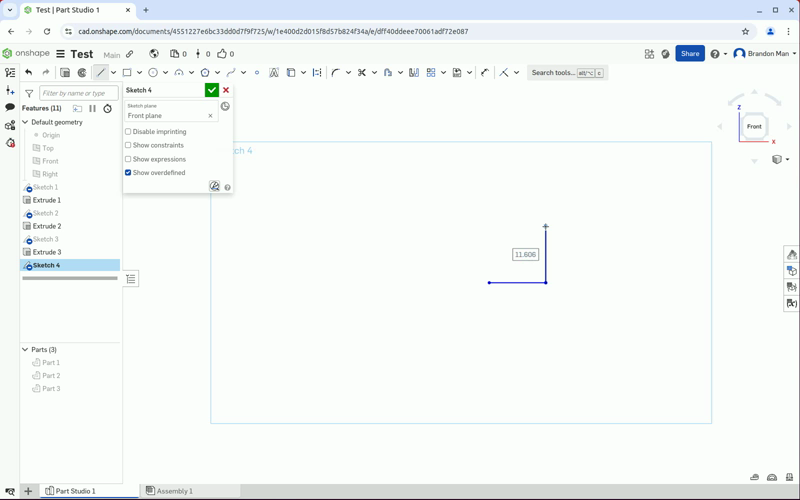
mouse_move(575, 226)
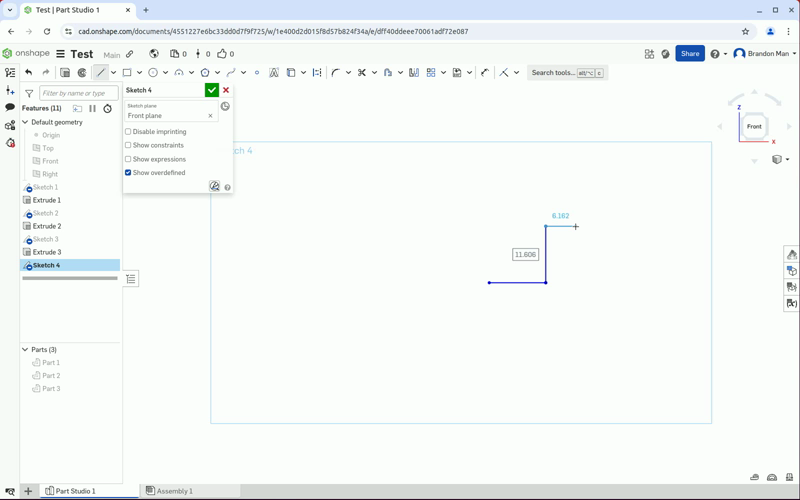
mouse_move(489, 226)
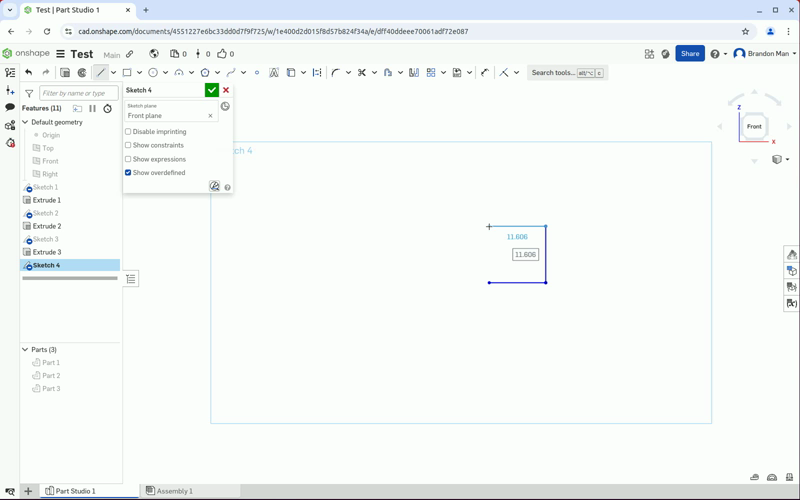
click(489, 226)
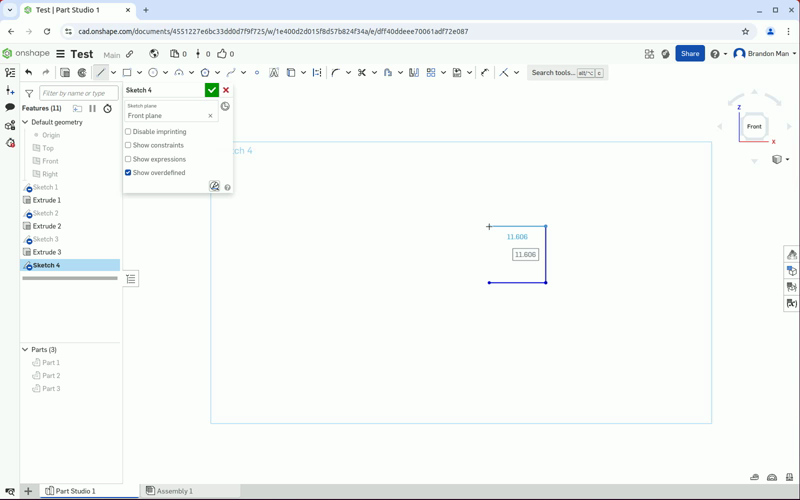
key_up(shift)
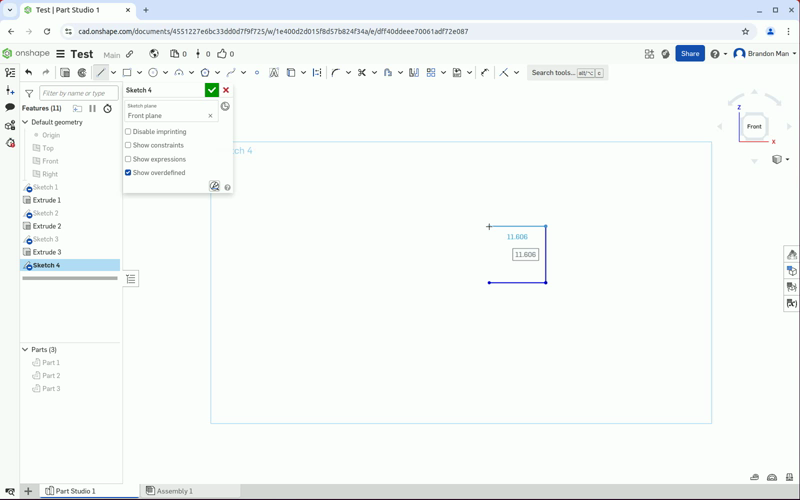
mouse_move(519, 226)
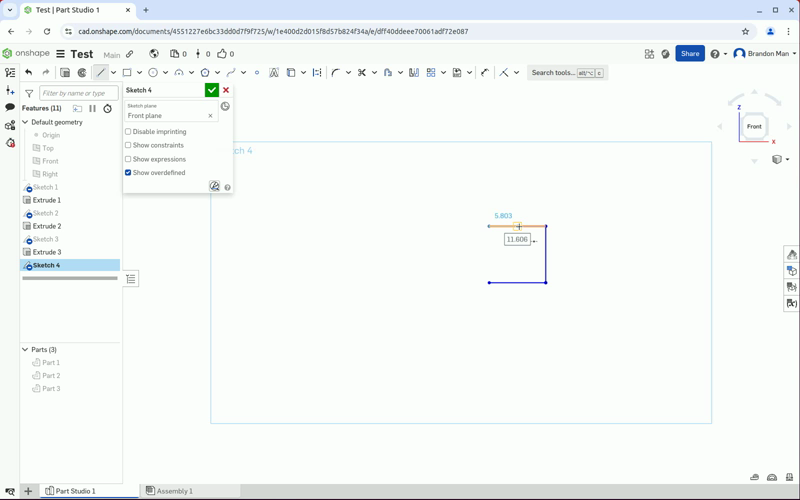
key_down(shift)
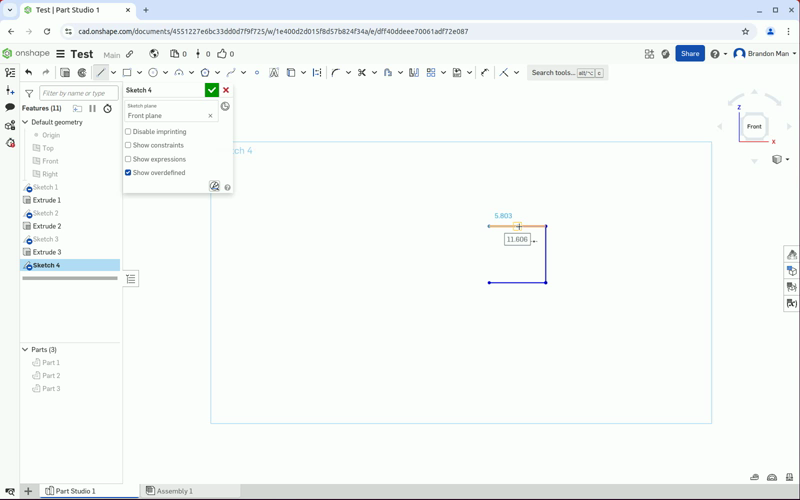
mouse_move(489, 282)
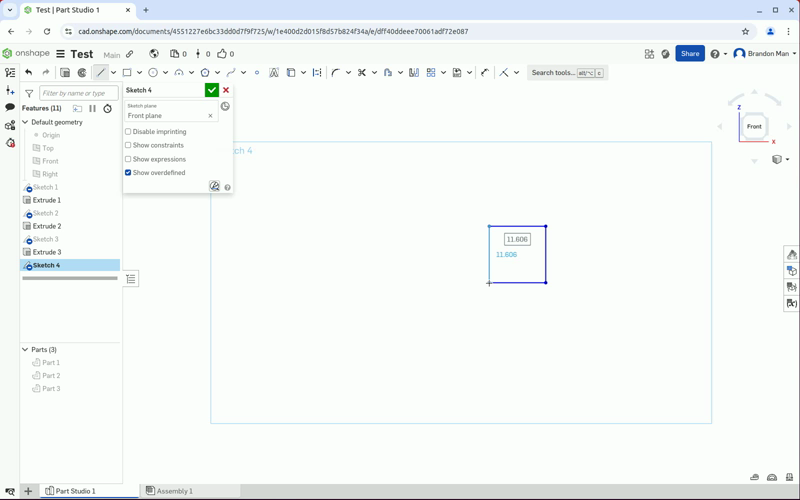
key_up(shift)
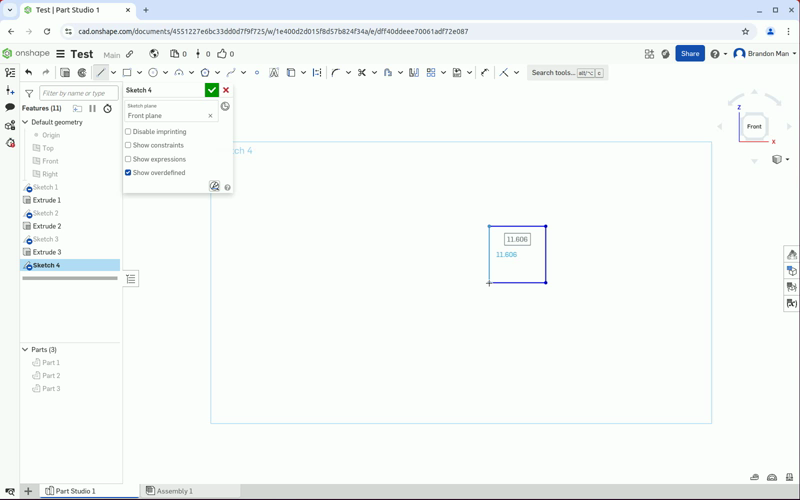
click(489, 282)
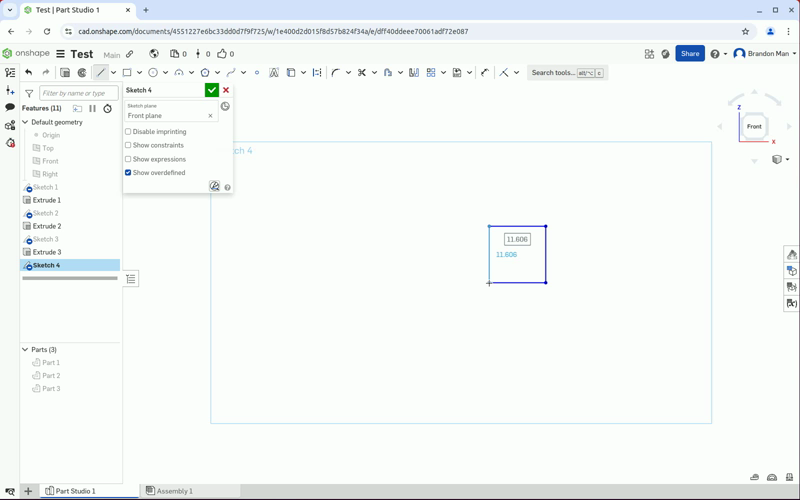
key(esc)
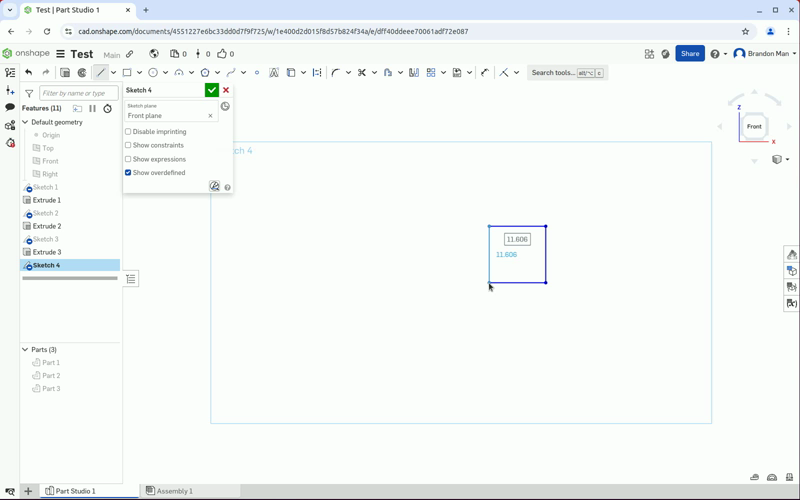
mouse_move(511, 235)
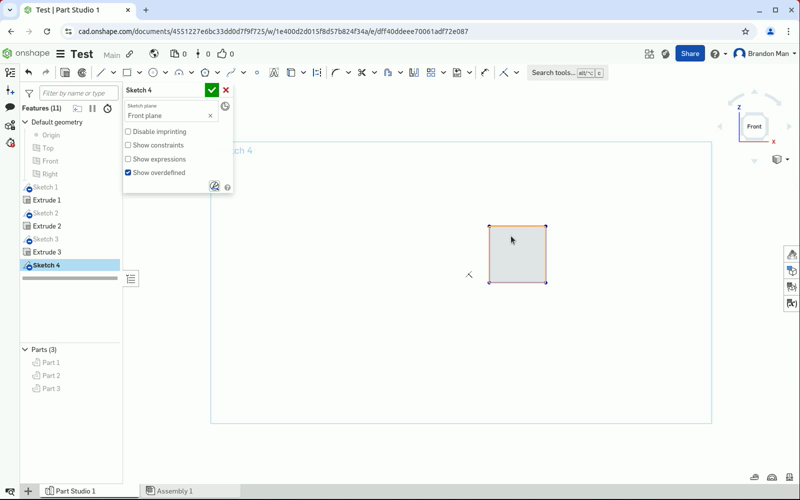
click(511, 235)
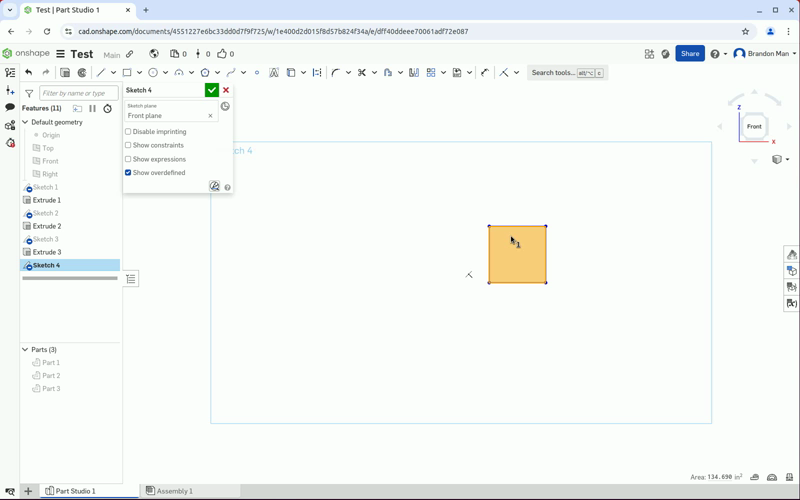
mouse_move(73, 352)
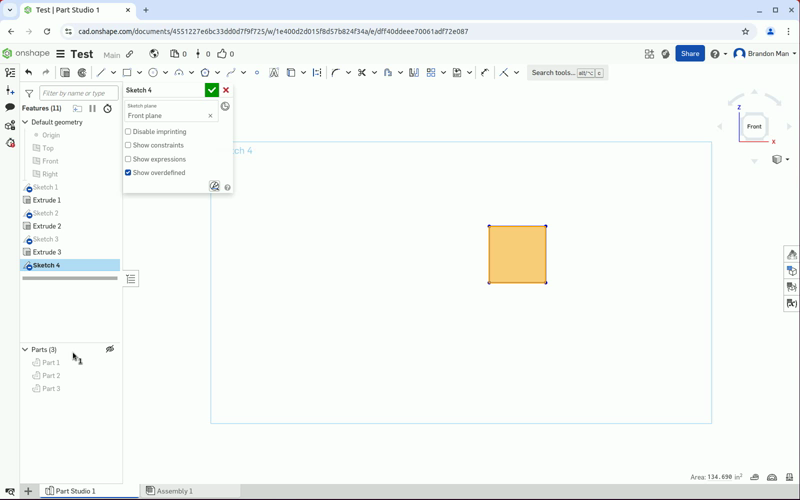
key(shift+y)
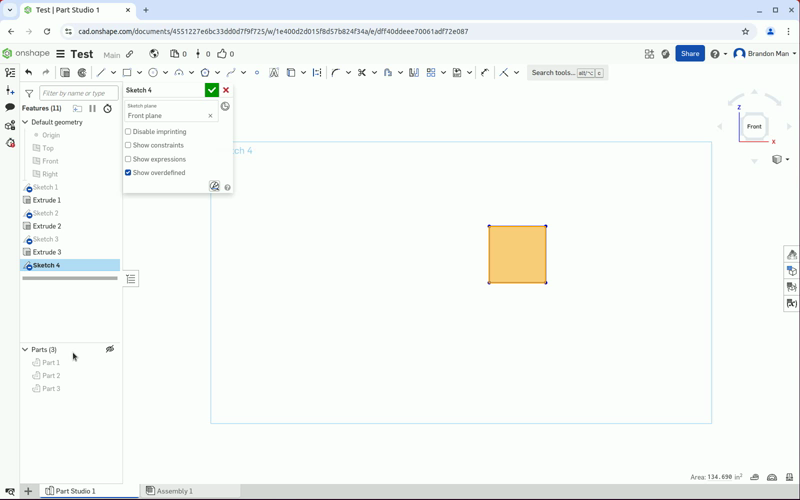
key(shift+e)
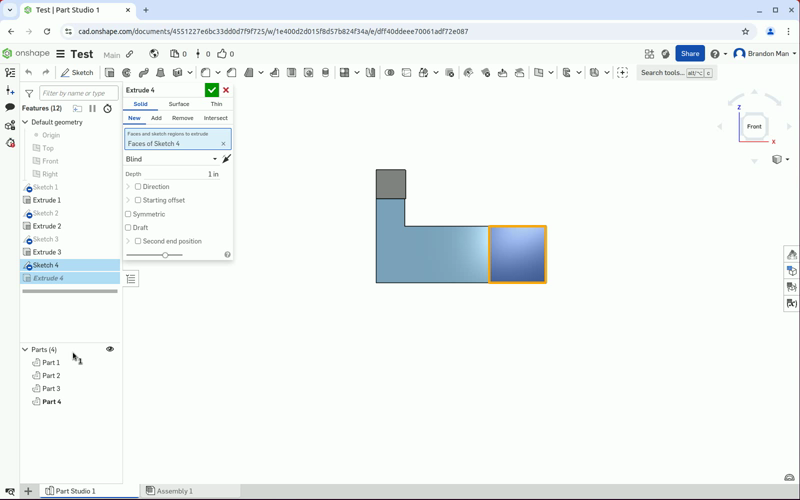
mouse_move(143, 106)
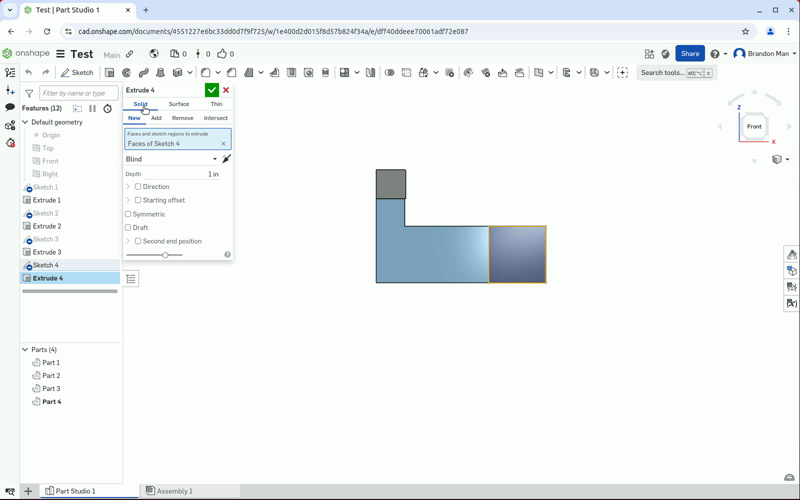
click(143, 106)
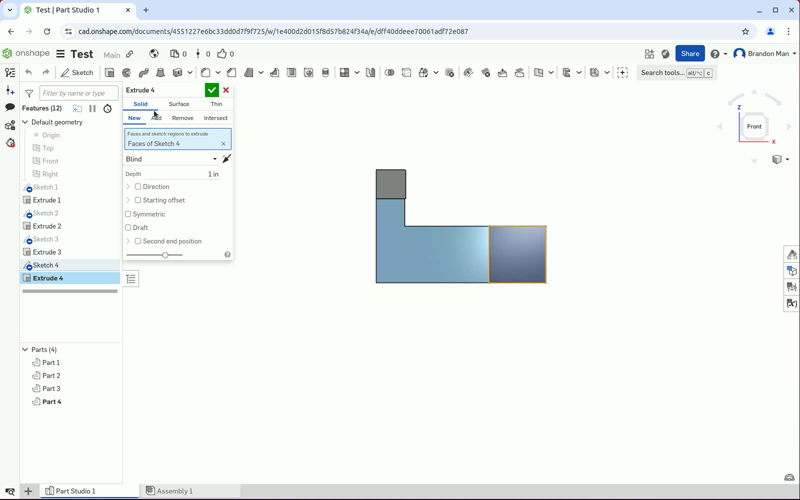
mouse_move(186, 120)
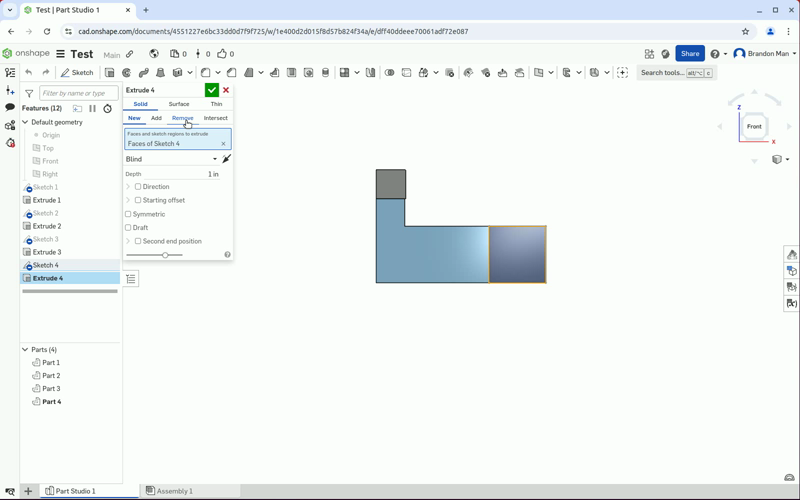
click(186, 120)
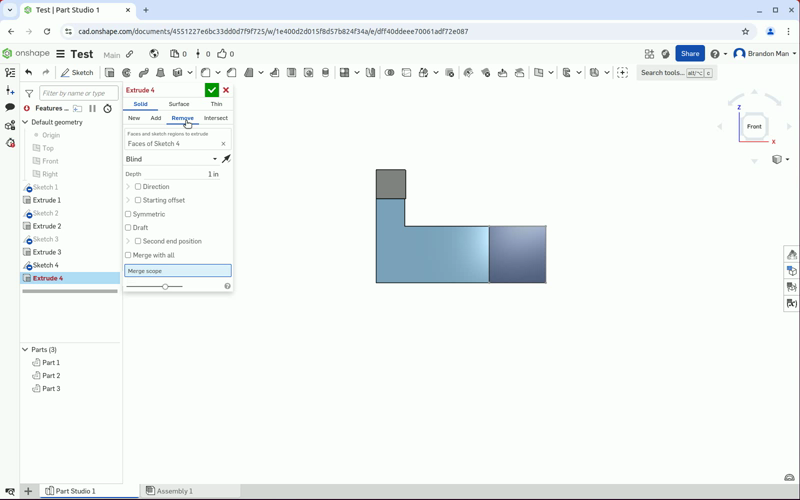
key(tab, 4)
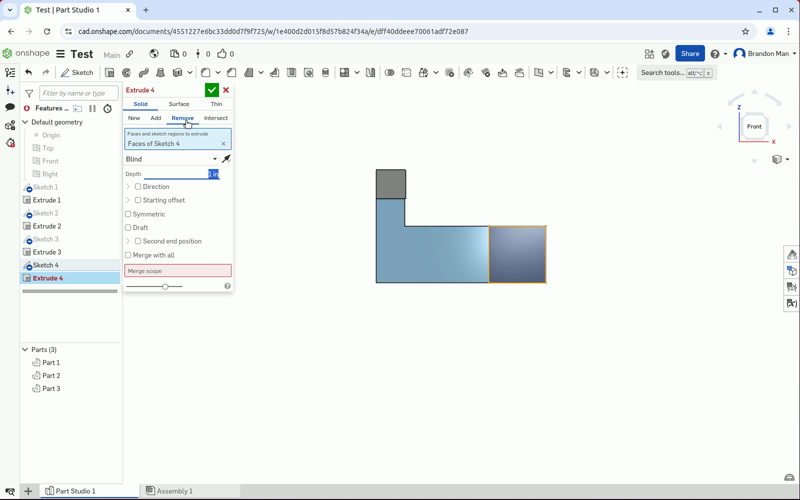
text(-11.554)
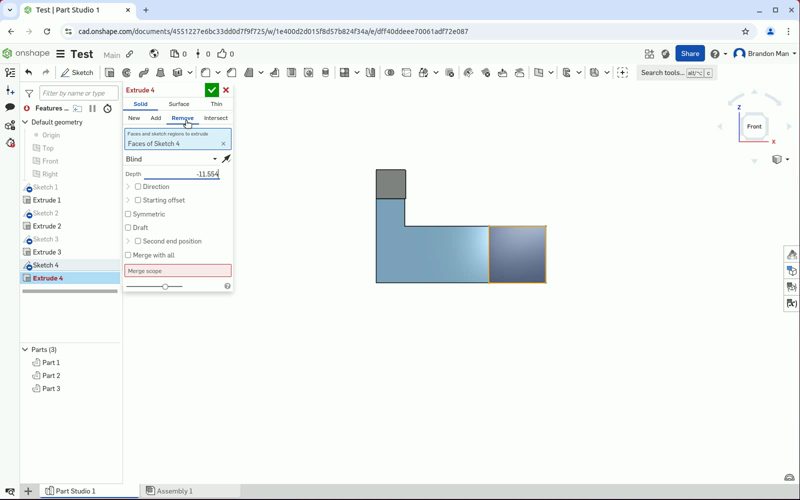
key(tab, 3)
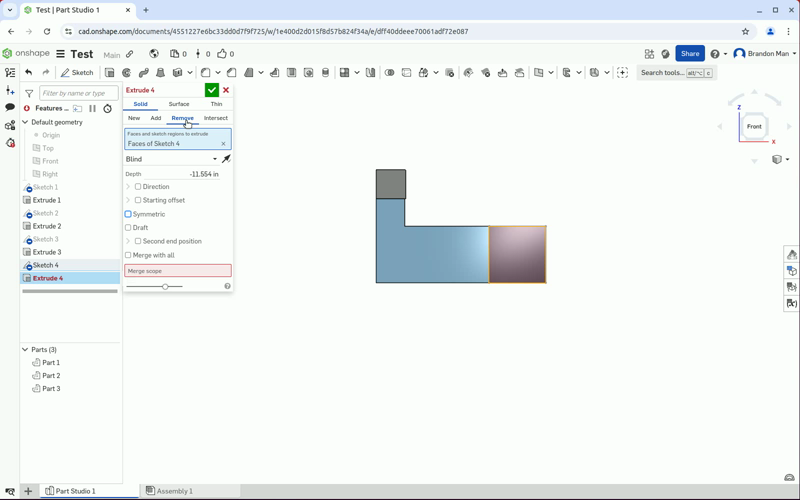
key(space)
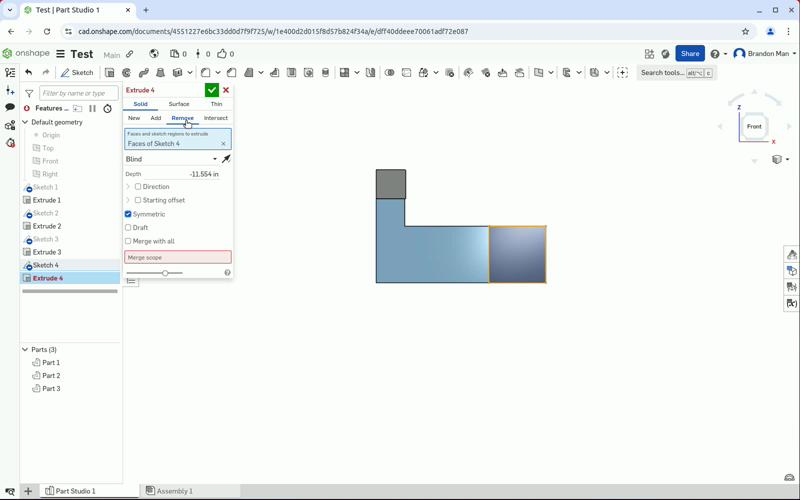
key(tab, 2)
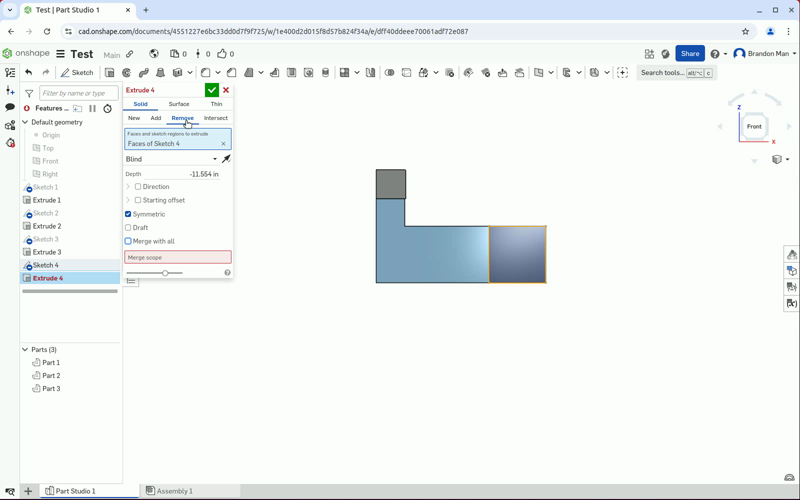
key(space)
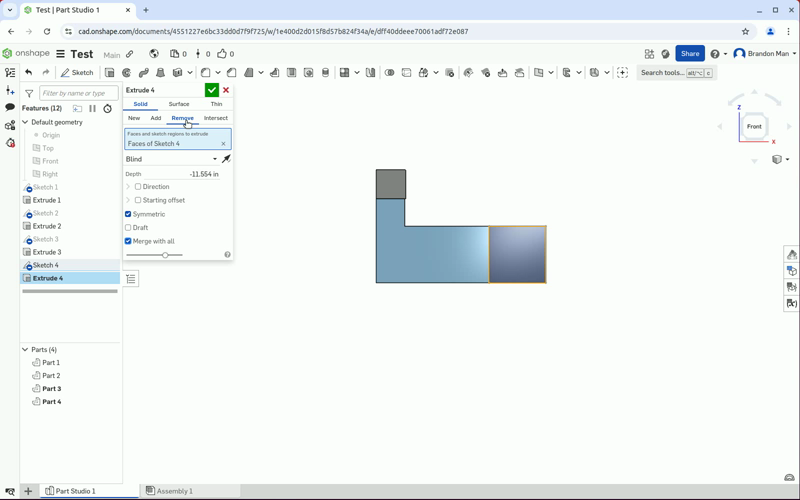
key(enter)
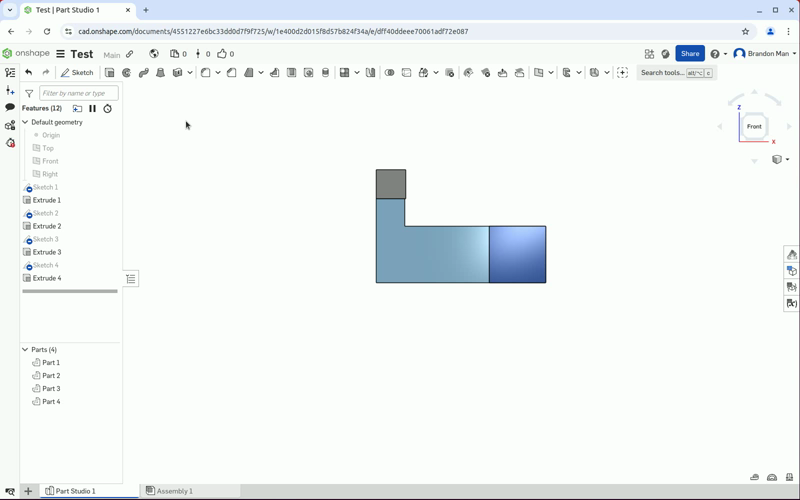
key(shift+h)
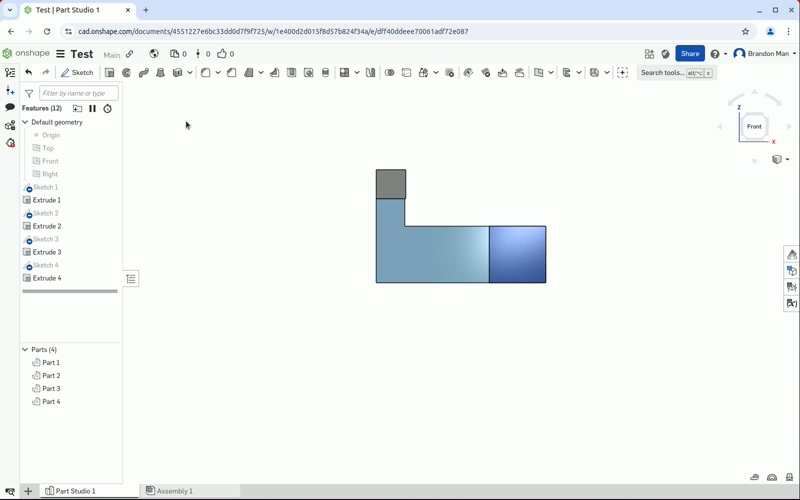
key(shift+h)
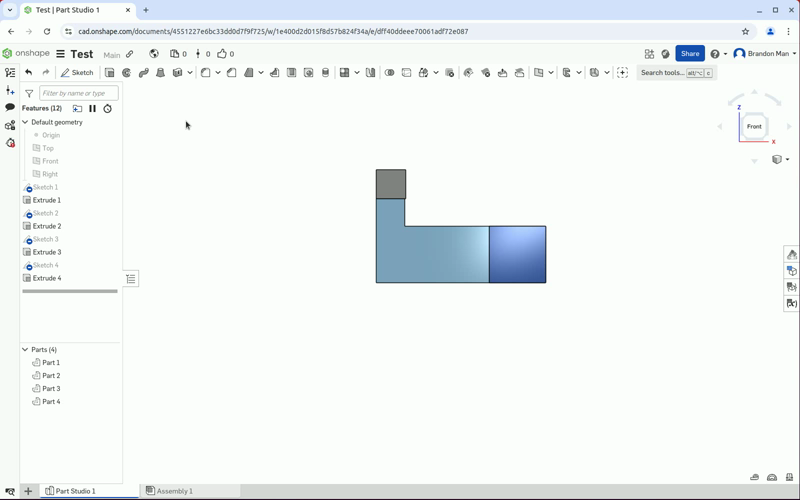
mouse_move(73, 189)
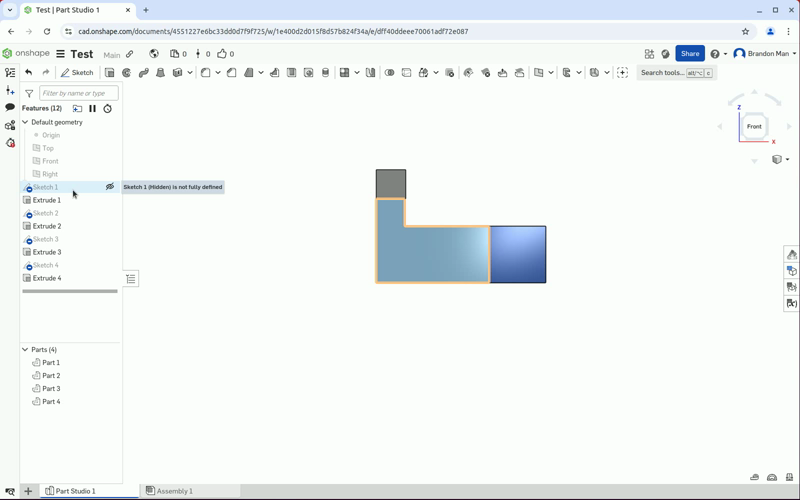
click(73, 189)
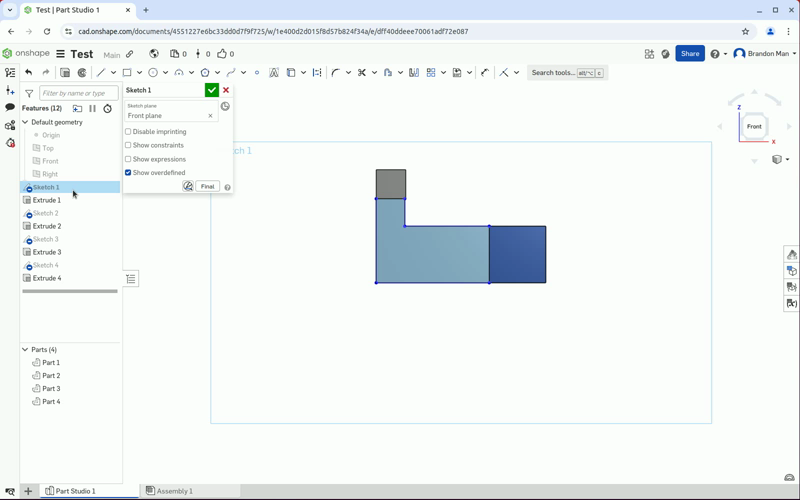
mouse_move(229, 92)
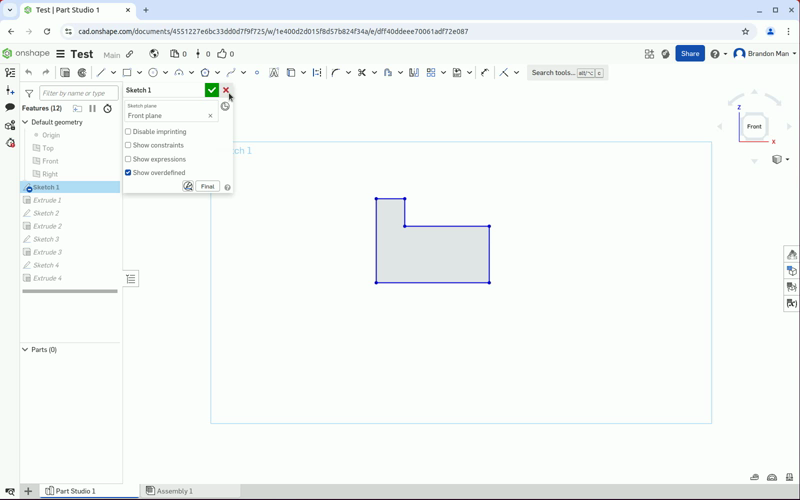
click(229, 92)
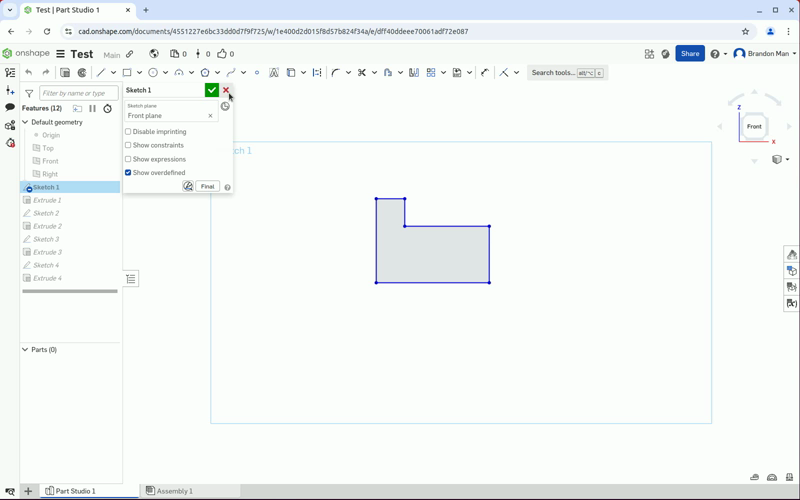
key(shift+s)
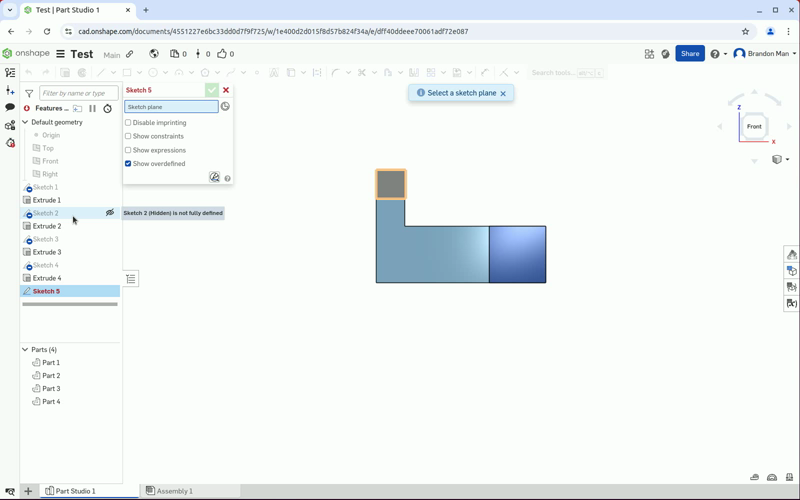
scroll(3)
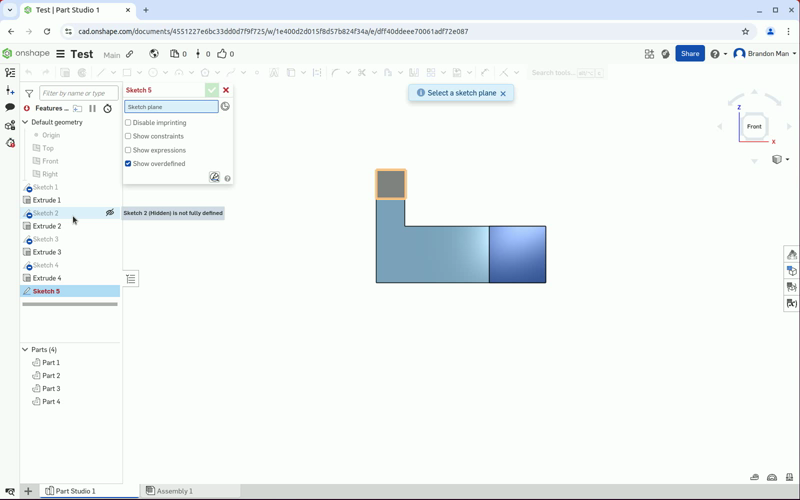
mouse_move(73, 163)
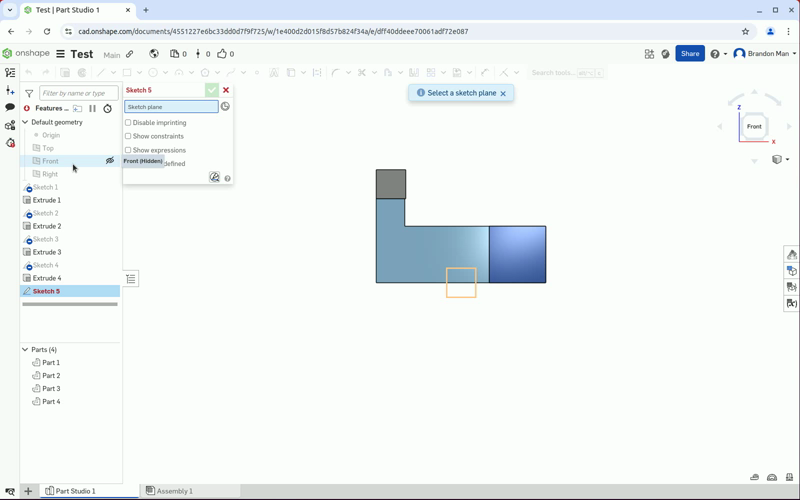
click(73, 163)
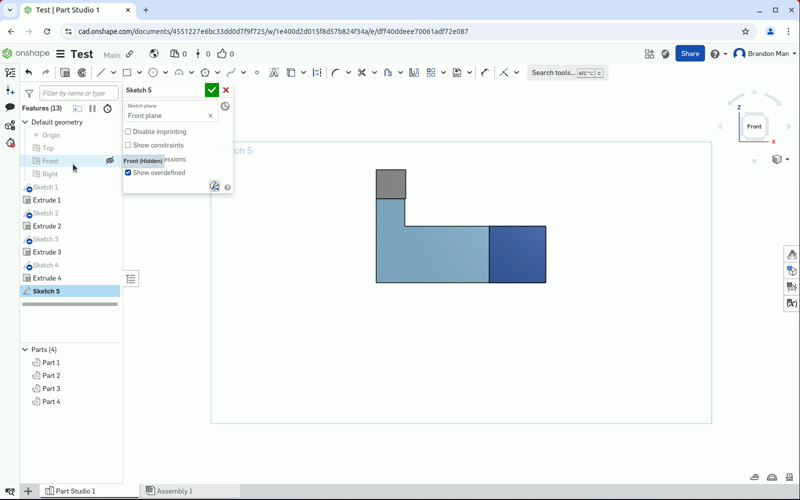
mouse_move(73, 352)
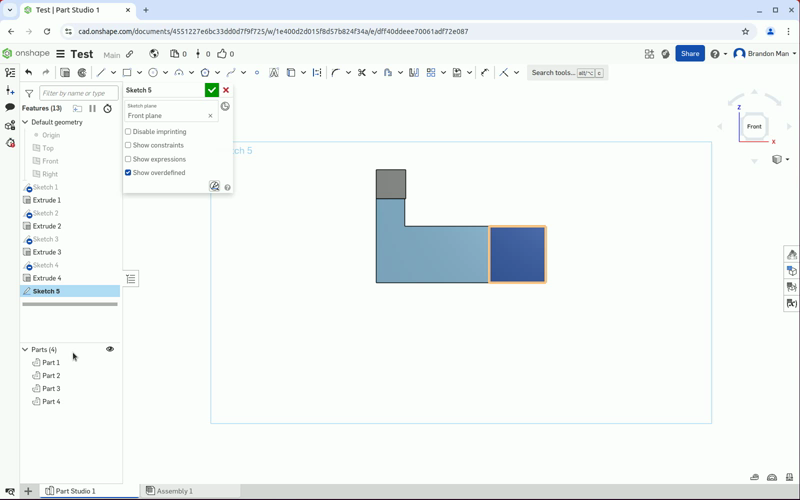
key(y)
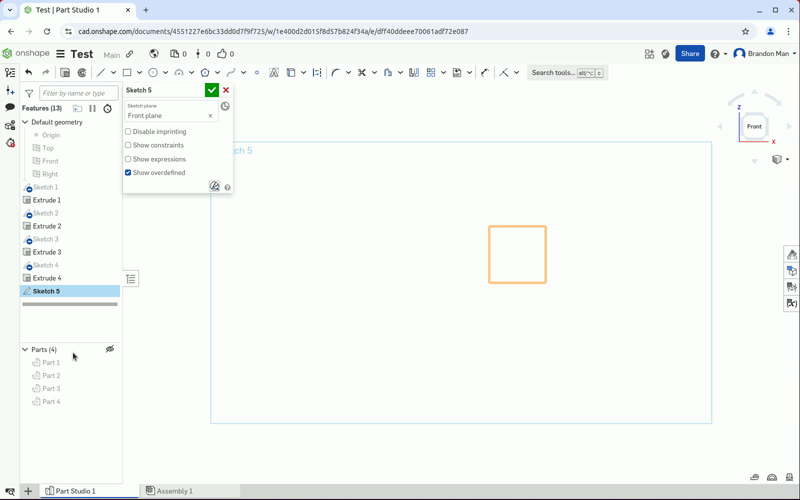
key(l)
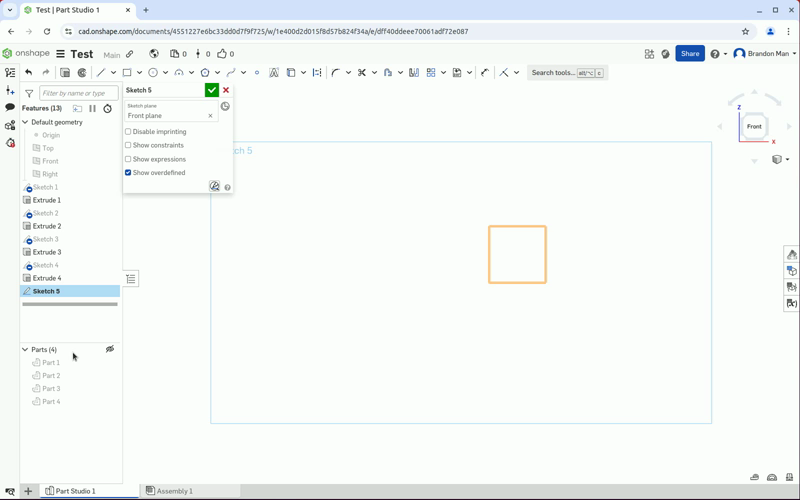
key_down(shift)
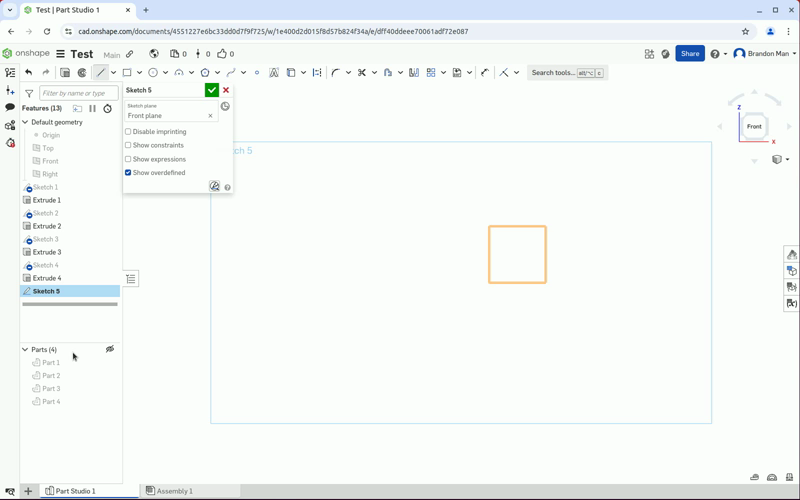
mouse_move(376, 198)
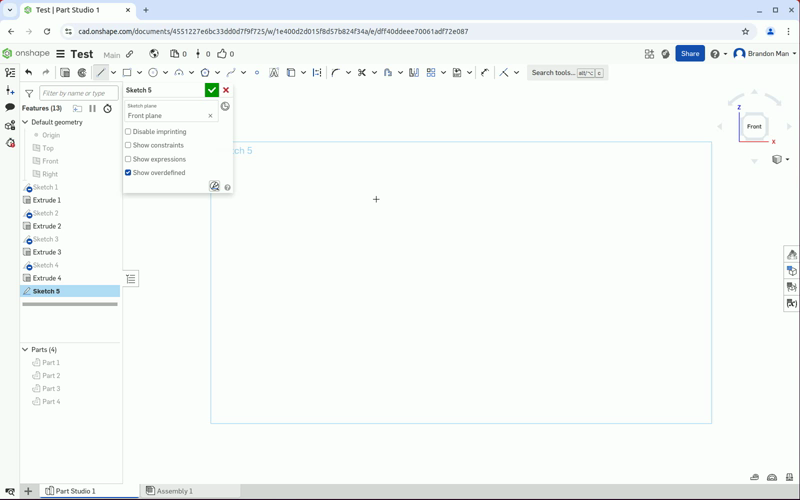
click(376, 198)
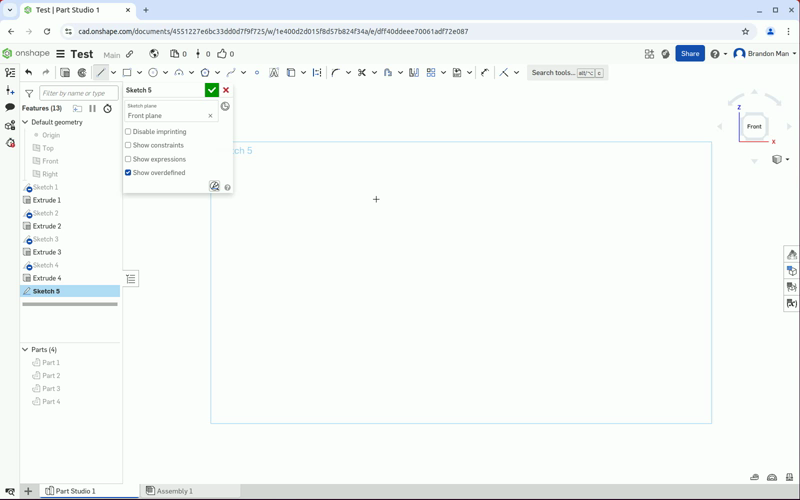
key_up(shift)
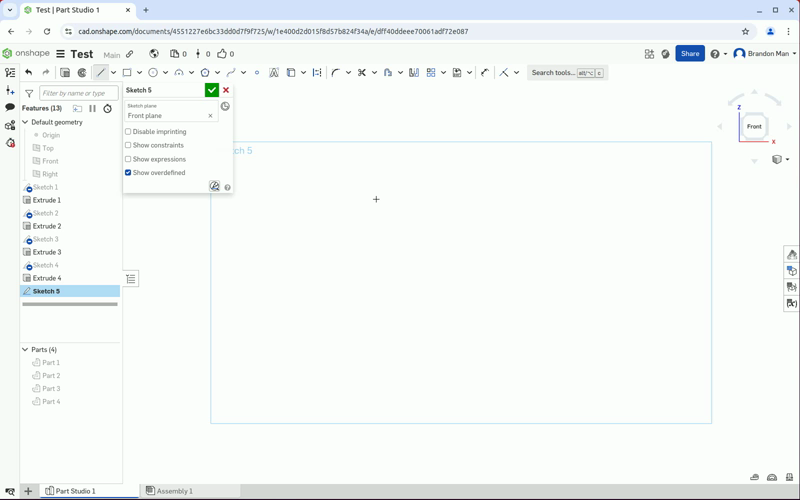
key_down(shift)
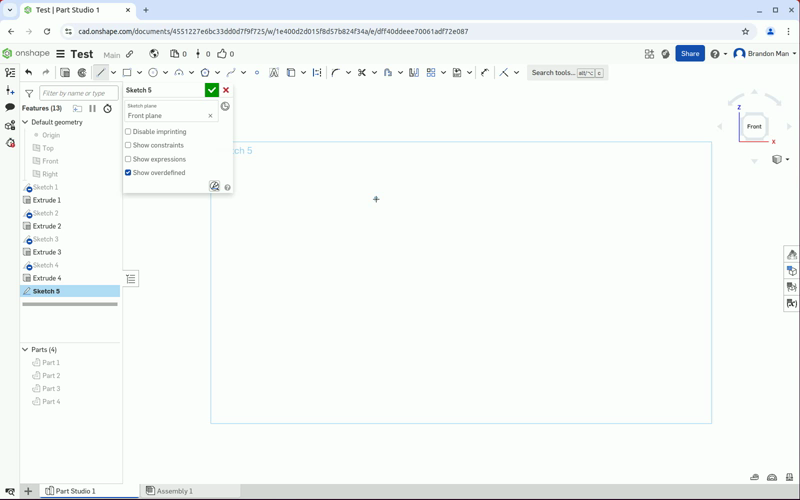
mouse_move(406, 198)
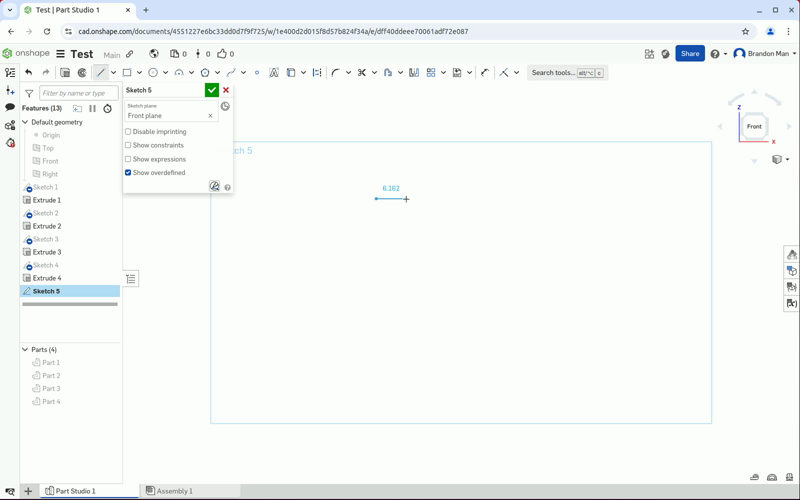
mouse_move(405, 198)
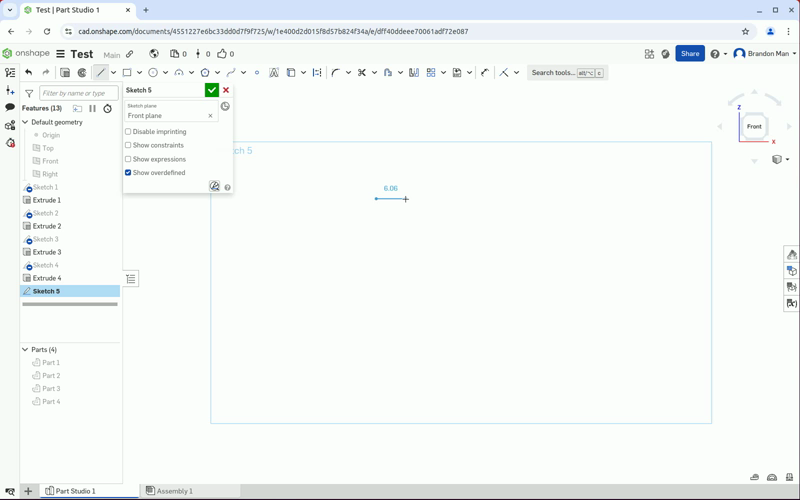
click(405, 198)
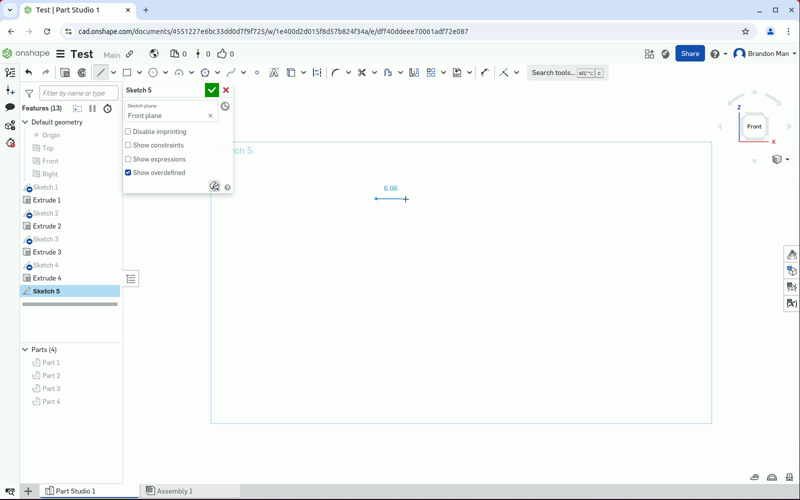
key_up(shift)
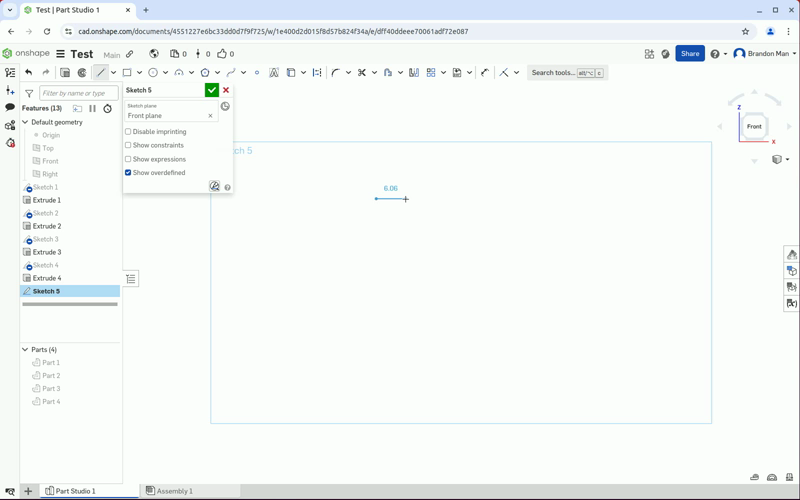
key_down(shift)
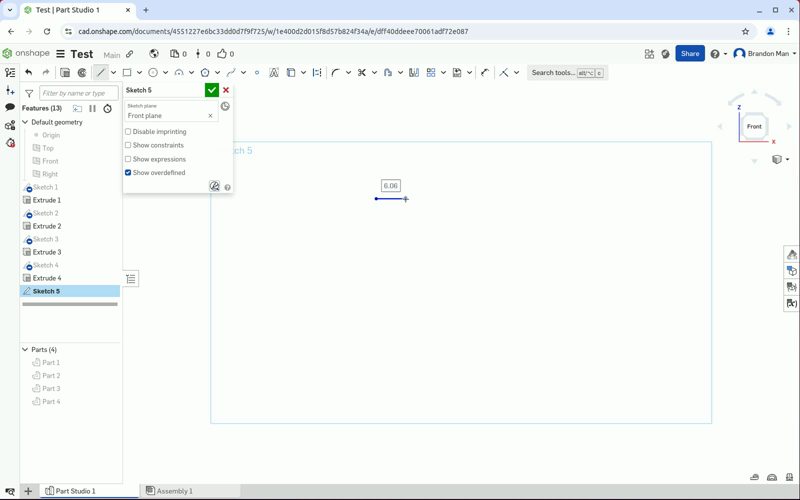
mouse_move(435, 198)
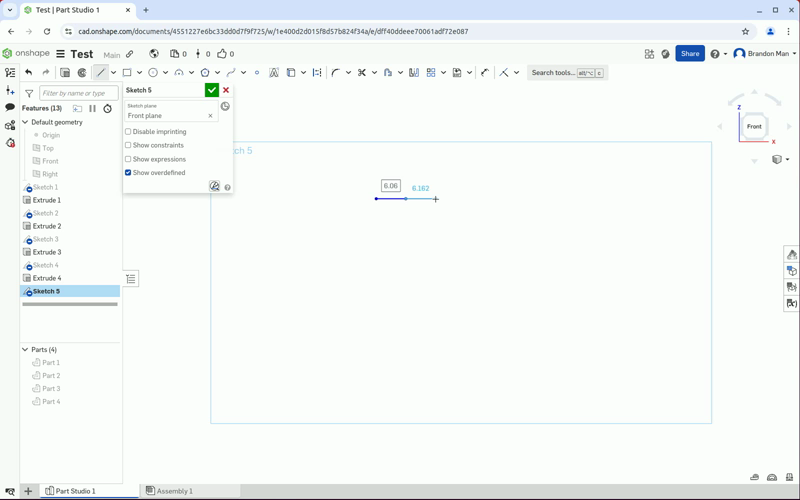
mouse_move(405, 169)
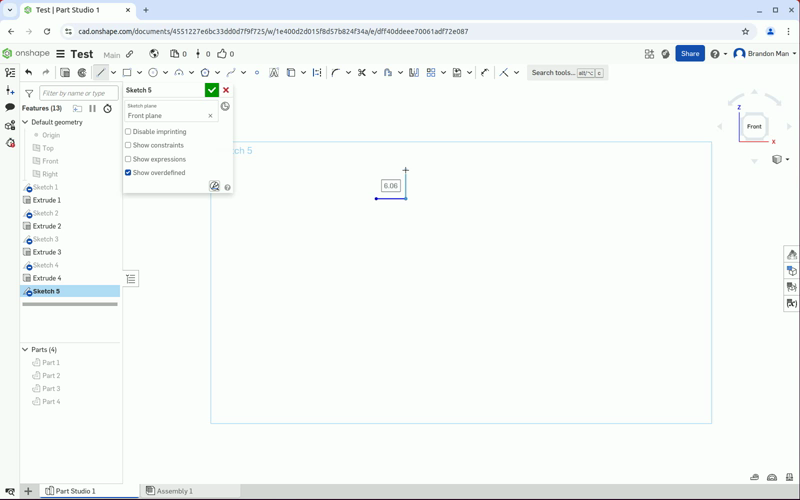
click(405, 169)
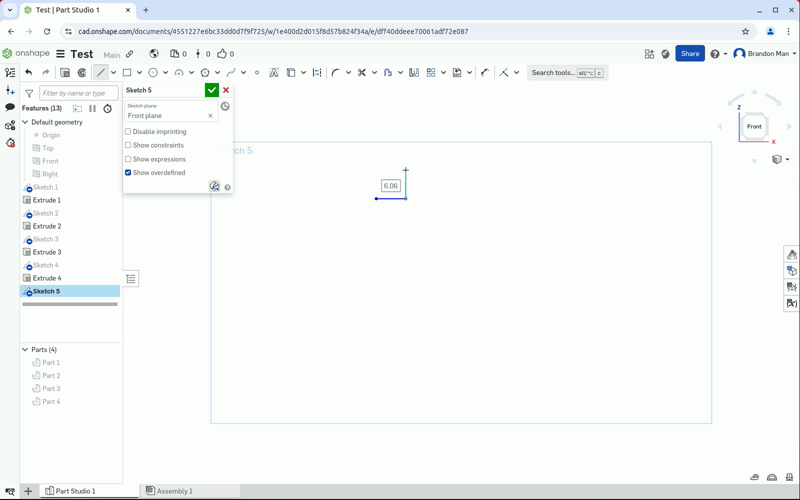
key_up(shift)
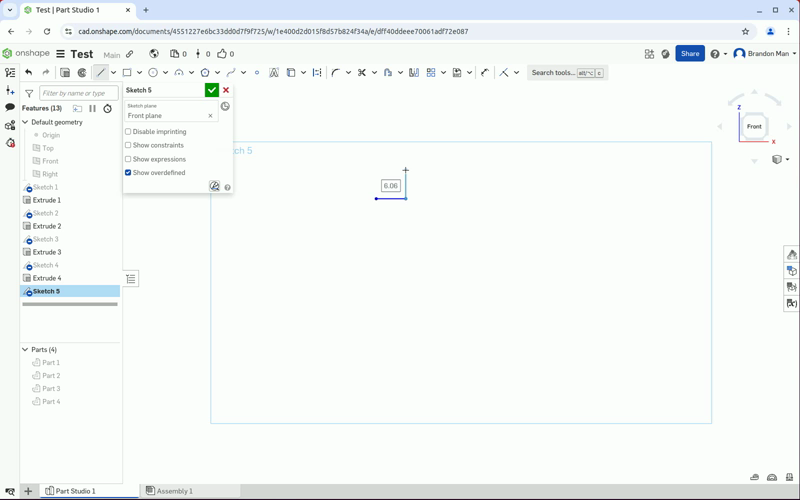
key_down(shift)
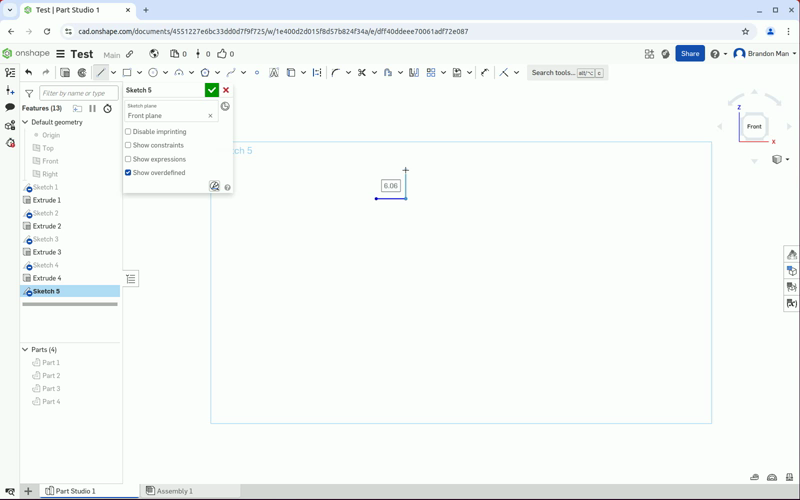
mouse_move(435, 169)
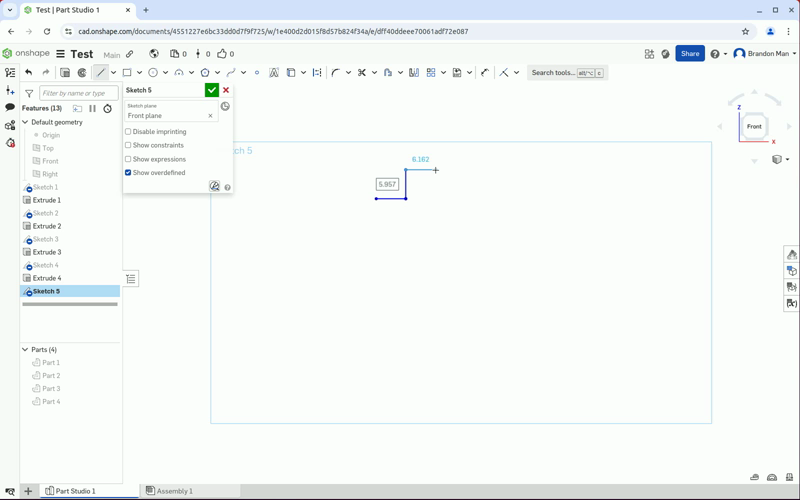
mouse_move(376, 169)
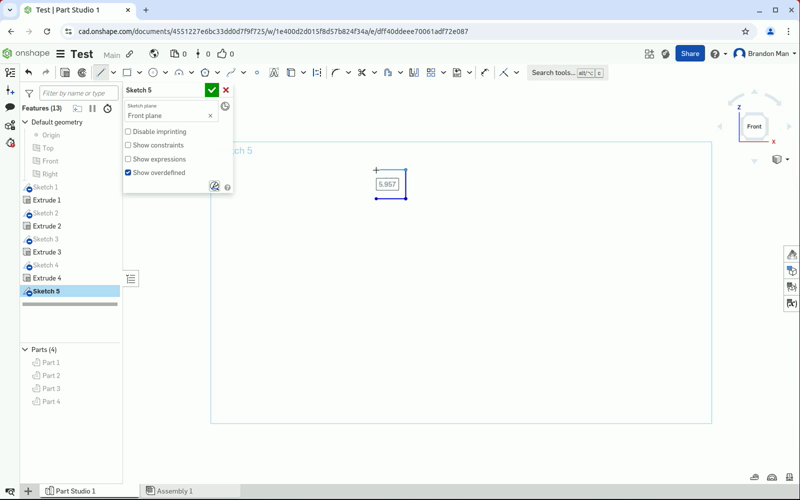
click(376, 169)
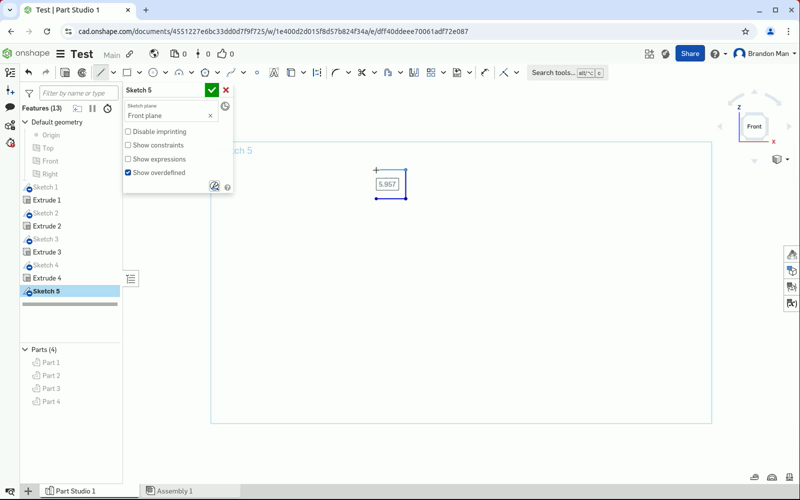
key_up(shift)
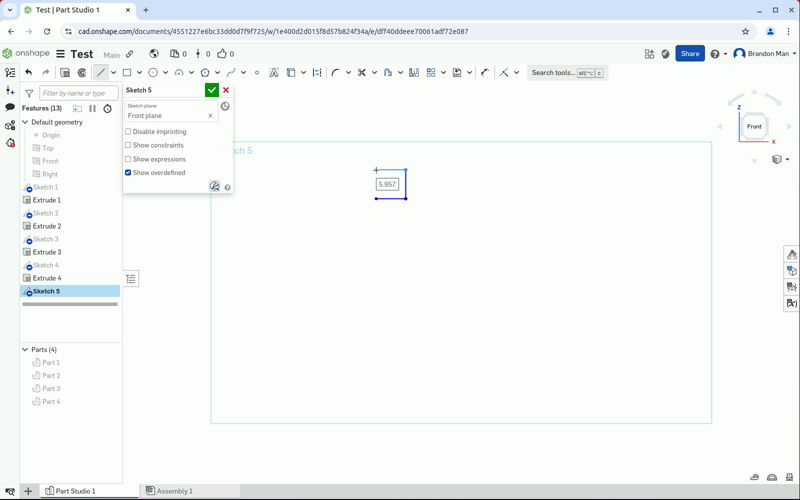
mouse_move(406, 169)
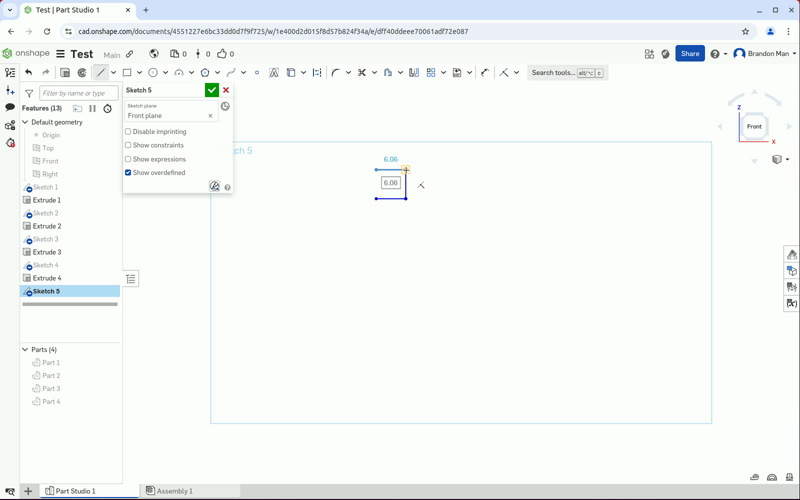
key_down(shift)
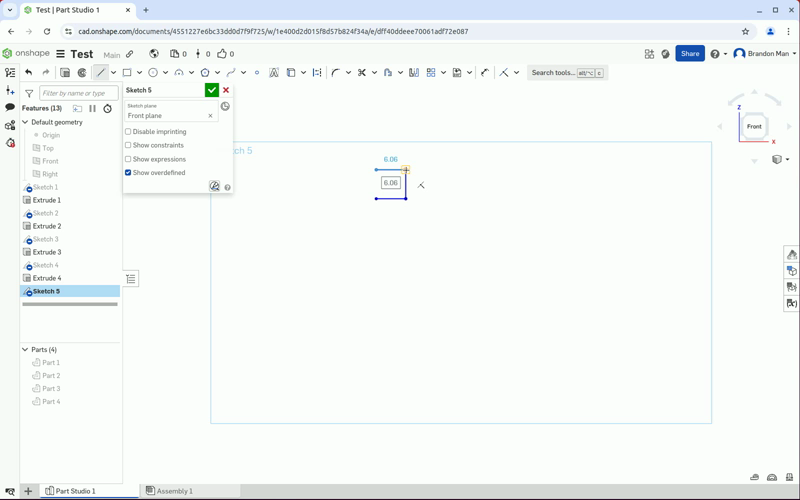
mouse_move(376, 198)
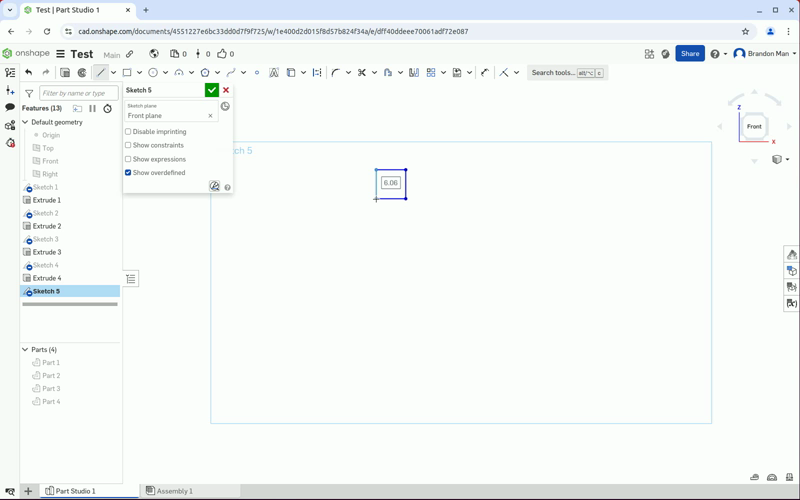
key_up(shift)
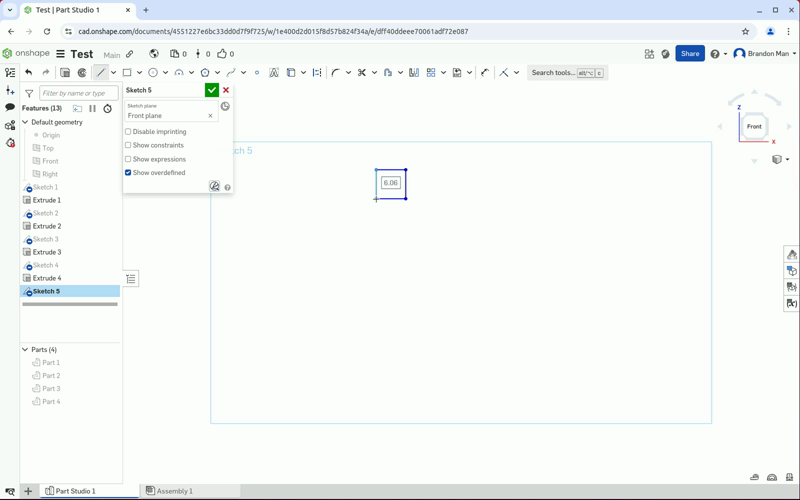
click(376, 198)
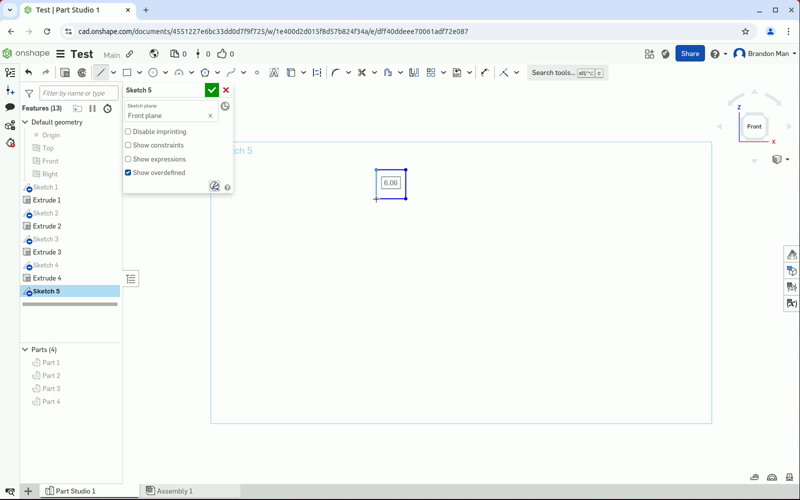
key(esc)
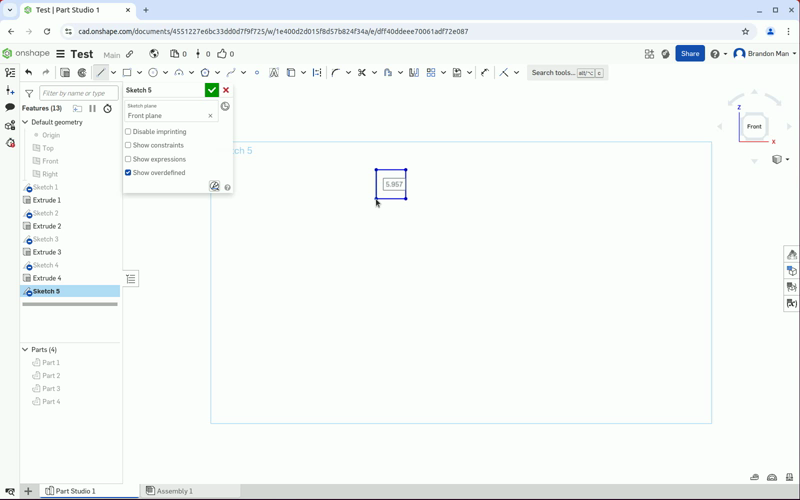
mouse_move(392, 188)
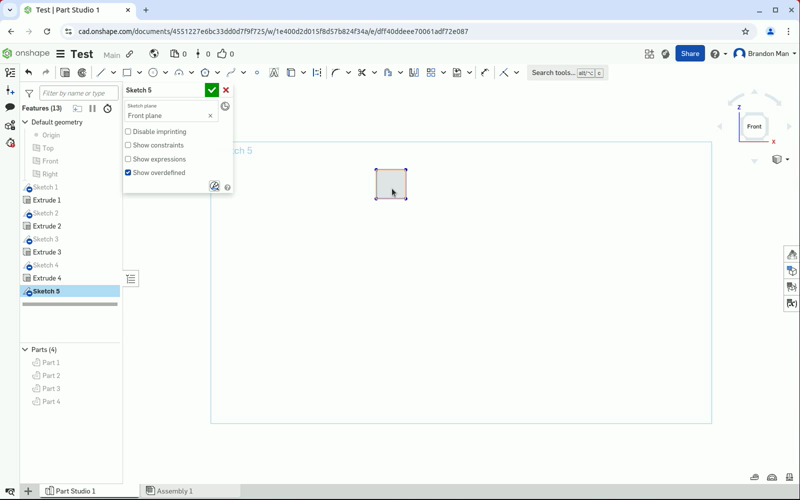
scroll(6)
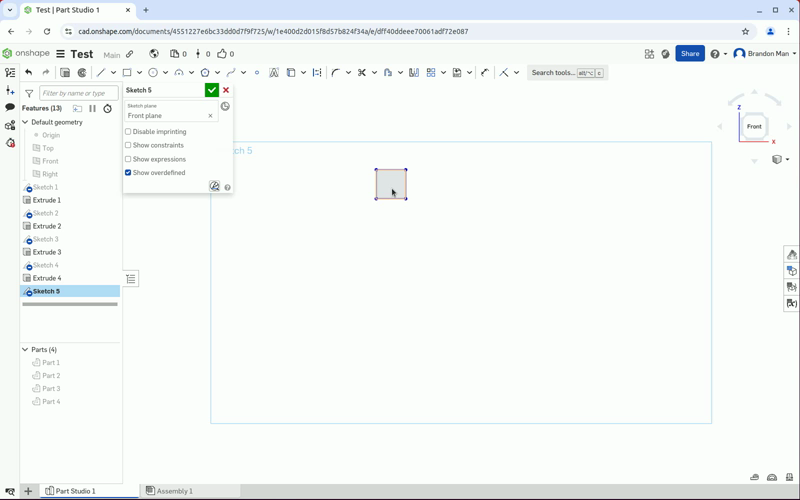
scroll(6)
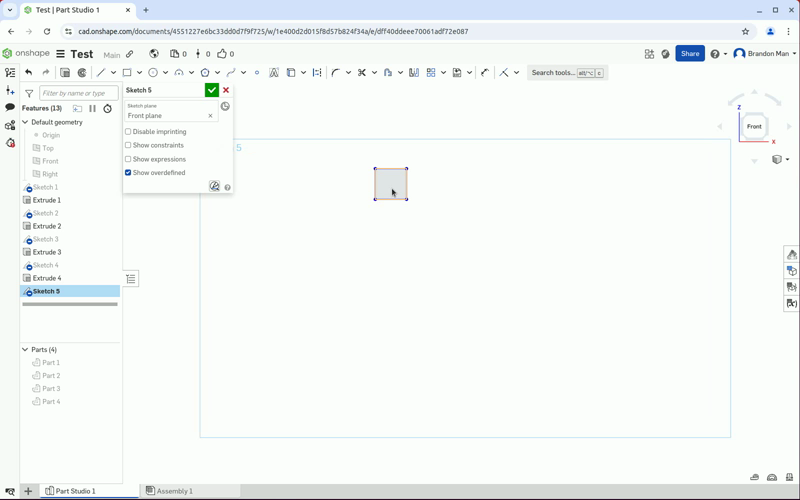
scroll(6)
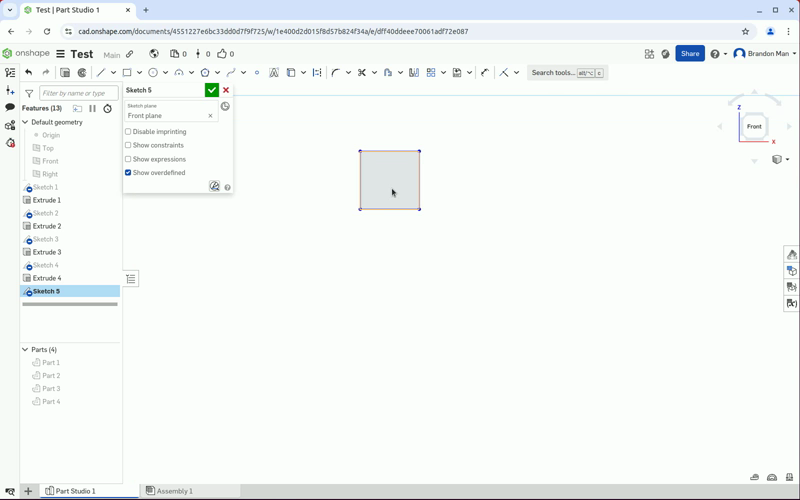
scroll(6)
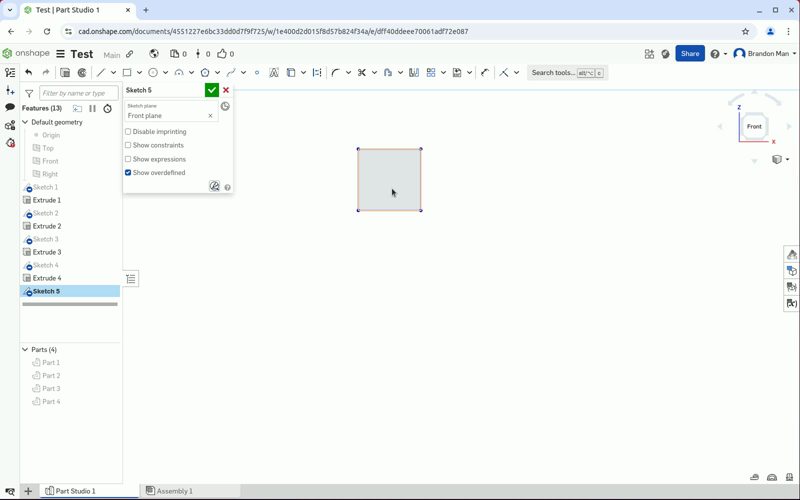
scroll(6)
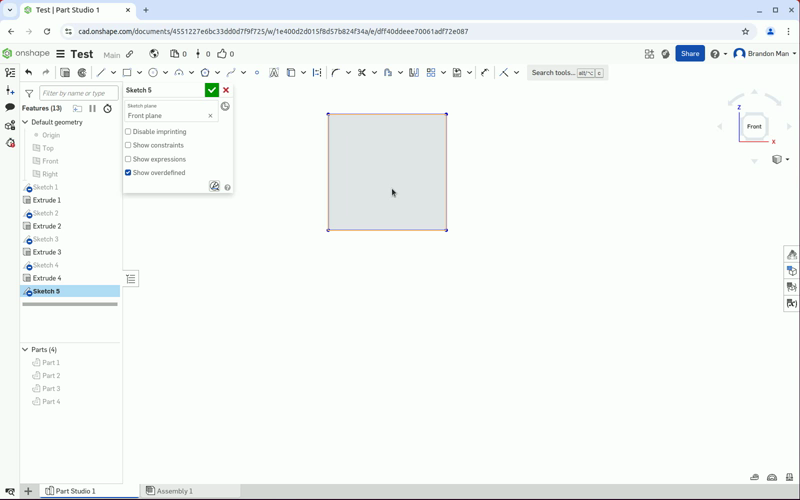
scroll(6)
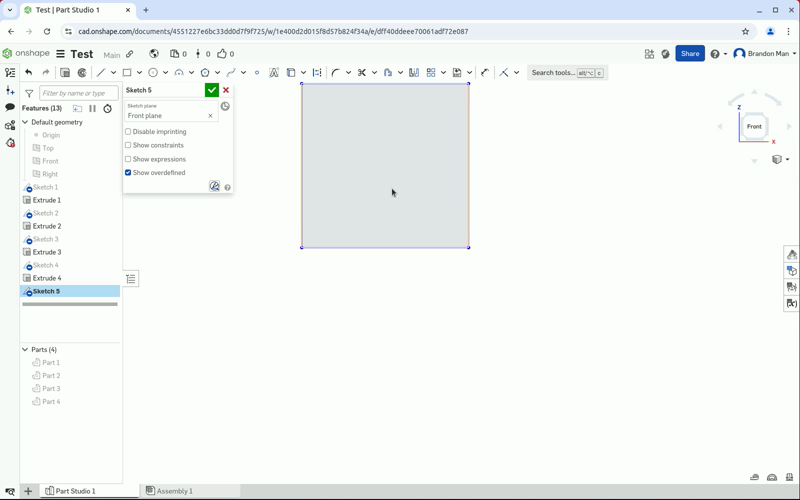
scroll(6)
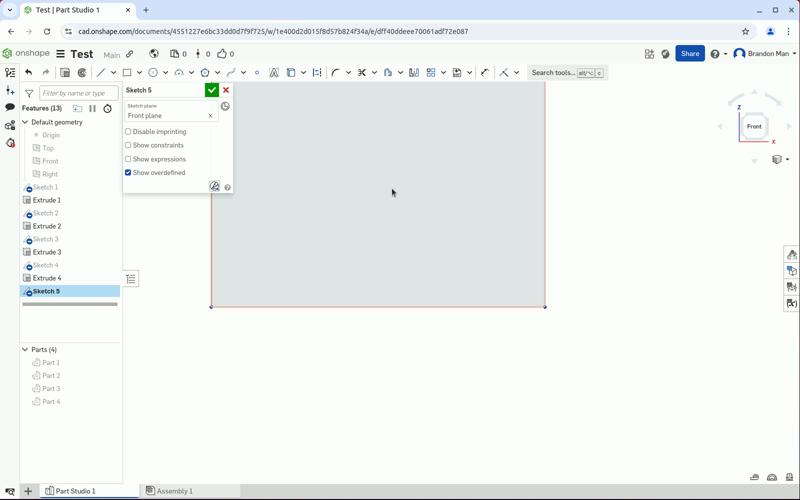
click(392, 188)
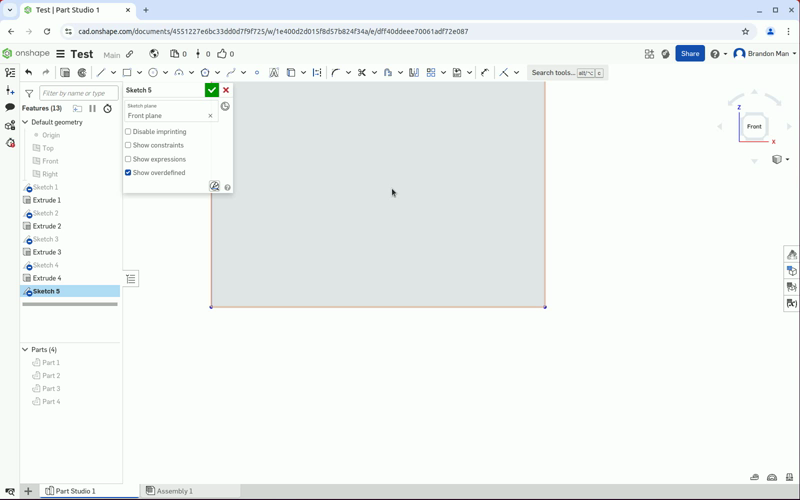
scroll(-6)
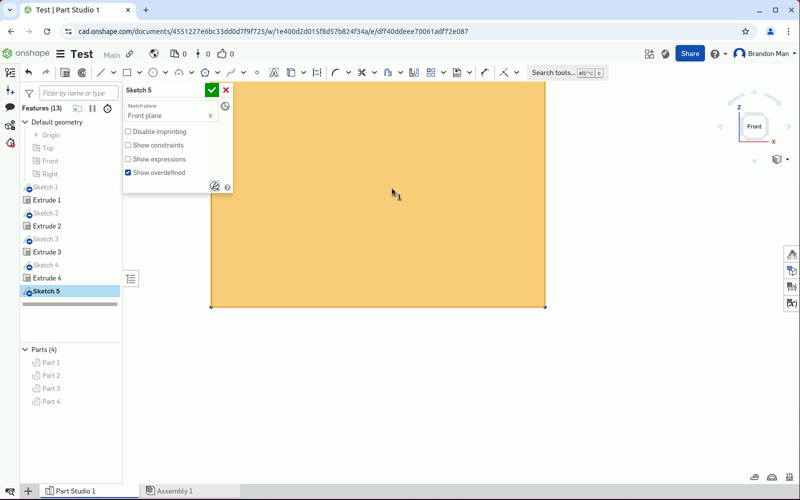
scroll(-6)
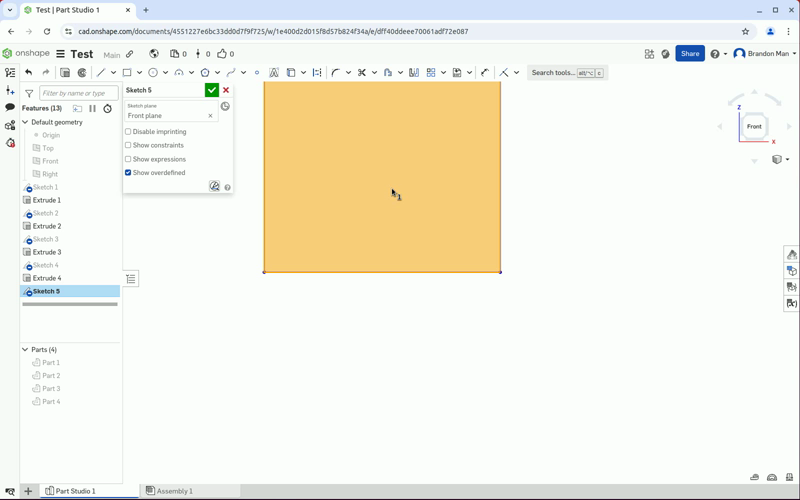
scroll(-6)
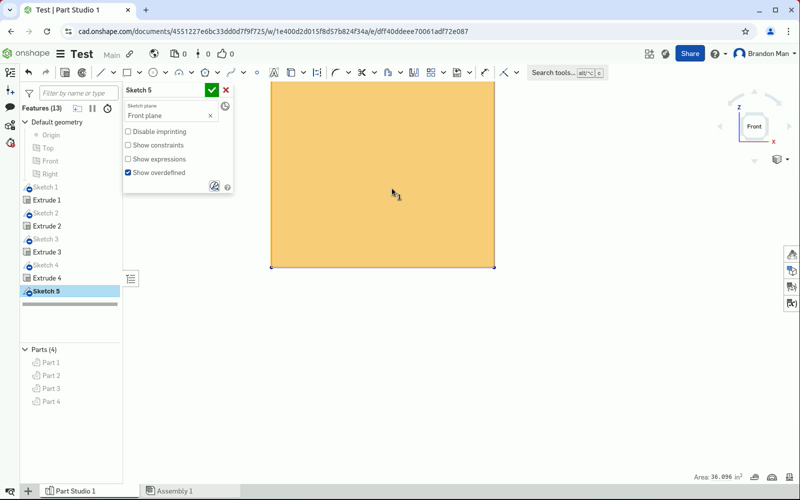
scroll(-6)
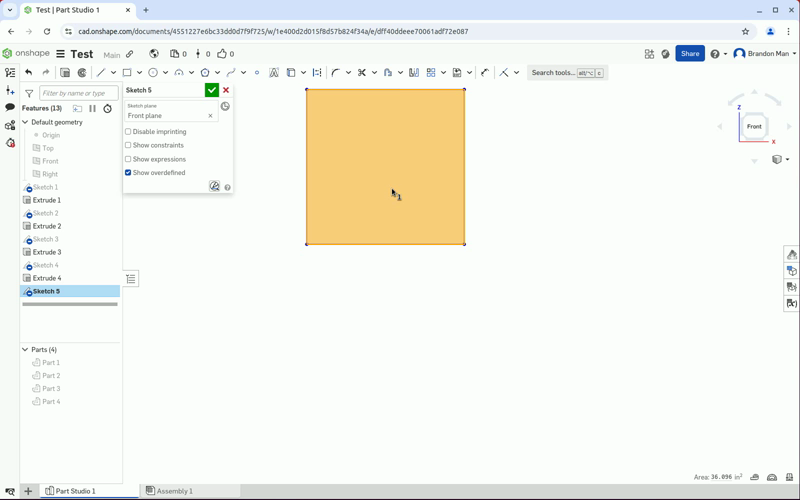
scroll(-6)
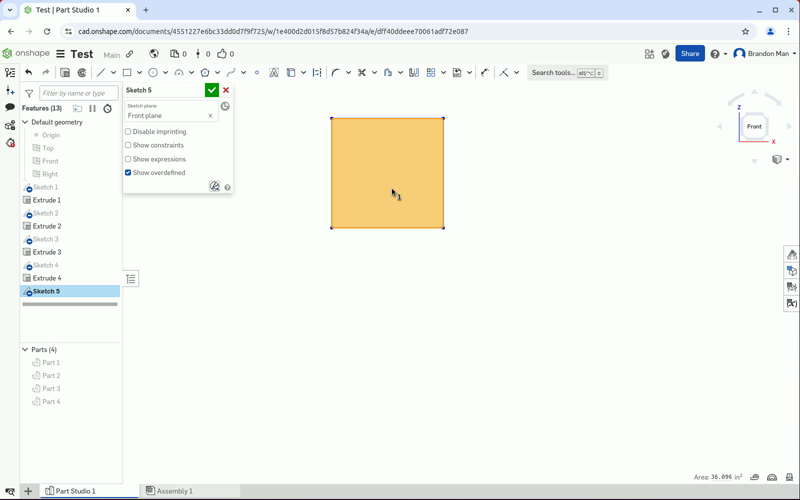
scroll(-6)
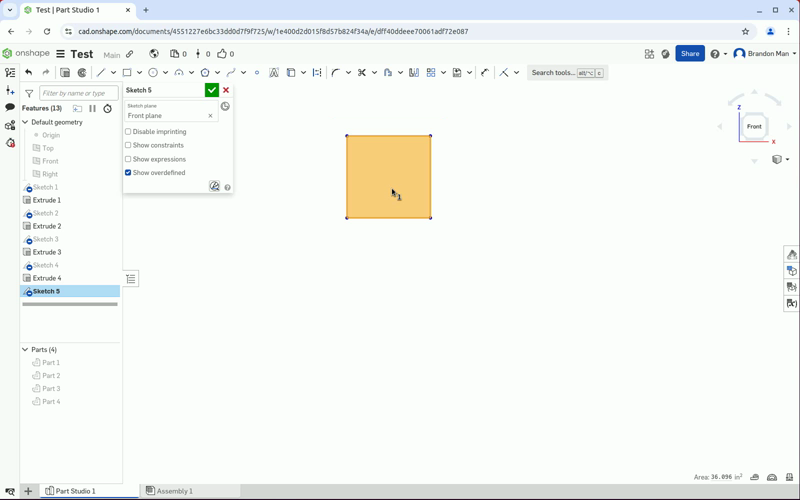
scroll(-6)
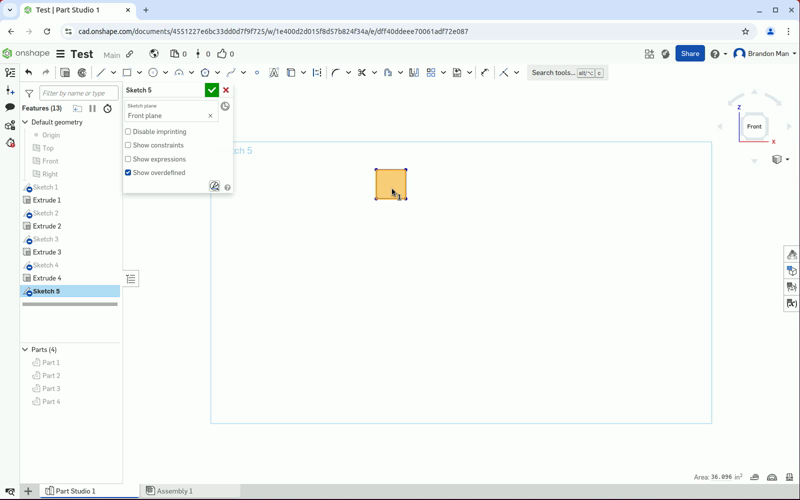
mouse_move(73, 352)
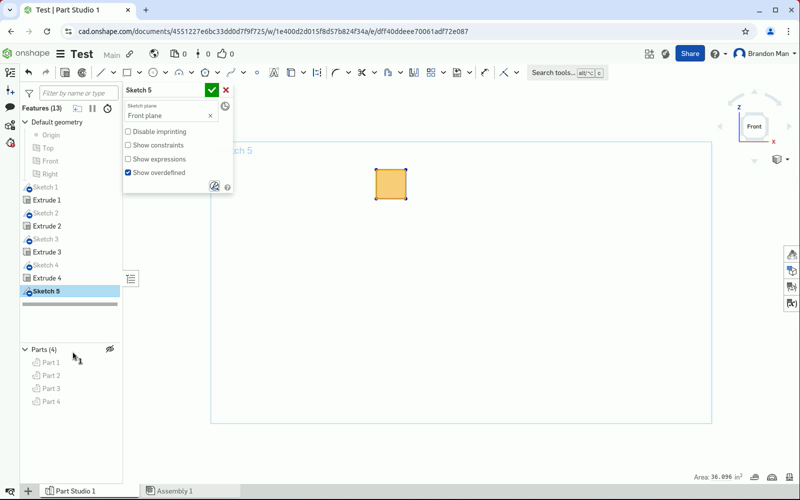
key(shift+y)
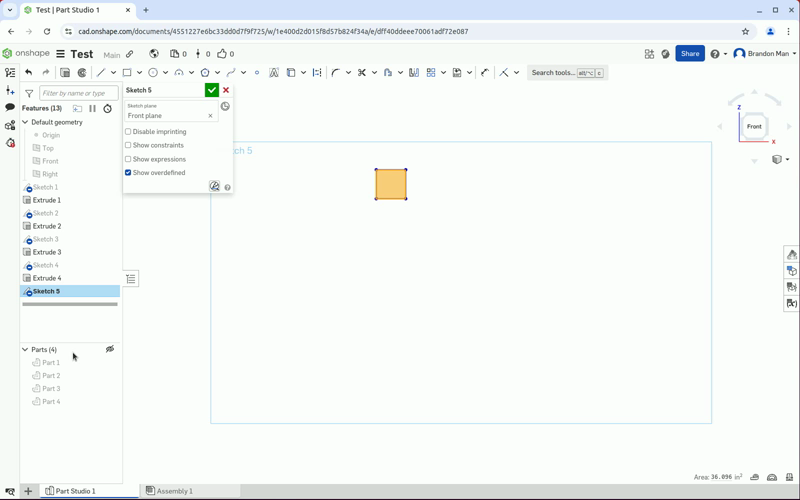
key(shift+e)
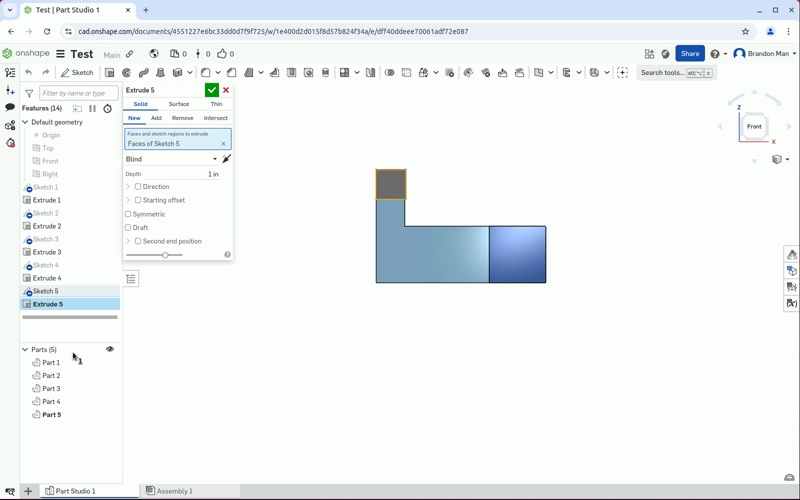
mouse_move(143, 106)
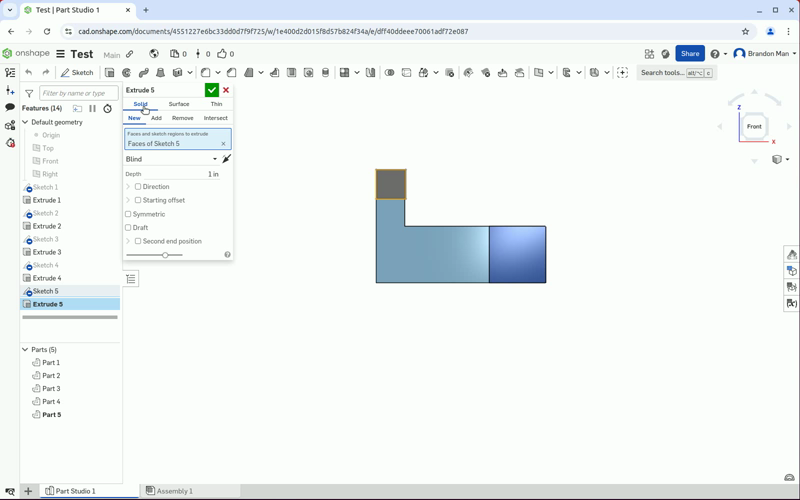
click(143, 106)
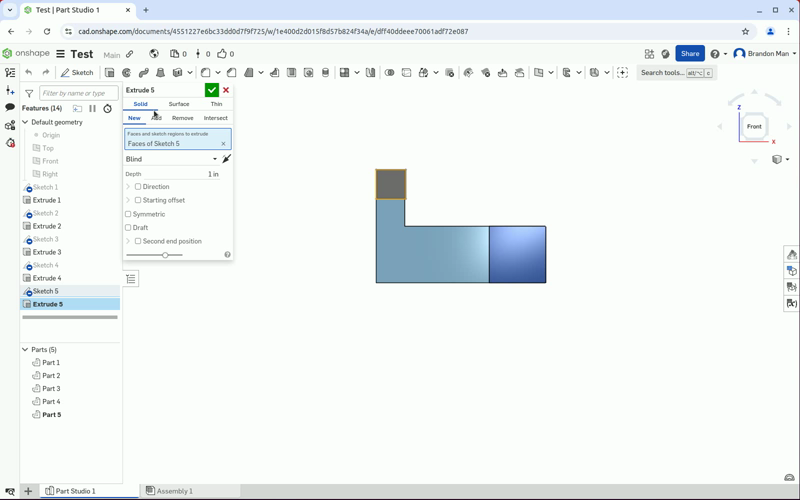
mouse_move(186, 120)
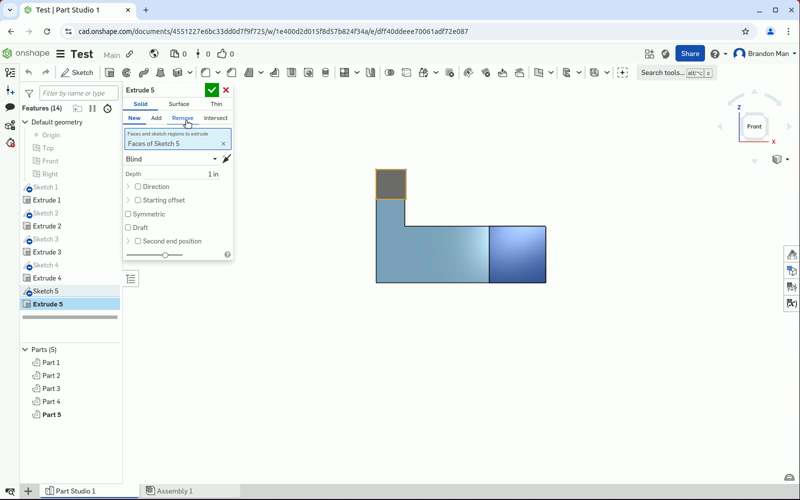
click(186, 120)
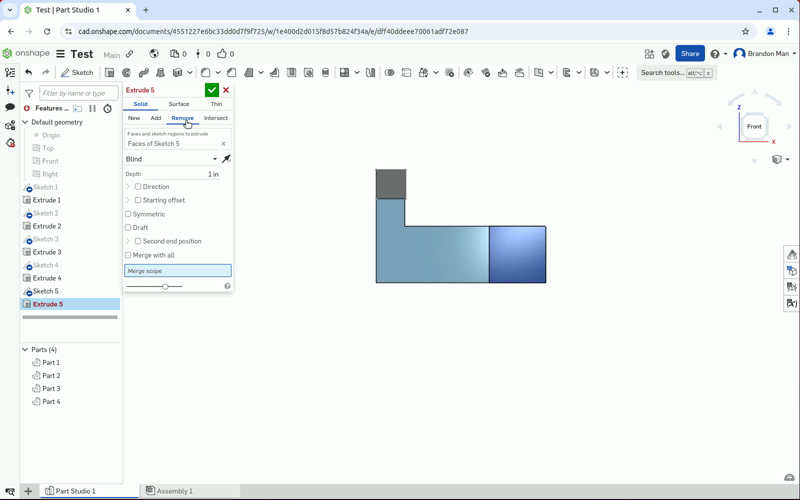
key(tab, 4)
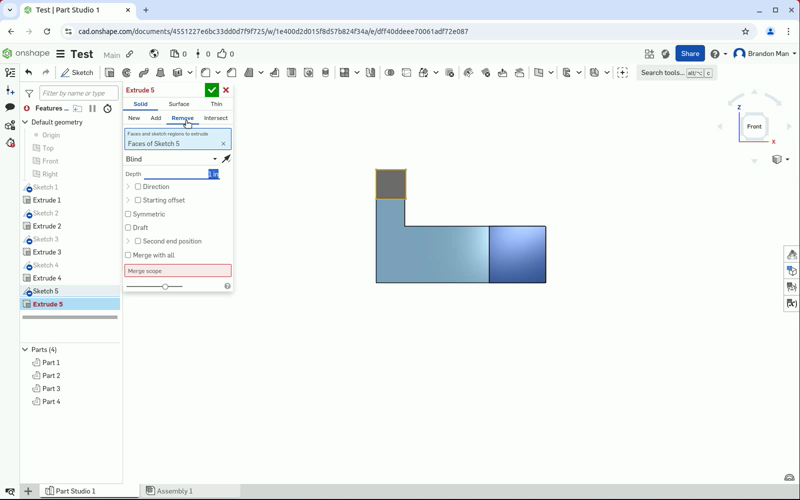
text(-11.554)
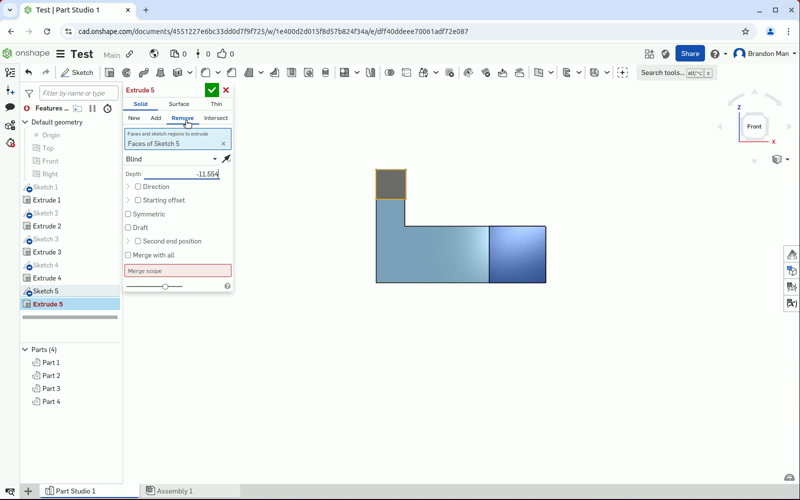
key(tab, 3)
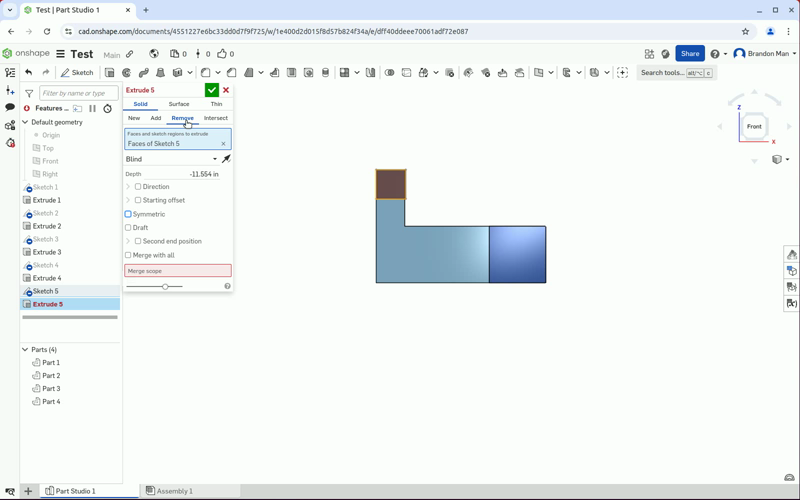
key(space)
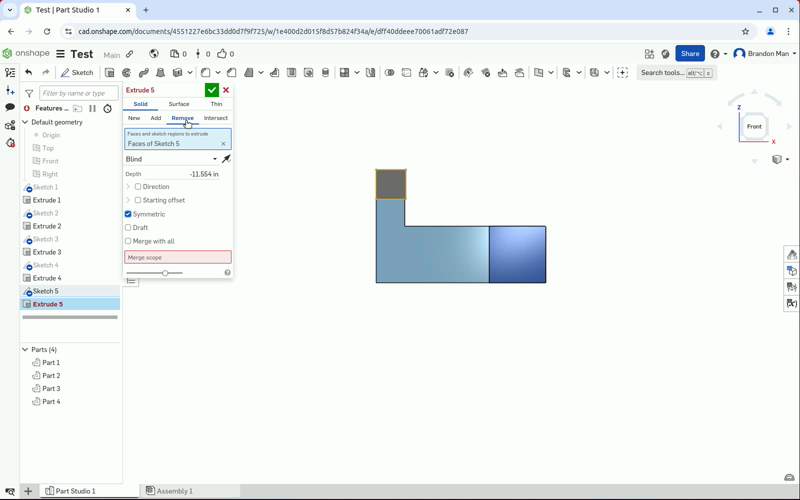
key(tab, 2)
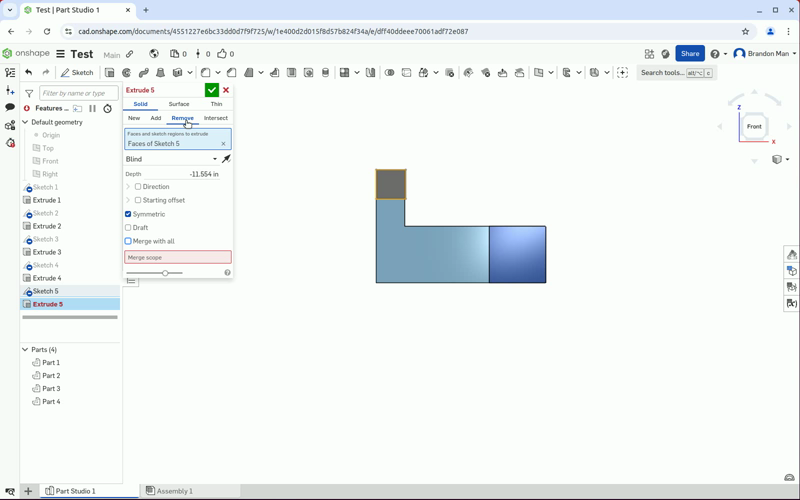
key(space)
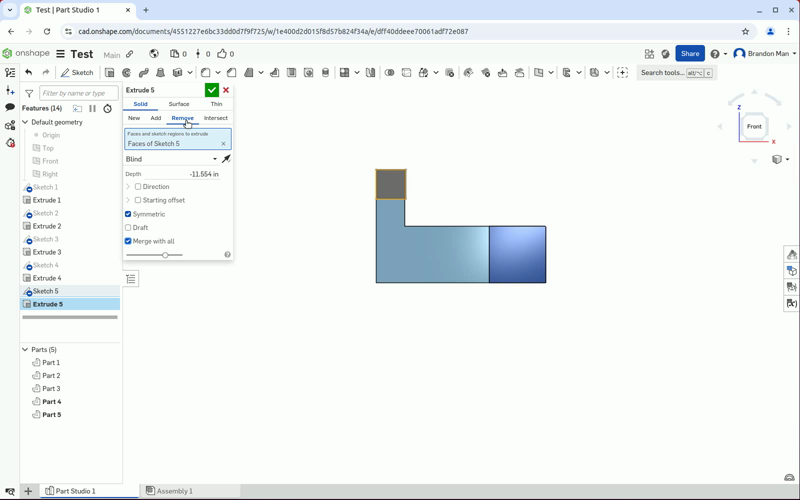
key(enter)
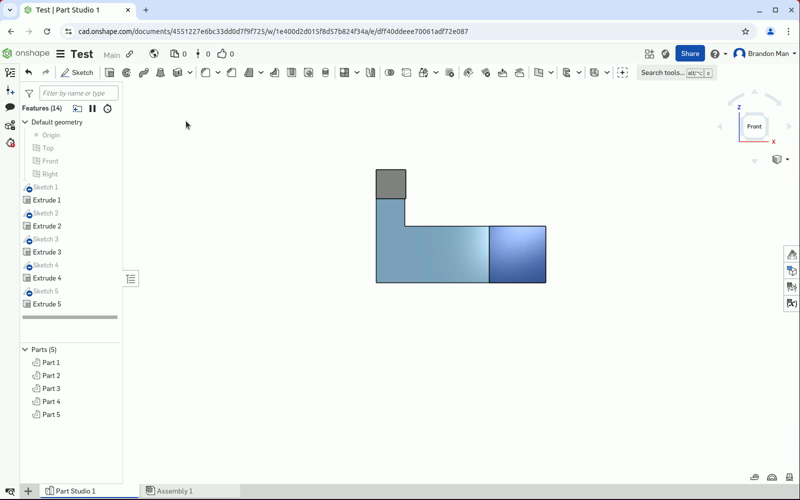
key(shift+h)
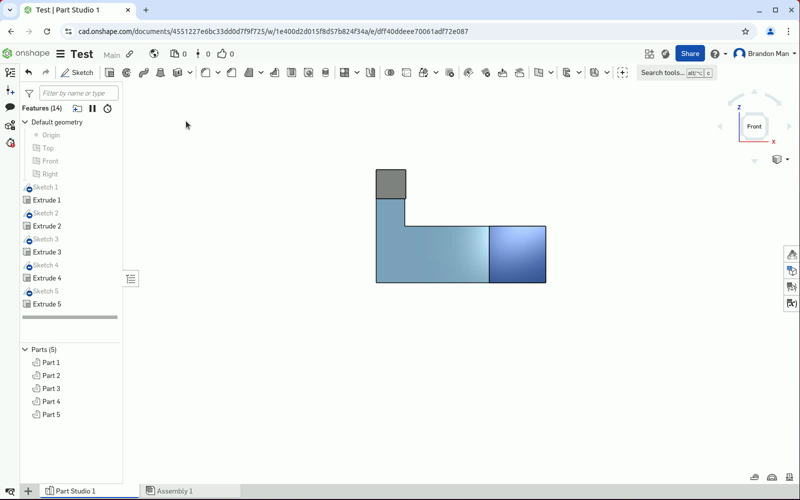
key(shift+h)
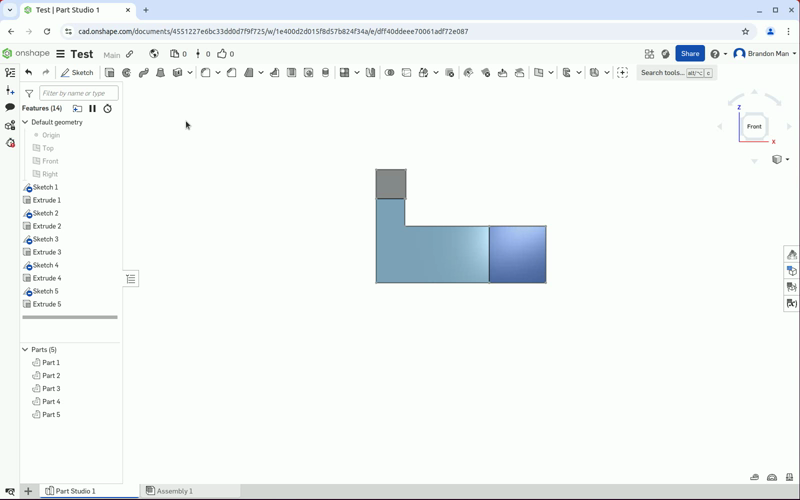
key(shift+7)
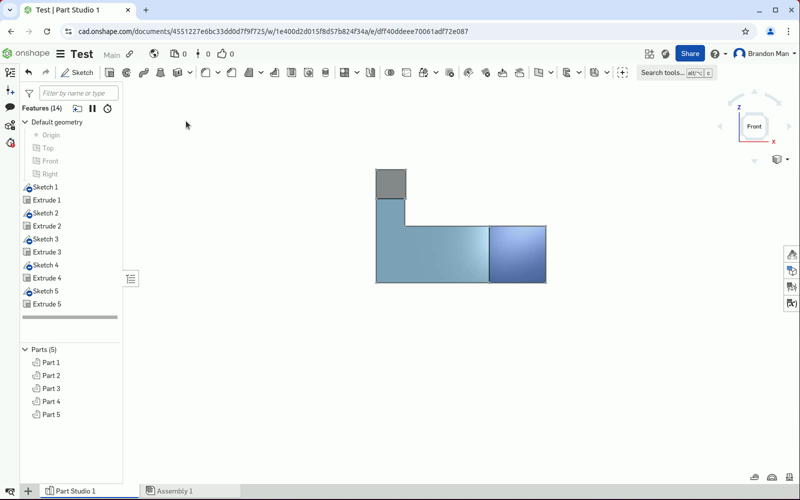
key(left, 2)
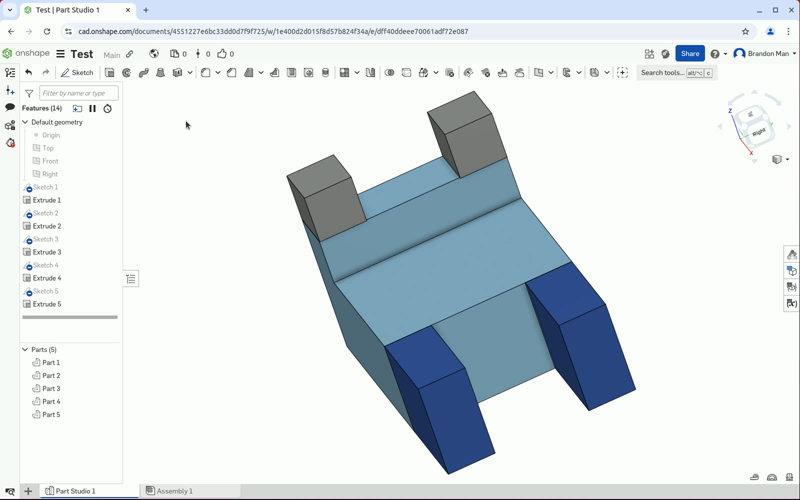
key(down, 2)
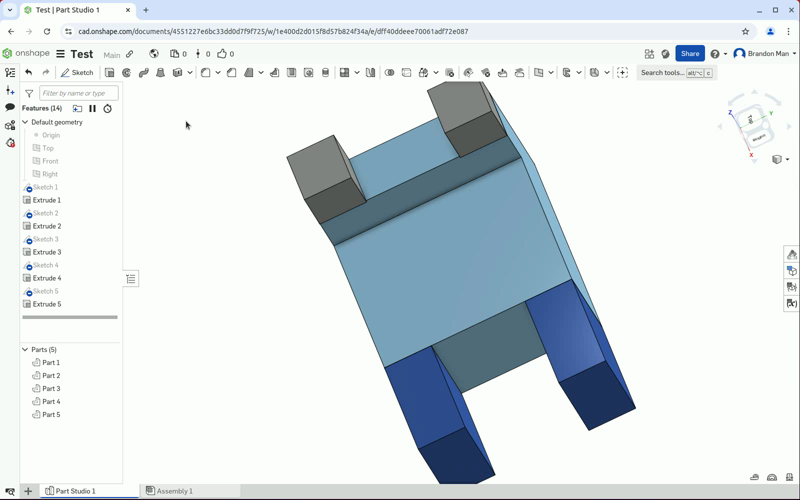
key(up, 2)
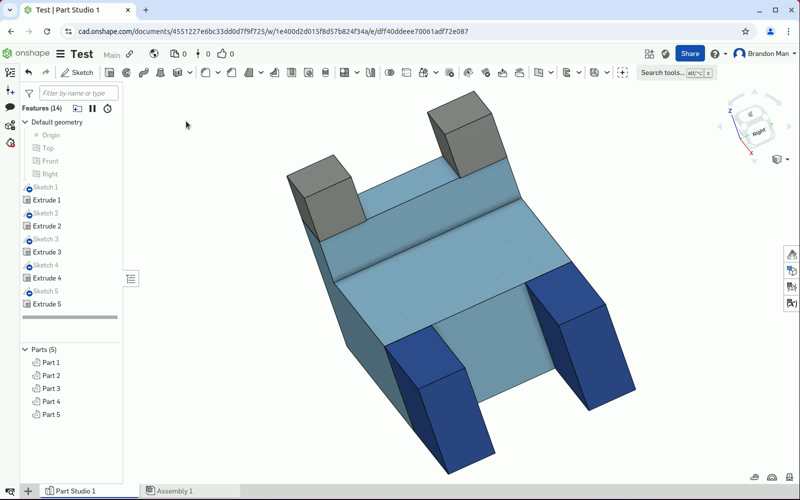
key(right, 2)
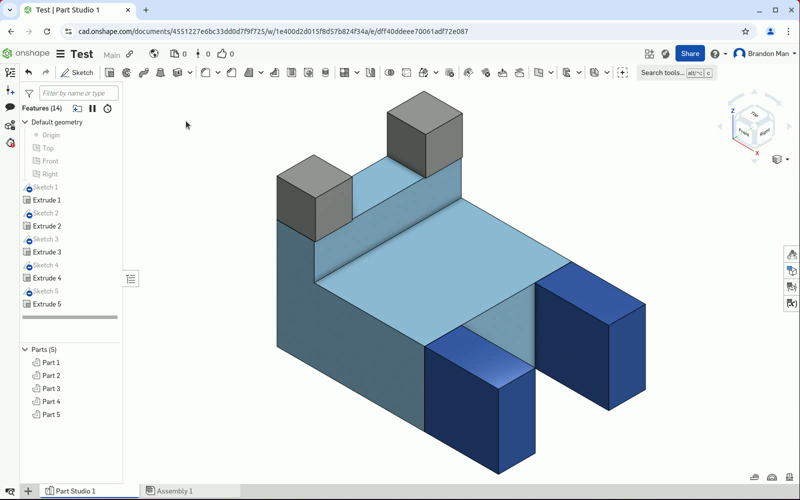
mouse_move(73, 189)
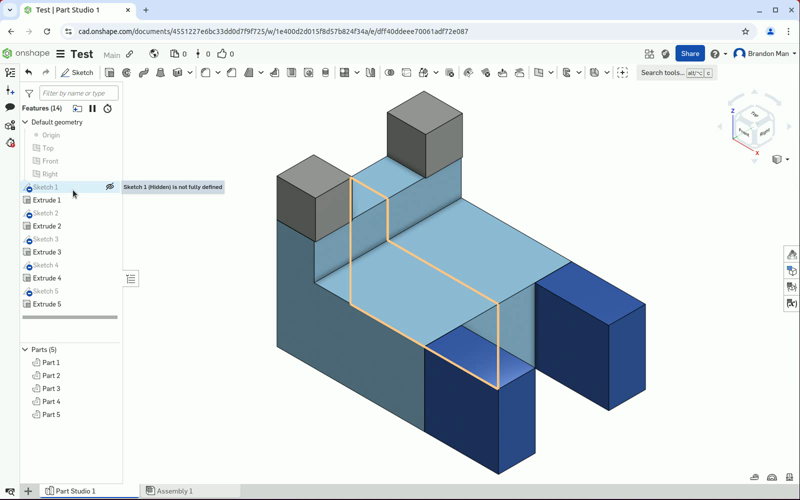
click(73, 189)